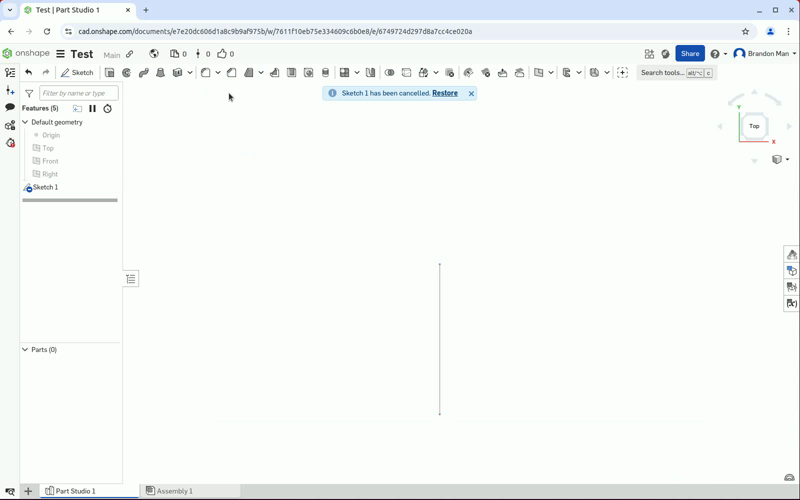
key(shift+h)
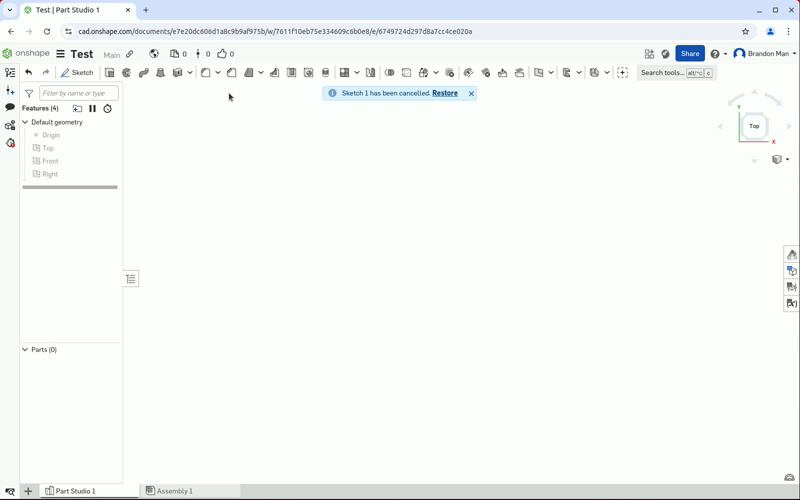
mouse_move(73, 352)
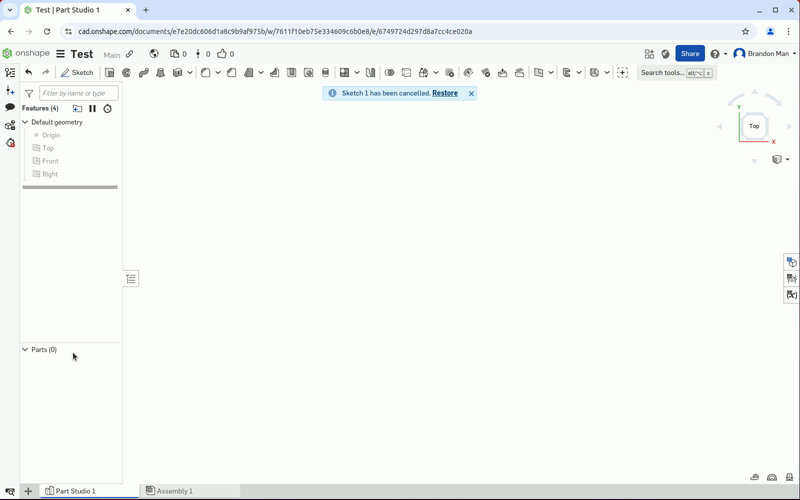
key(y)
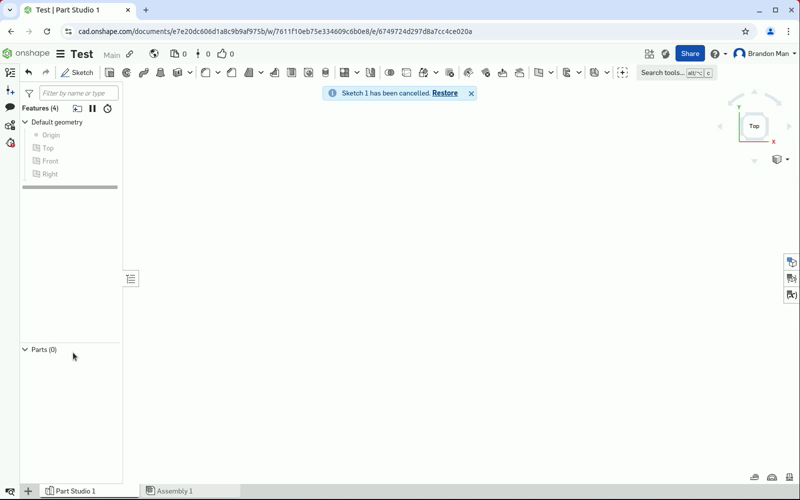
key(shift+p)
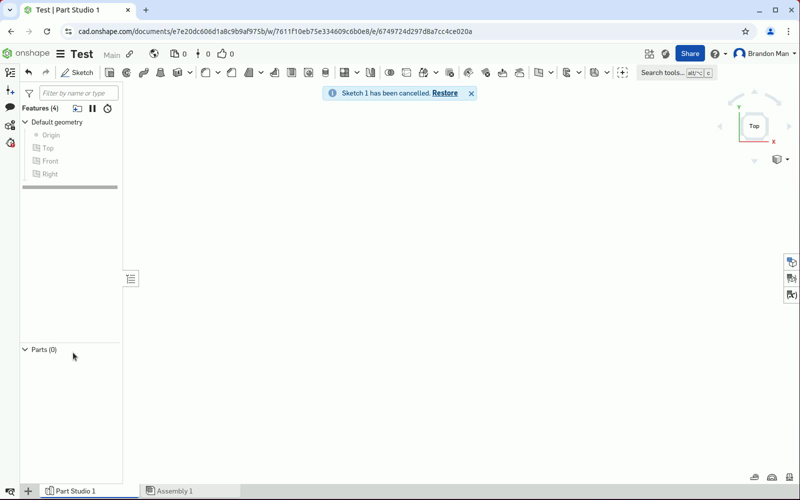
key(space)
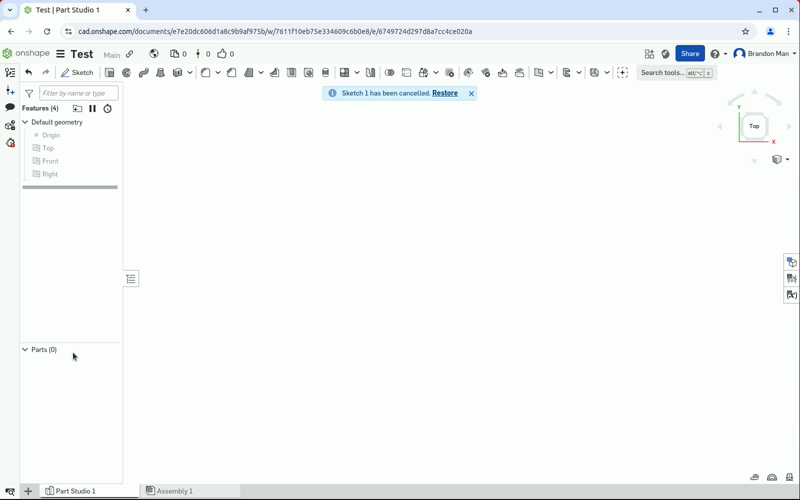
key_down(shift)
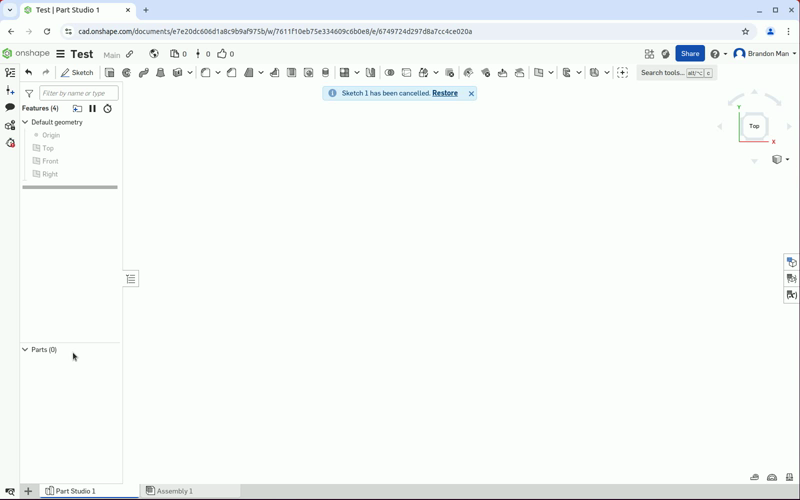
key(up)
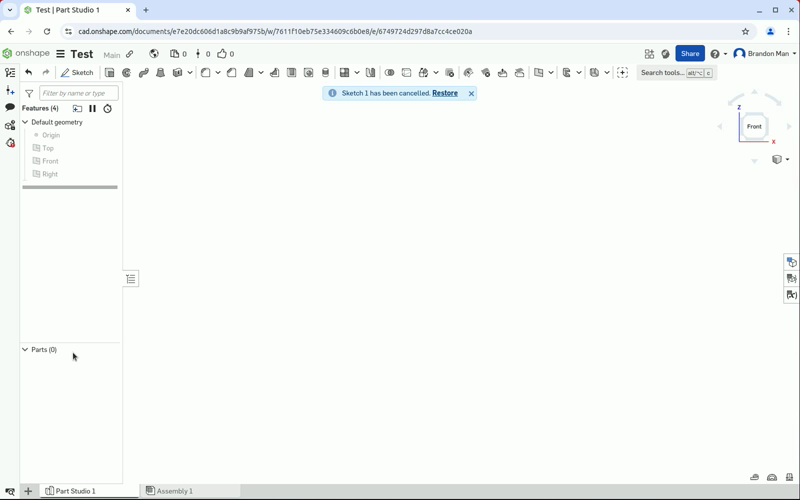
key_up(shift)
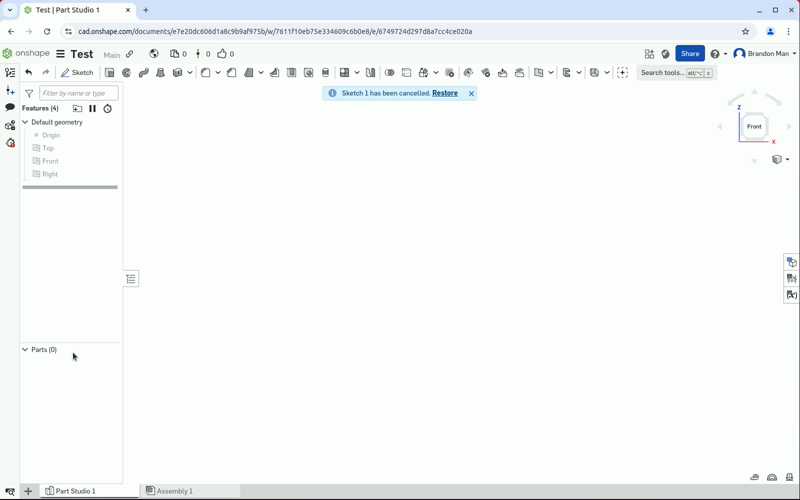
mouse_move(73, 352)
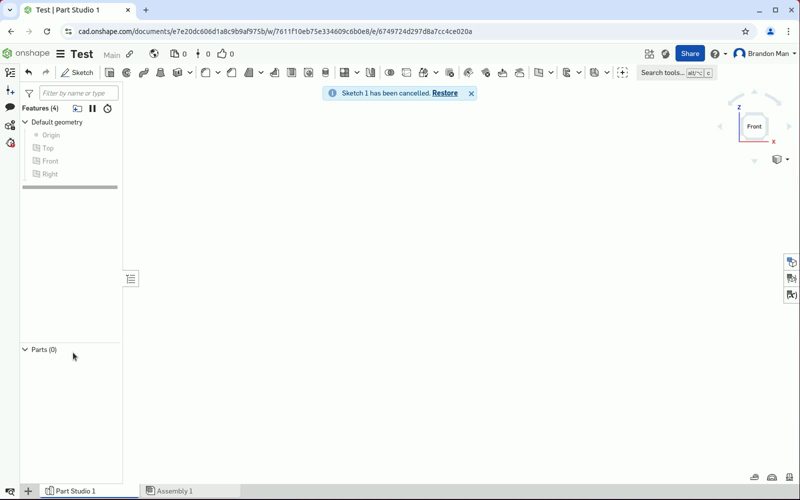
key(shift+y)
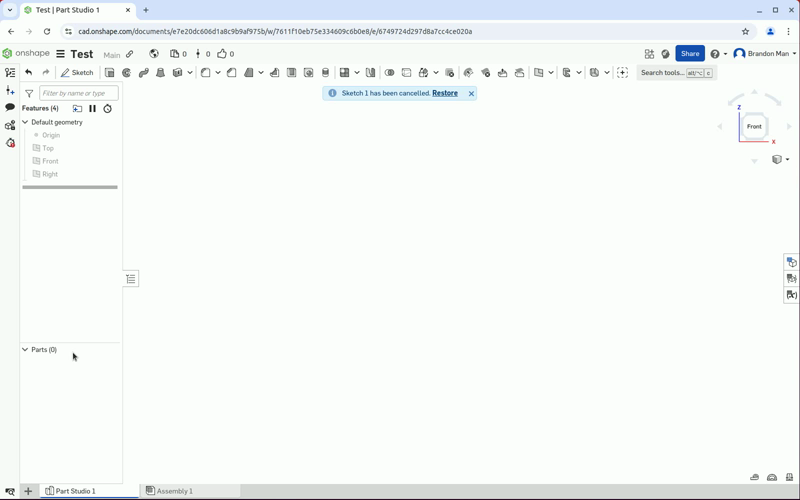
key(shift+s)
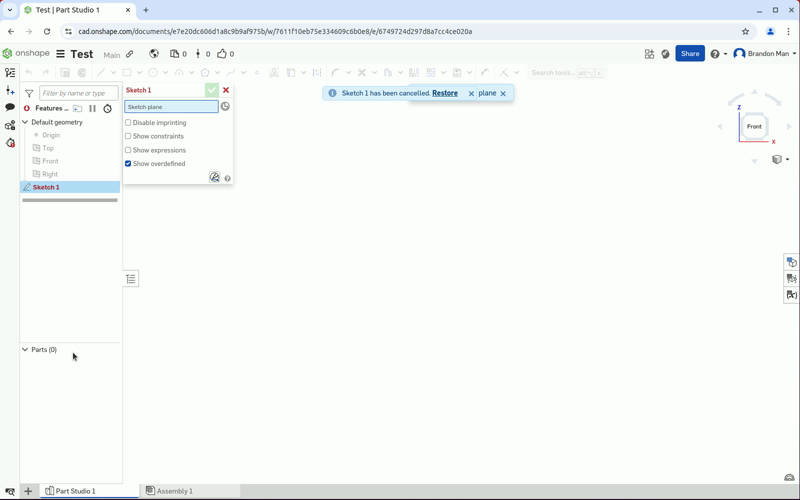
mouse_move(73, 163)
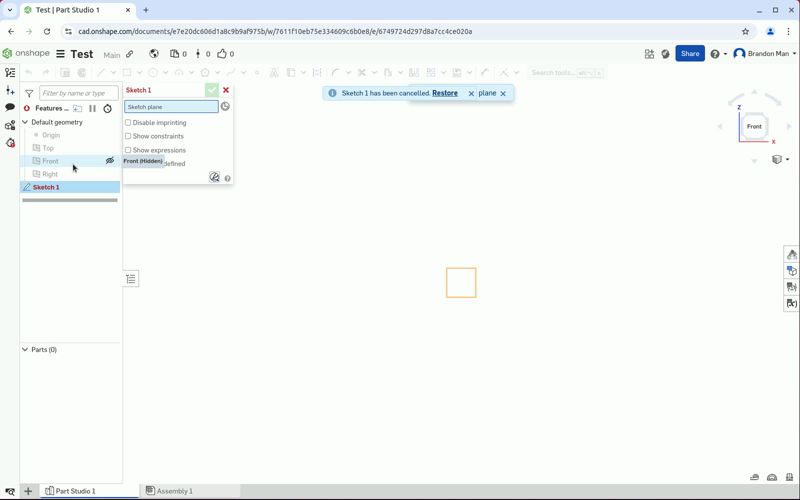
click(73, 163)
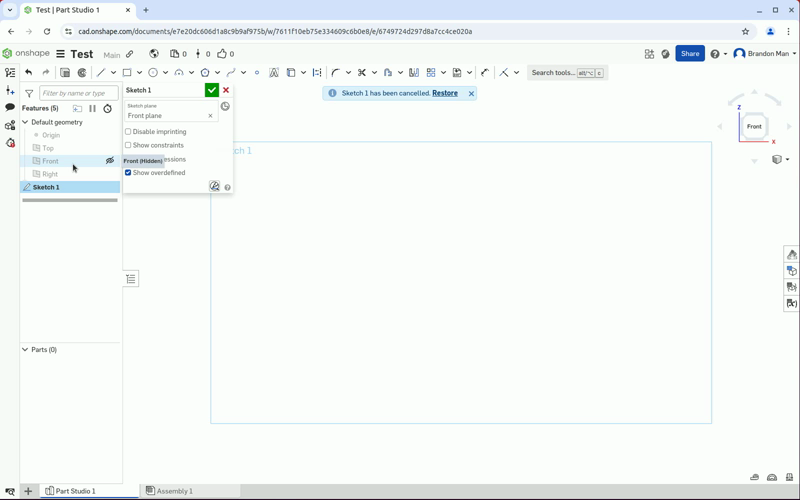
mouse_move(73, 352)
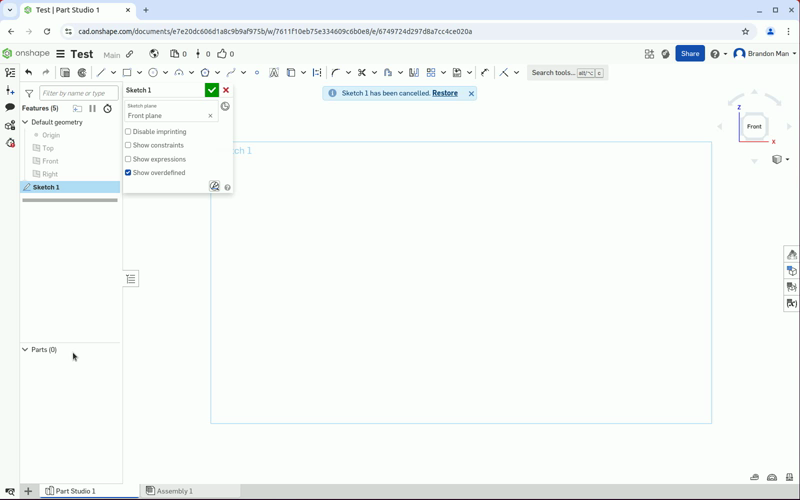
key(y)
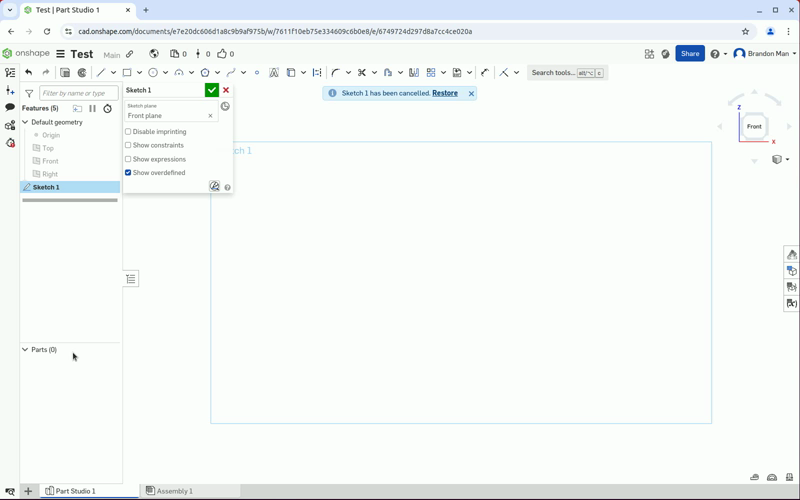
key(l)
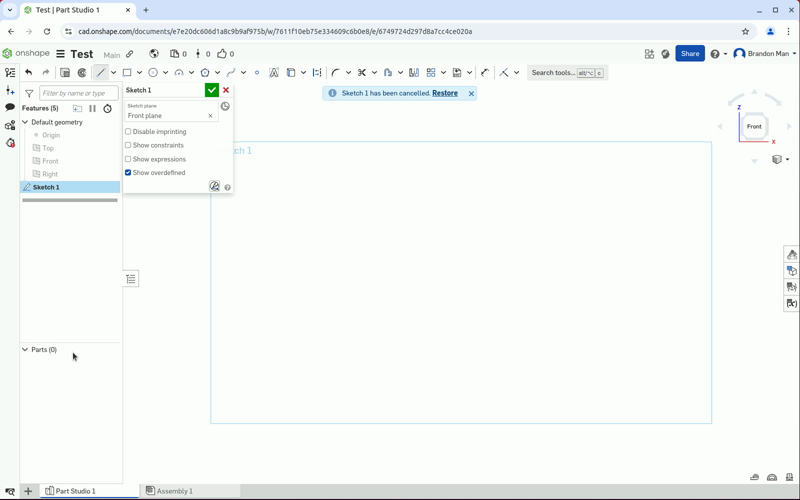
key_down(shift)
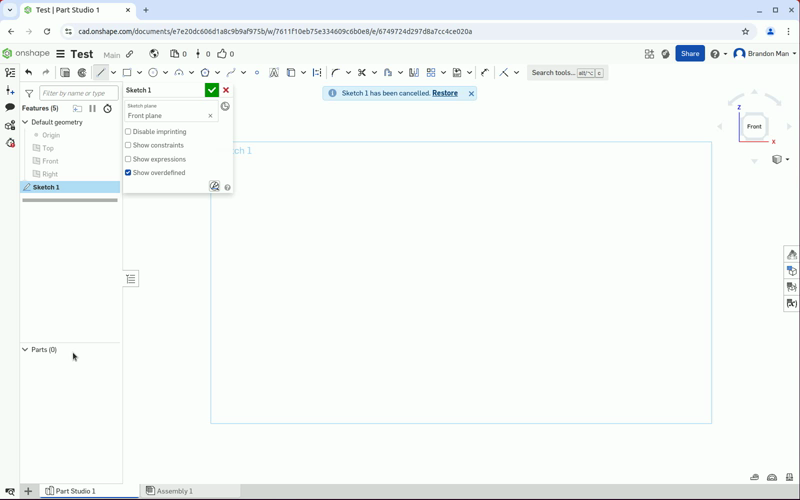
mouse_move(348, 282)
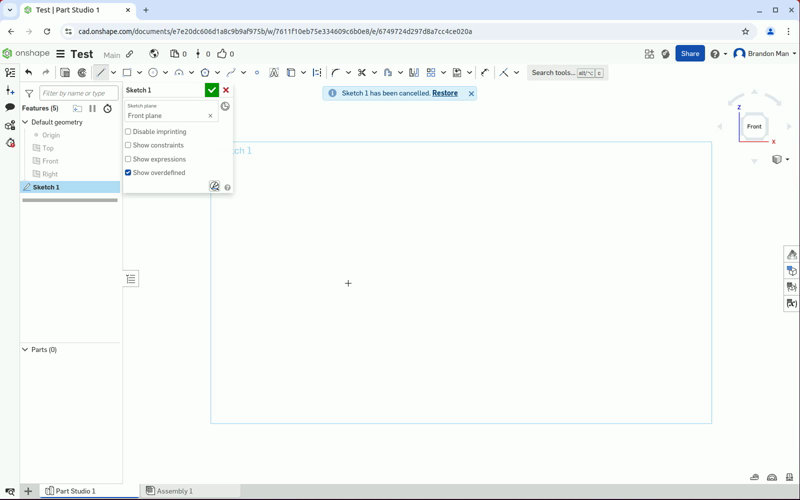
click(348, 282)
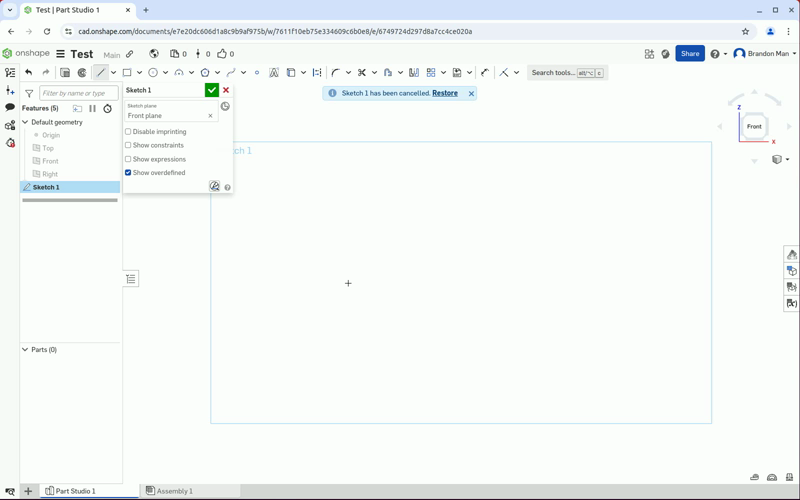
key_up(shift)
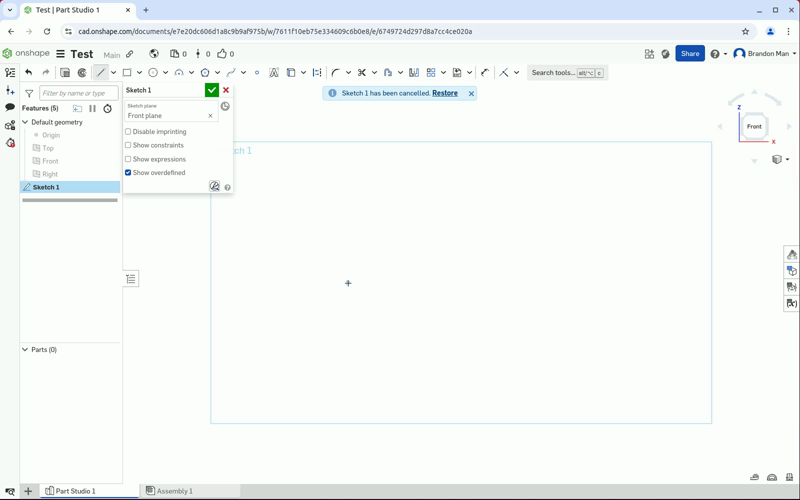
key_down(shift)
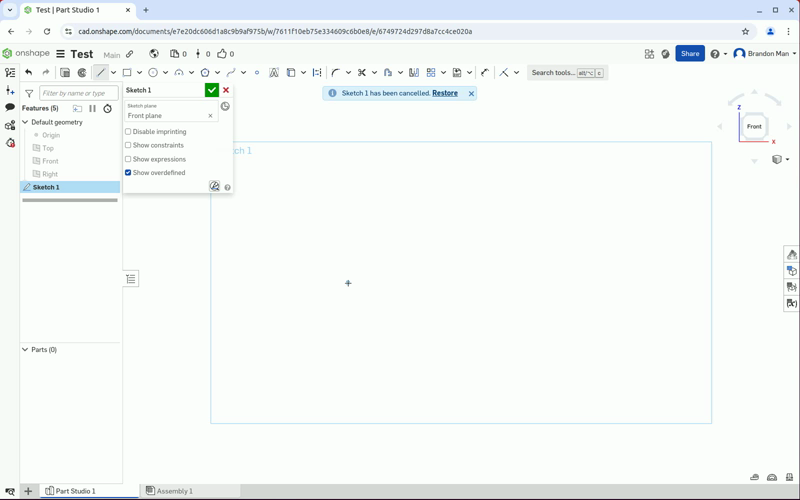
mouse_move(572, 282)
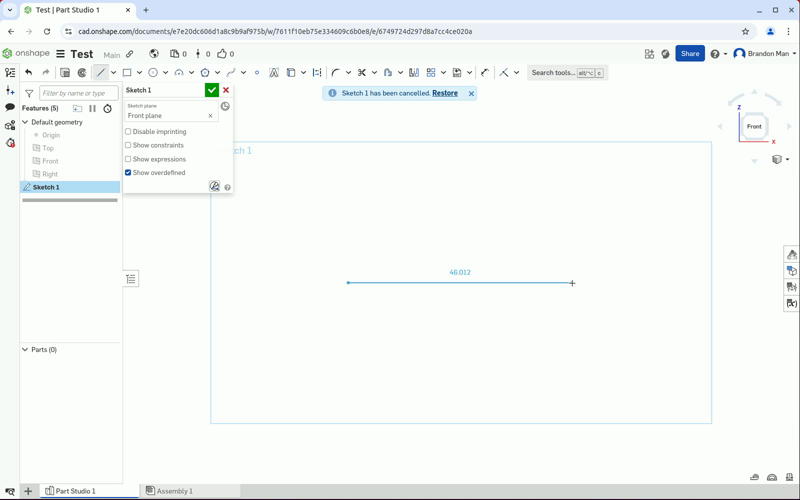
click(572, 282)
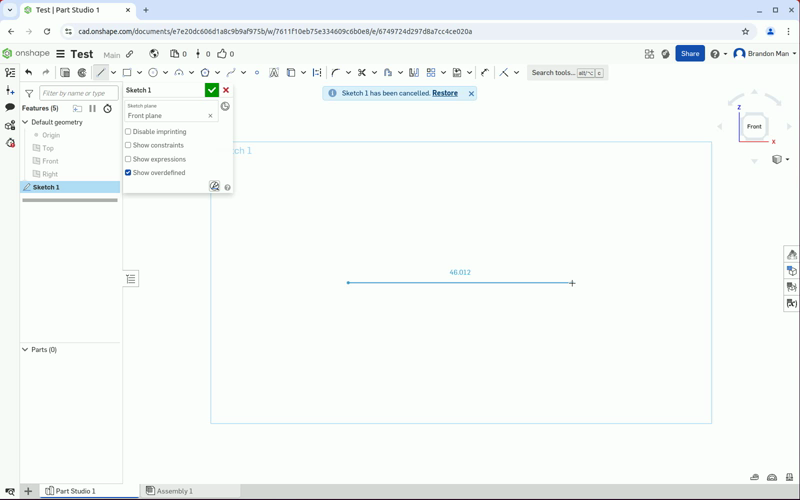
key_up(shift)
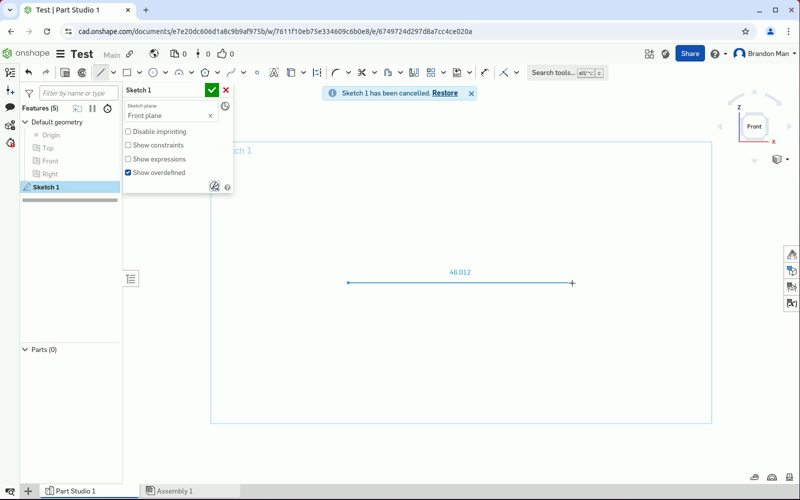
key_down(shift)
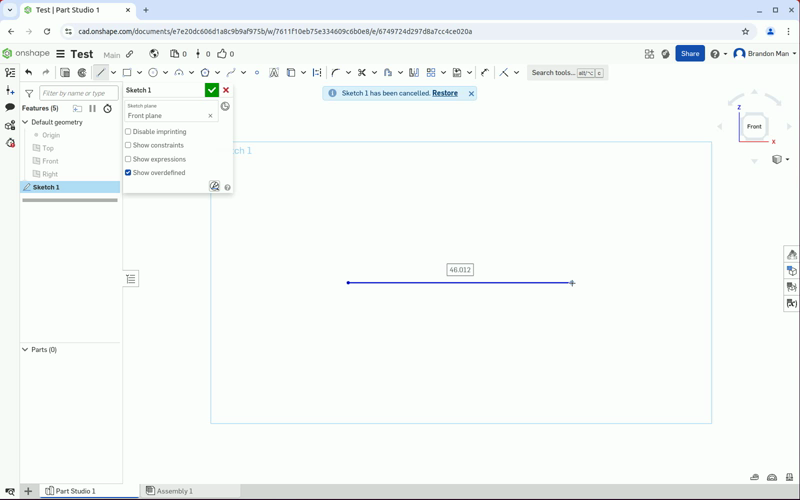
mouse_move(589, 282)
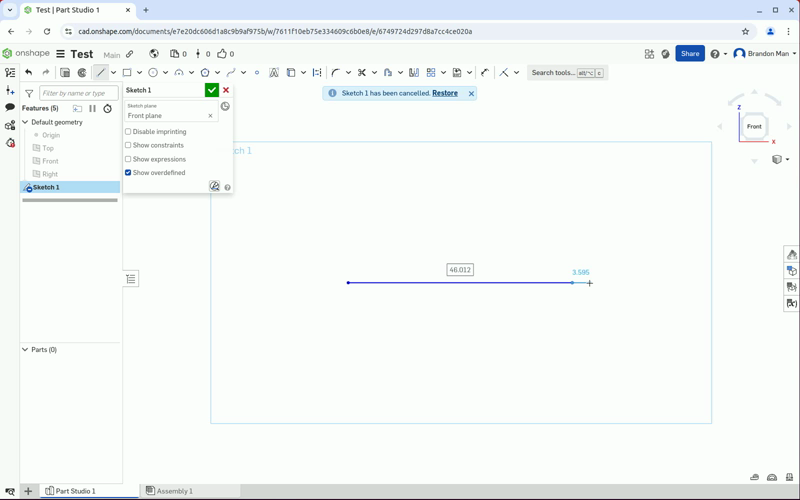
mouse_move(572, 233)
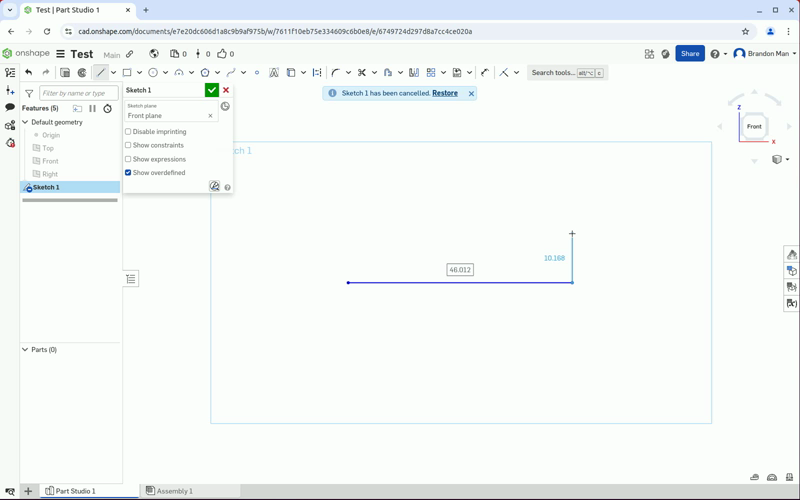
click(572, 233)
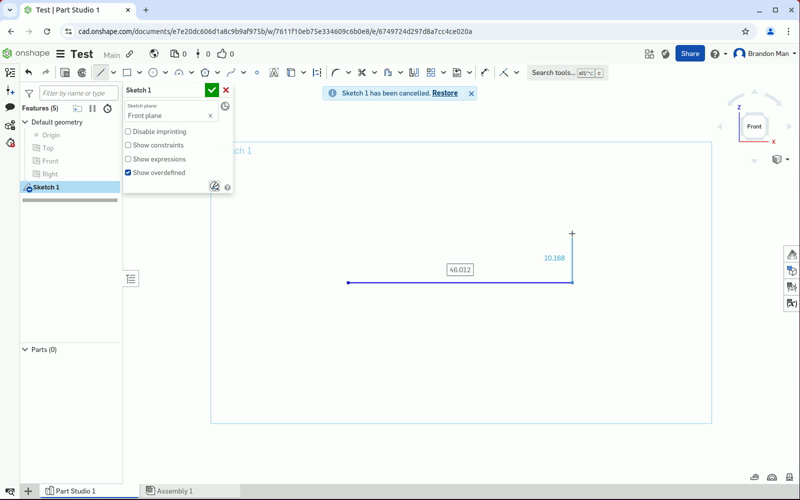
key_up(shift)
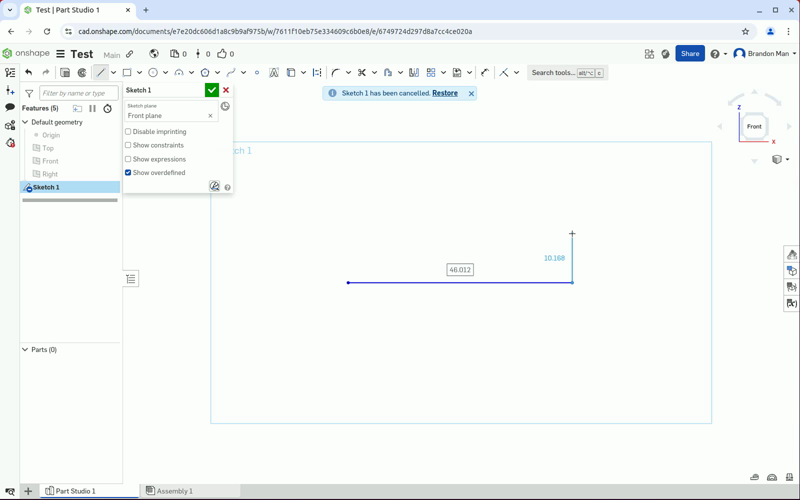
key_down(shift)
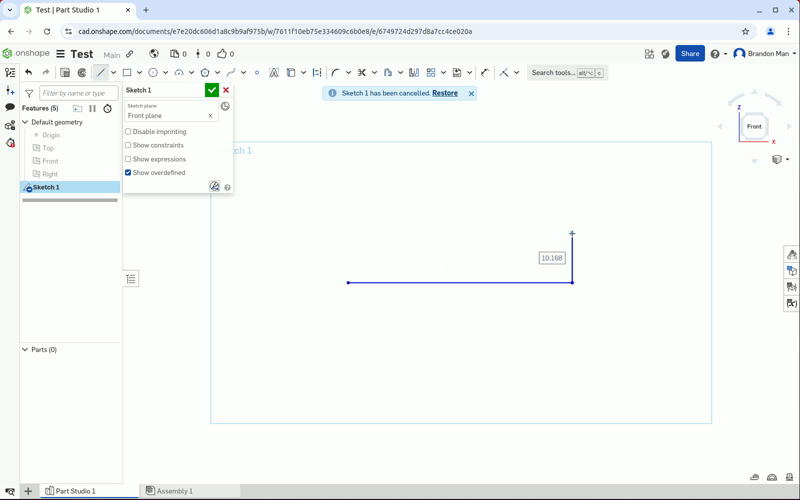
mouse_move(348, 233)
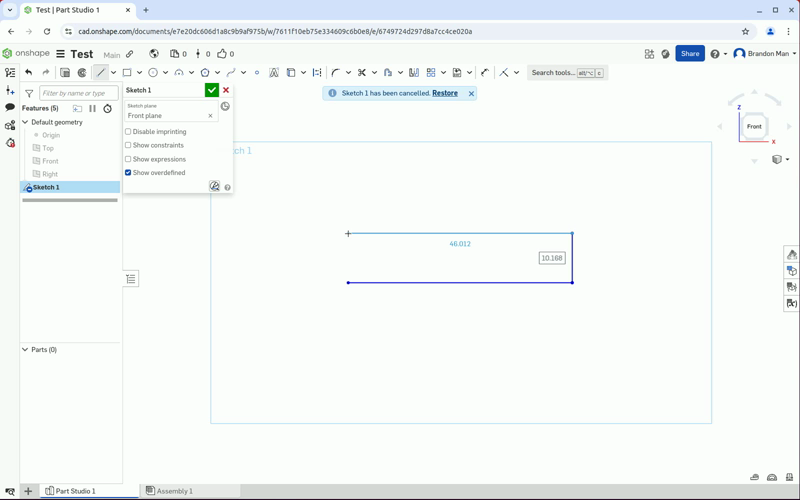
click(348, 233)
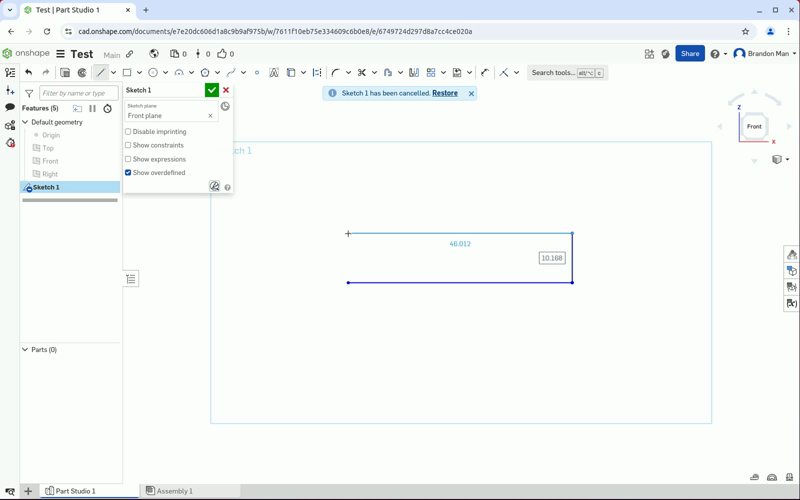
key_up(shift)
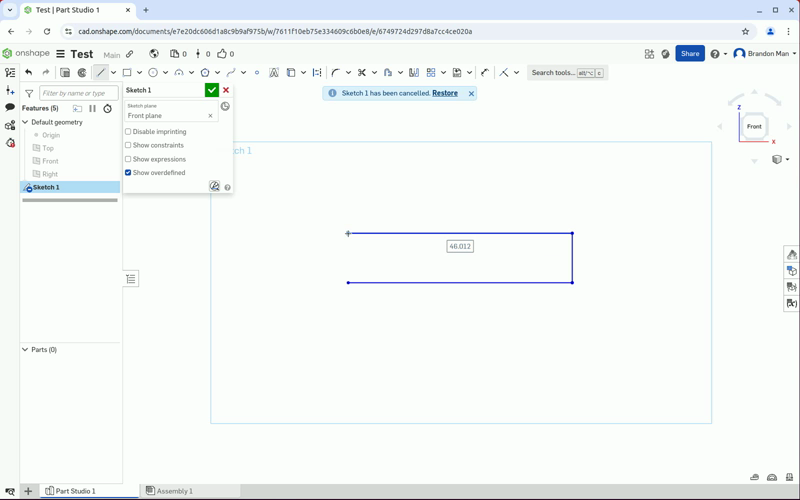
mouse_move(378, 233)
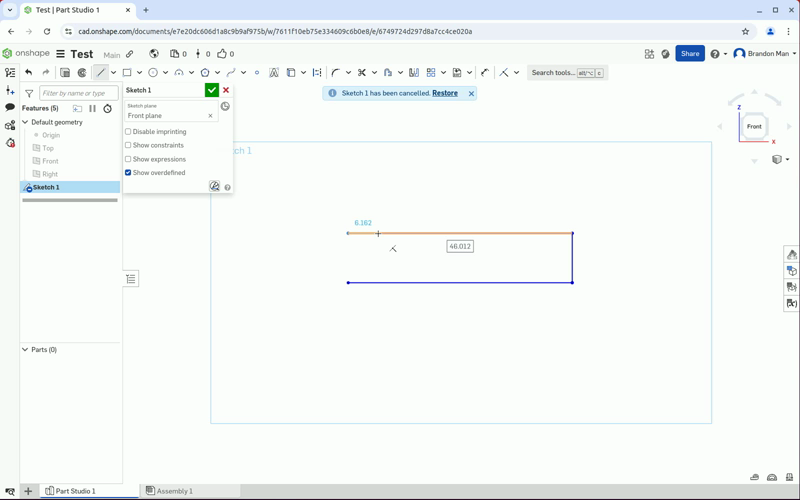
key_down(shift)
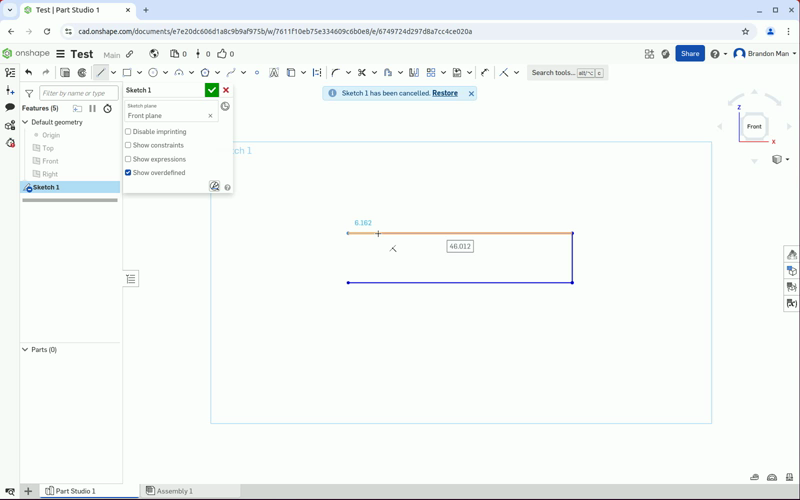
mouse_move(348, 282)
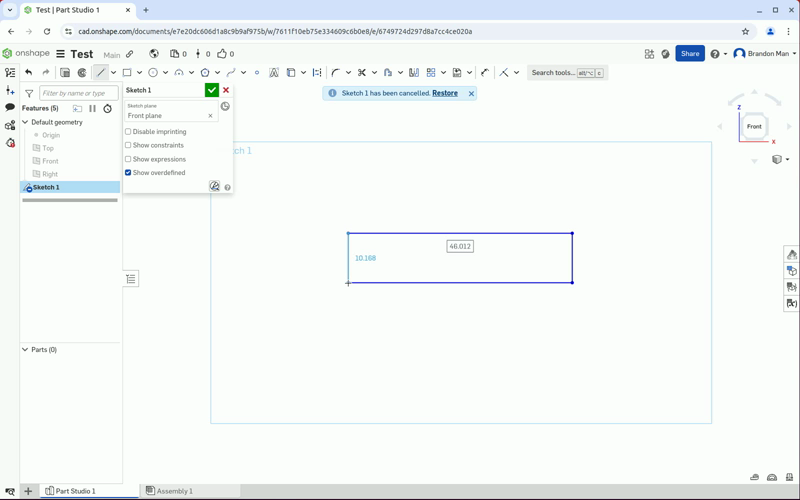
key_up(shift)
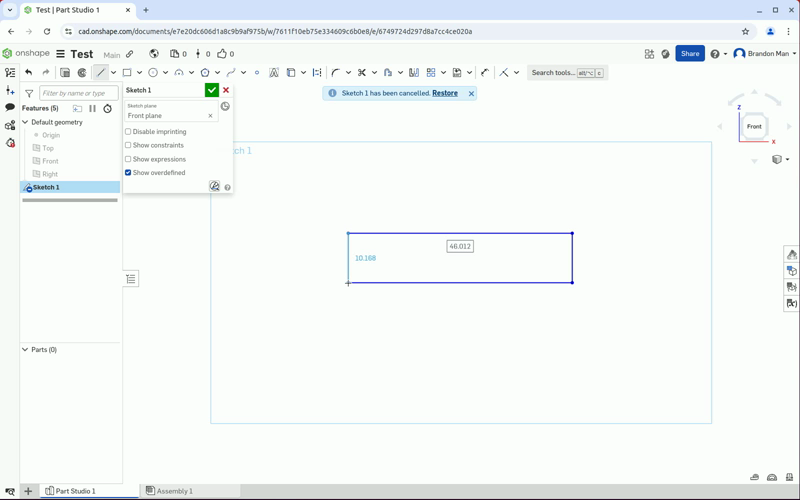
click(348, 282)
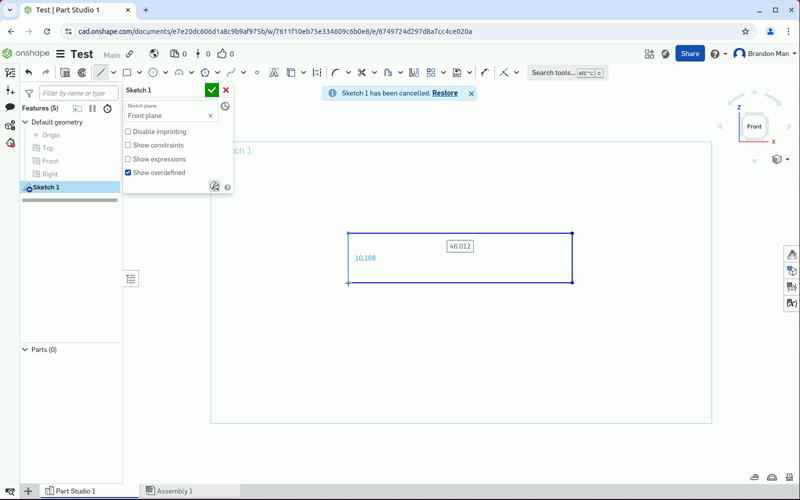
key(esc)
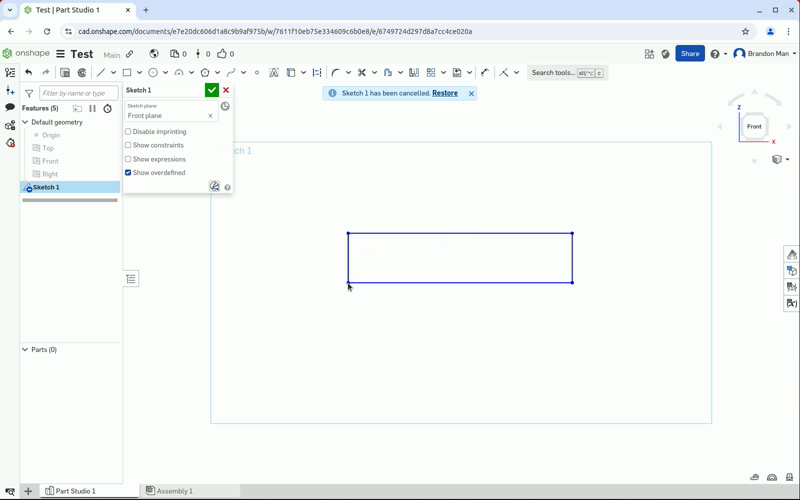
mouse_move(363, 268)
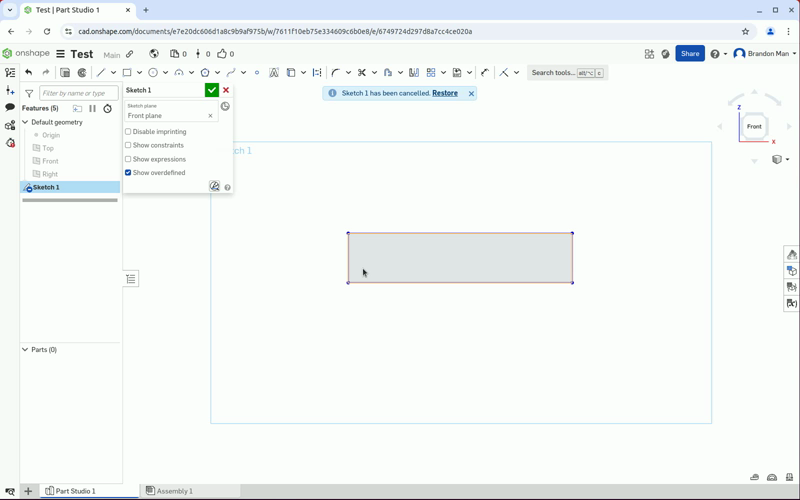
click(363, 268)
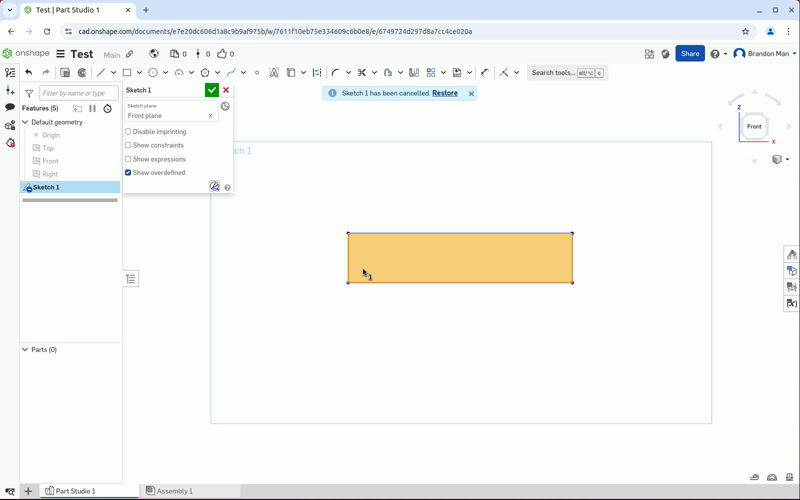
mouse_move(73, 352)
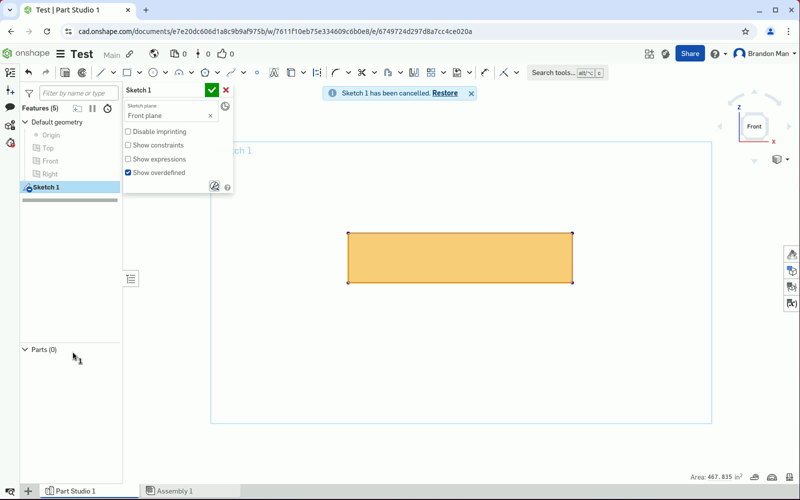
key(shift+y)
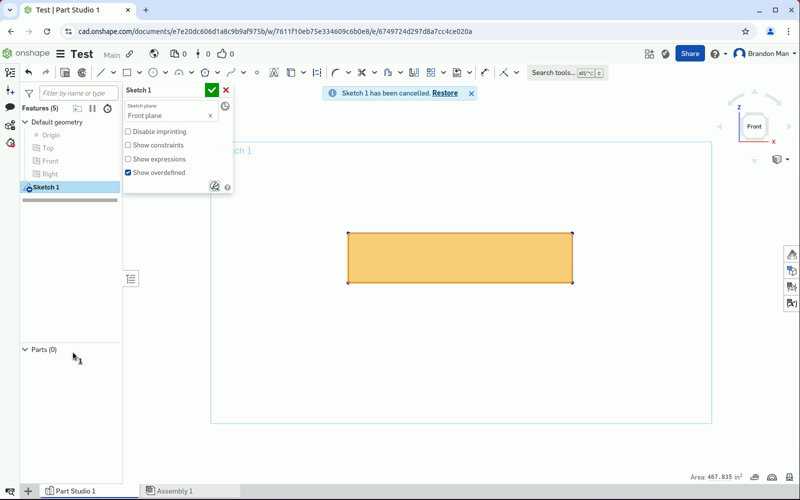
key(shift+e)
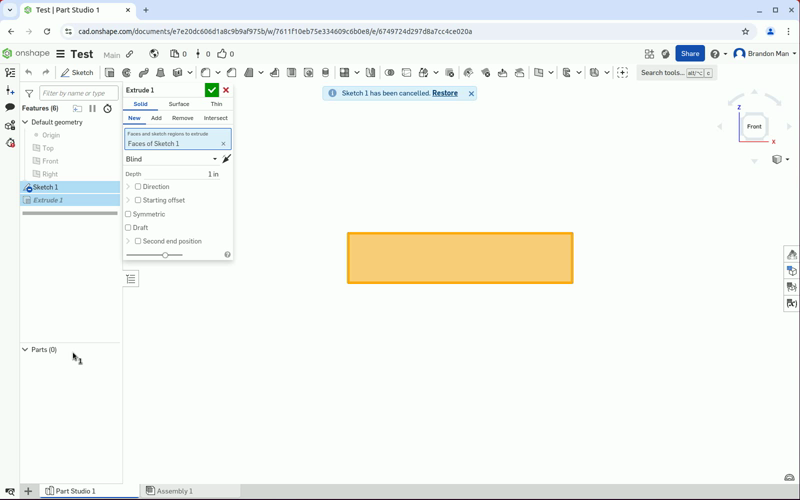
mouse_move(143, 106)
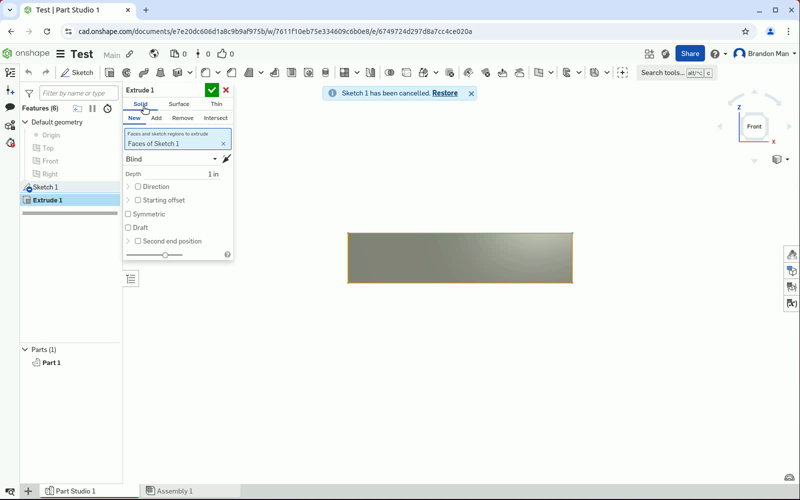
click(143, 106)
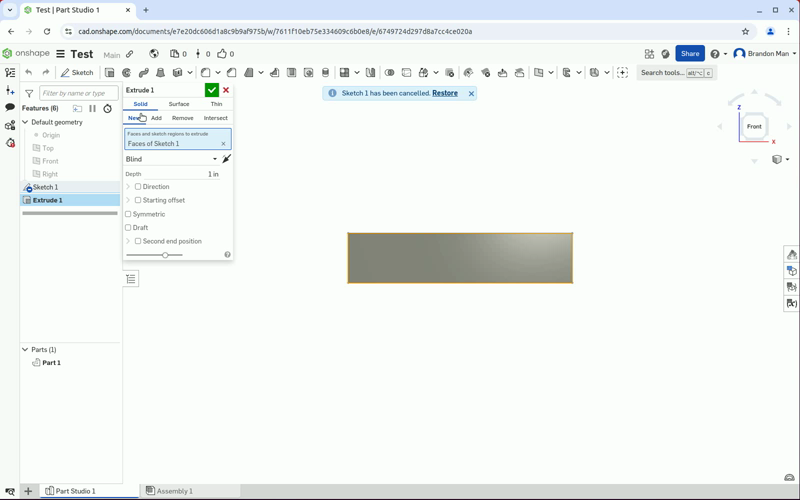
mouse_move(137, 120)
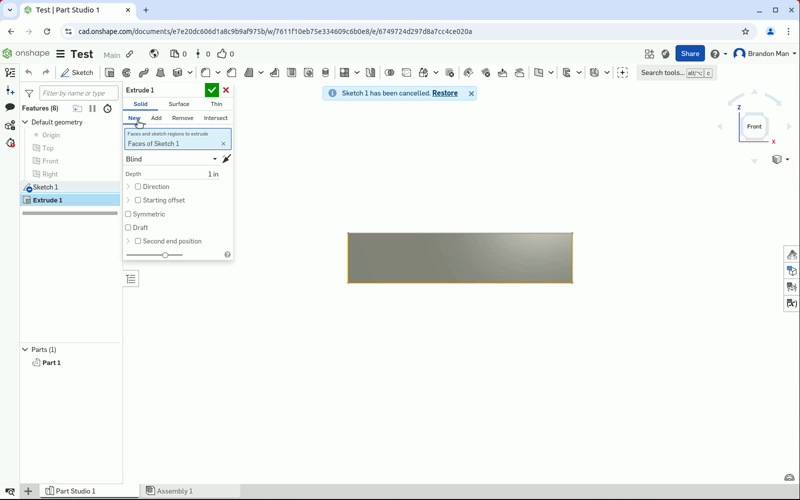
click(137, 120)
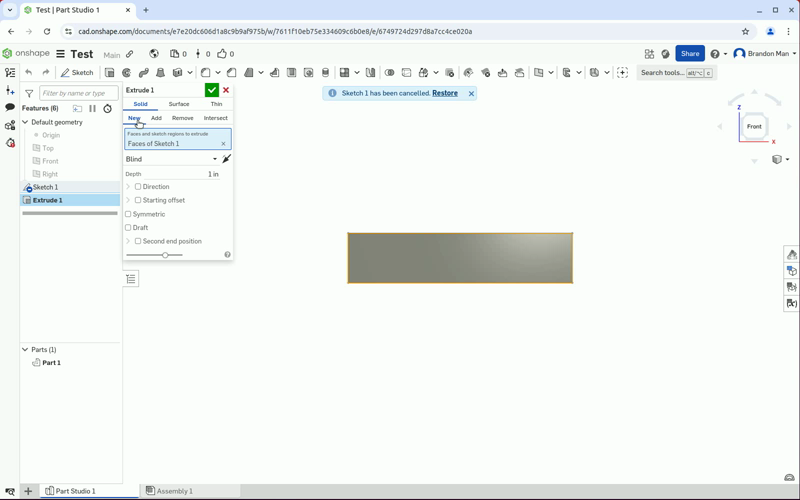
key(tab, 4)
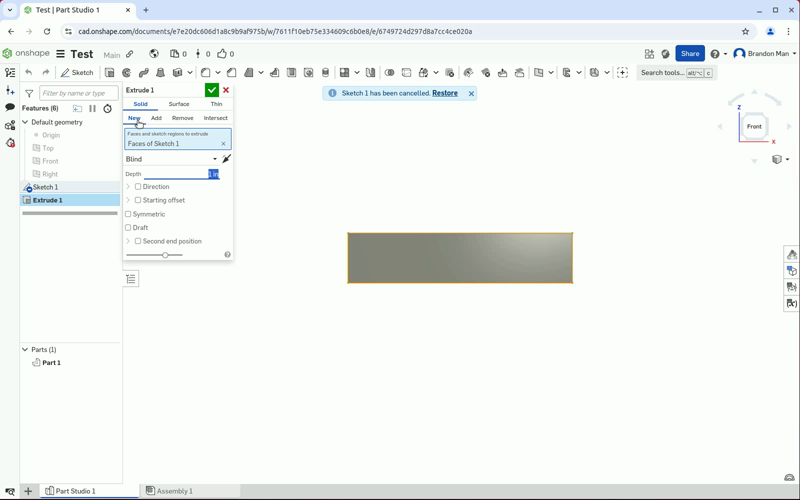
text(5.055)
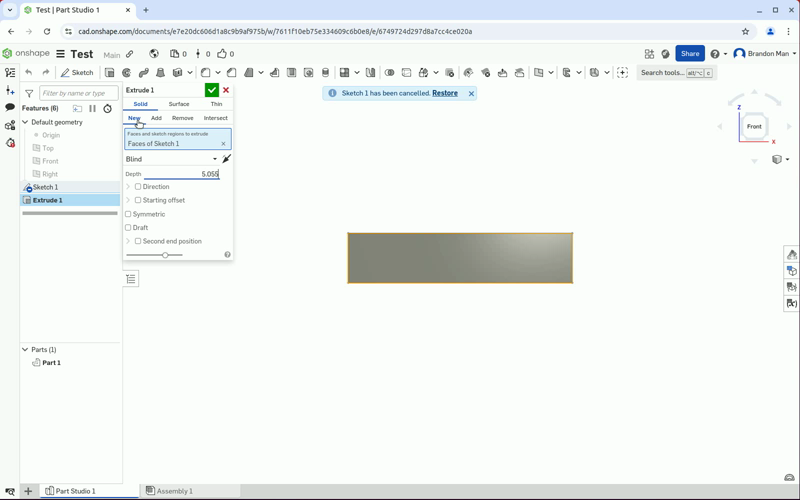
key(enter)
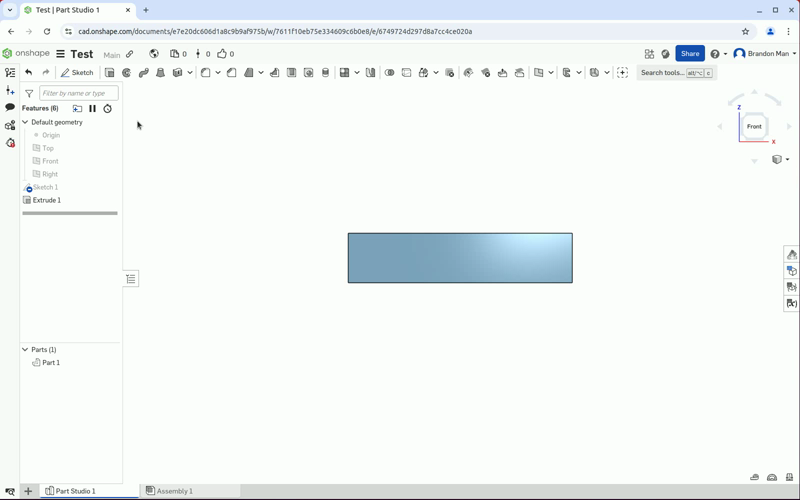
key(shift+h)
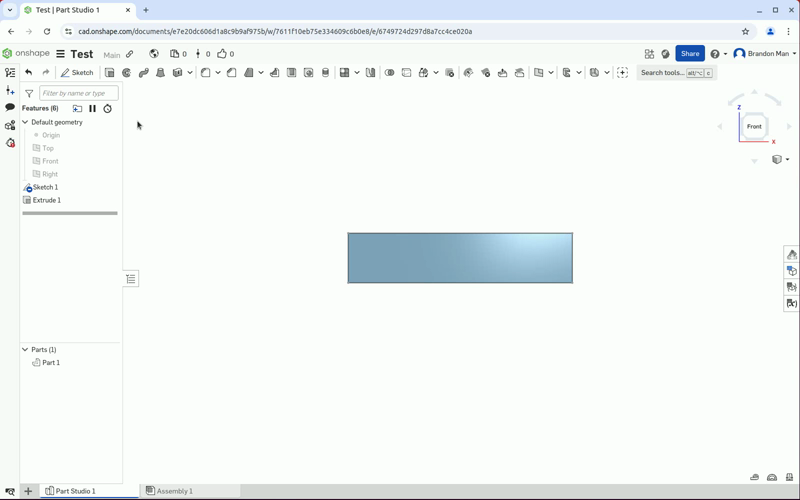
key(shift+h)
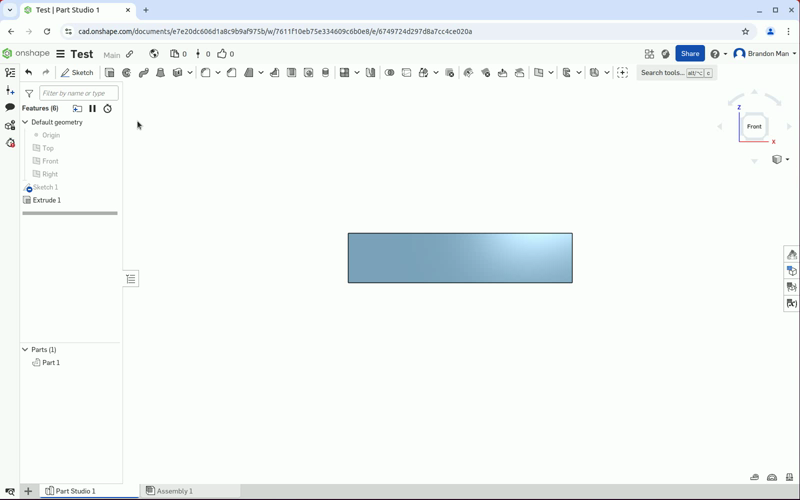
mouse_move(73, 189)
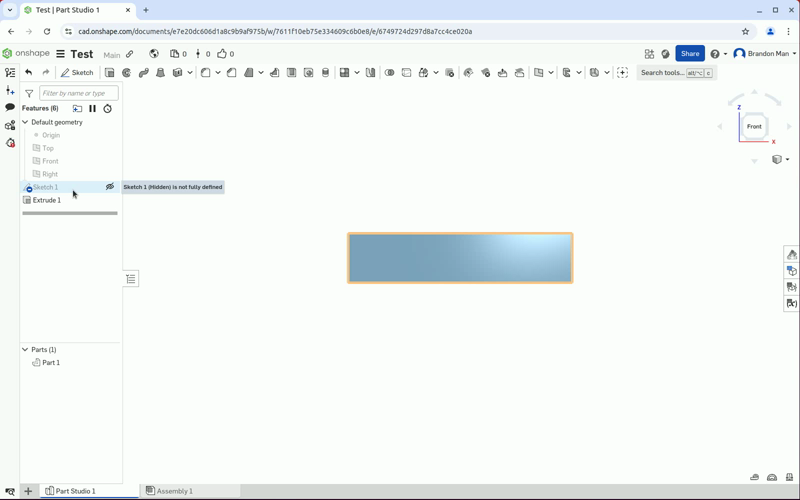
click(73, 189)
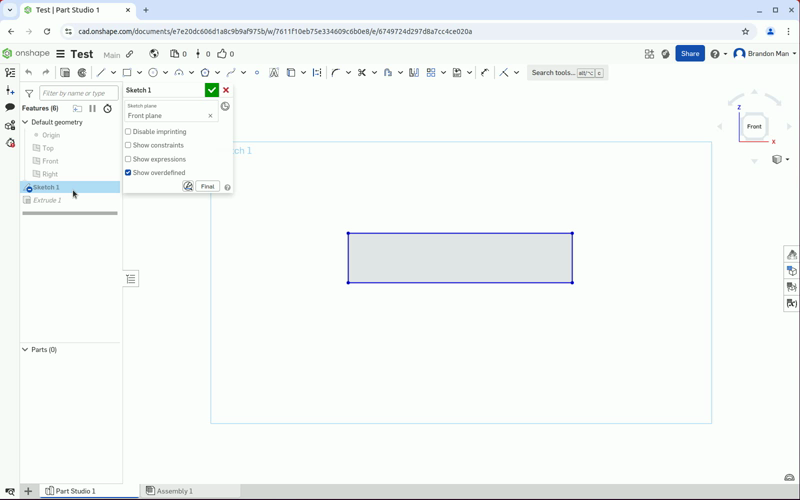
mouse_move(229, 92)
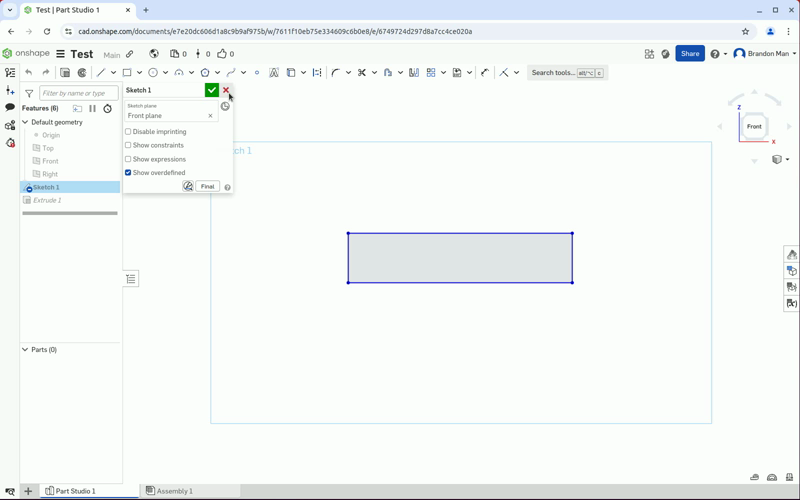
click(229, 92)
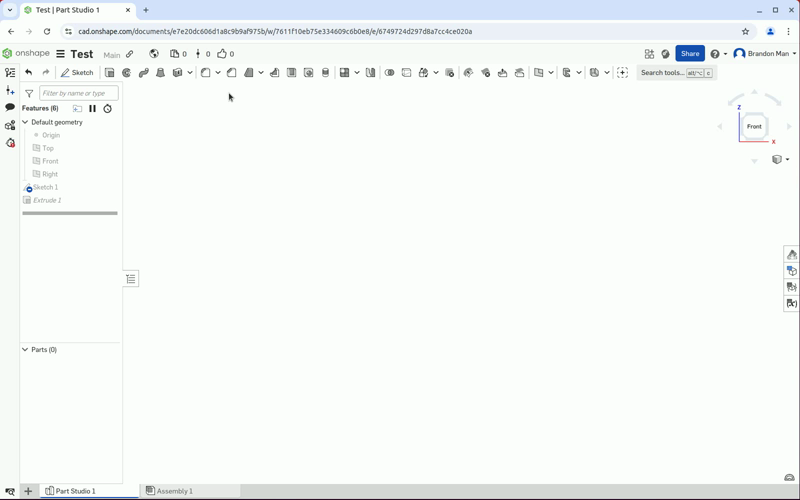
mouse_move(73, 352)
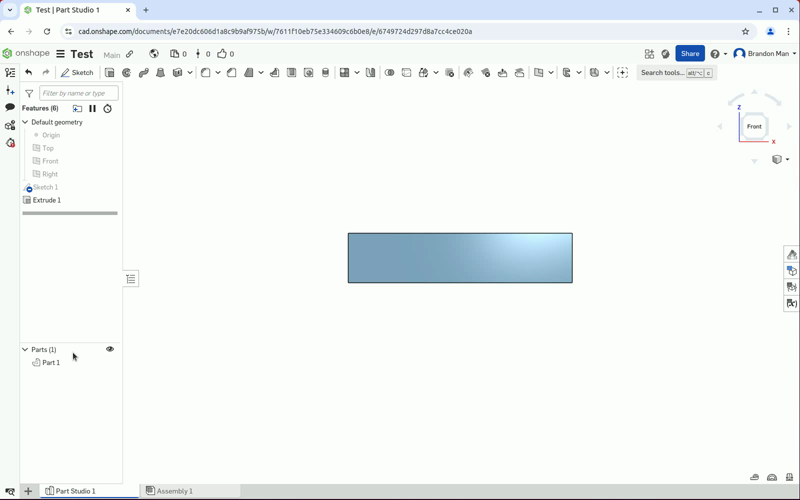
key(y)
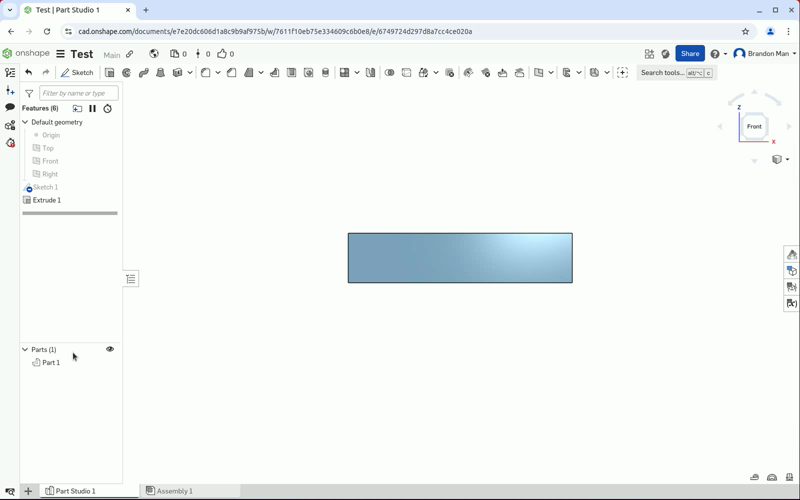
key(shift+p)
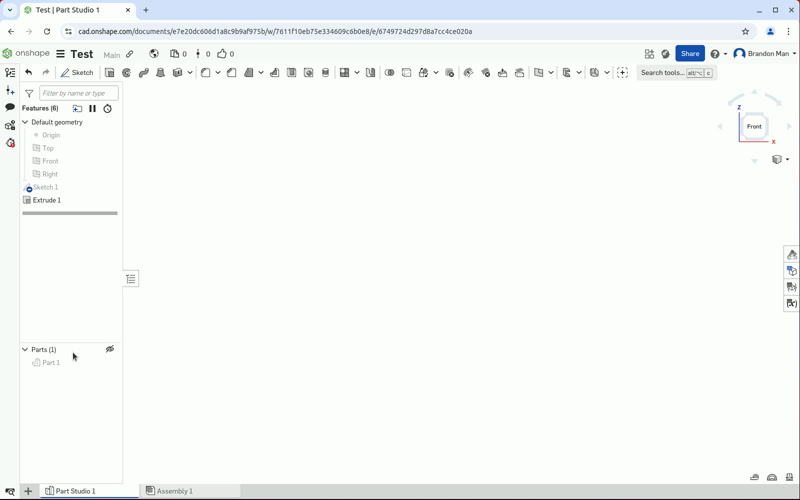
key(space)
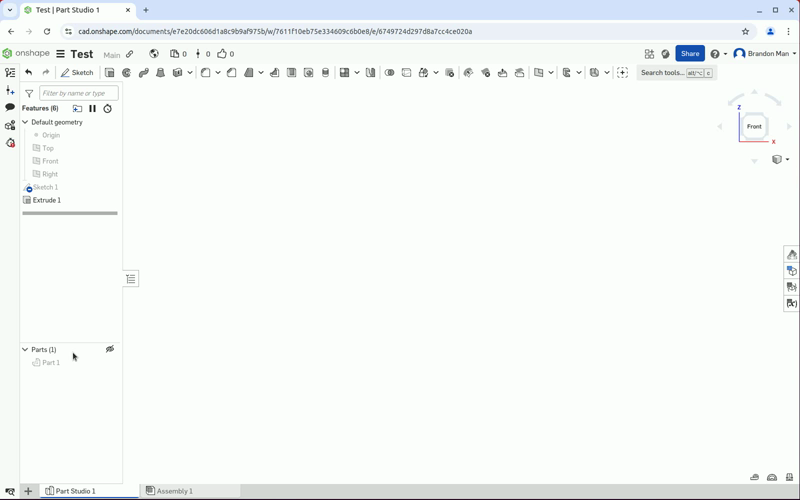
key_down(shift)
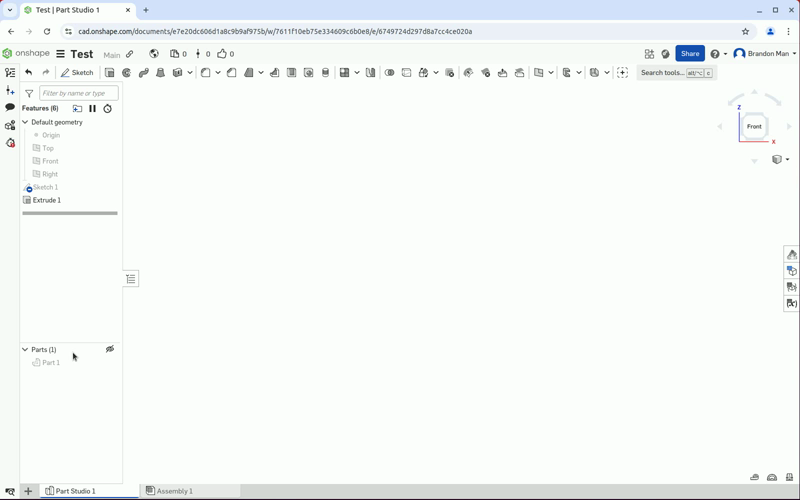
key(down)
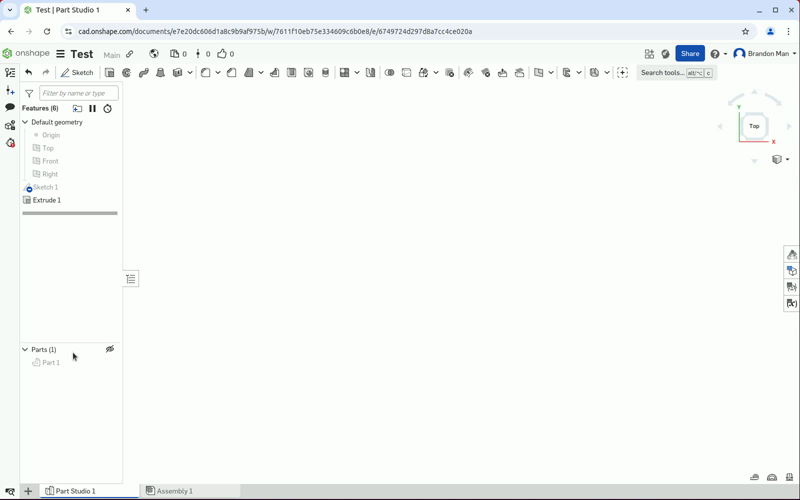
key_up(shift)
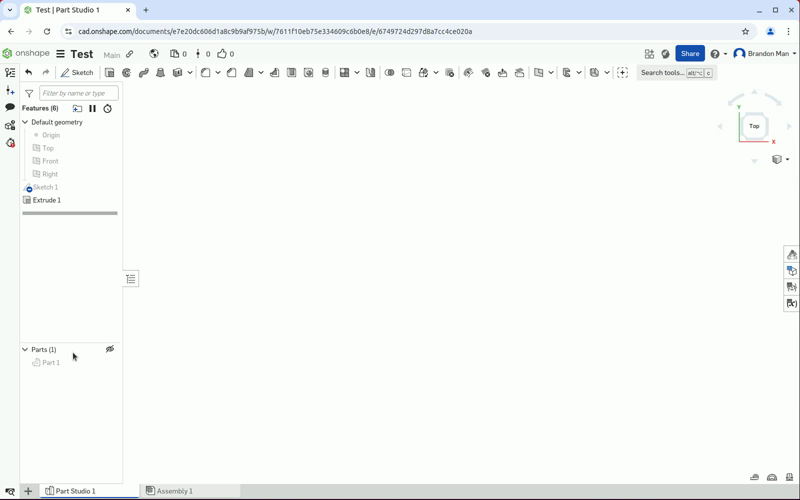
mouse_move(73, 352)
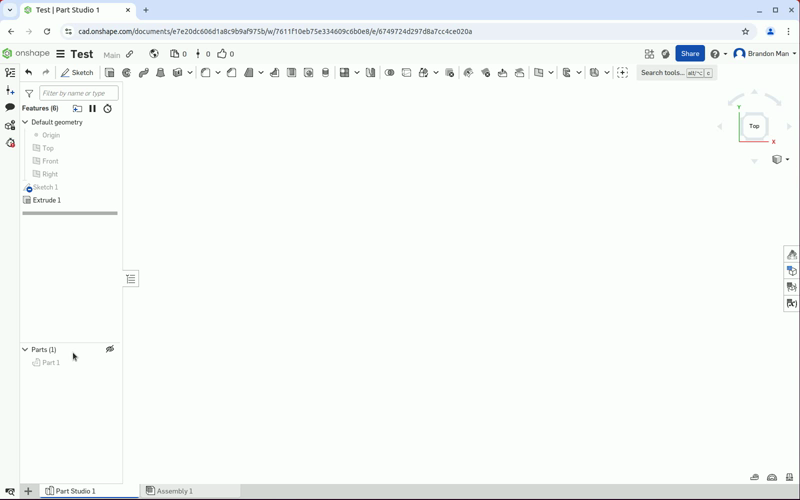
key(shift+y)
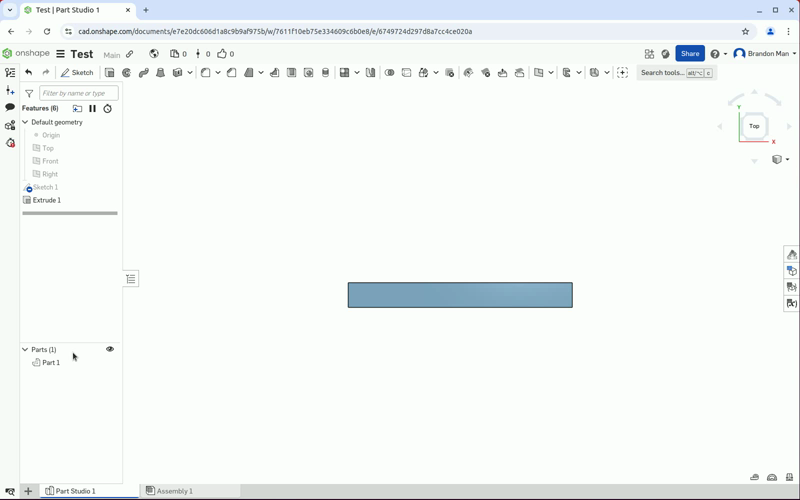
mouse_move(541, 75)
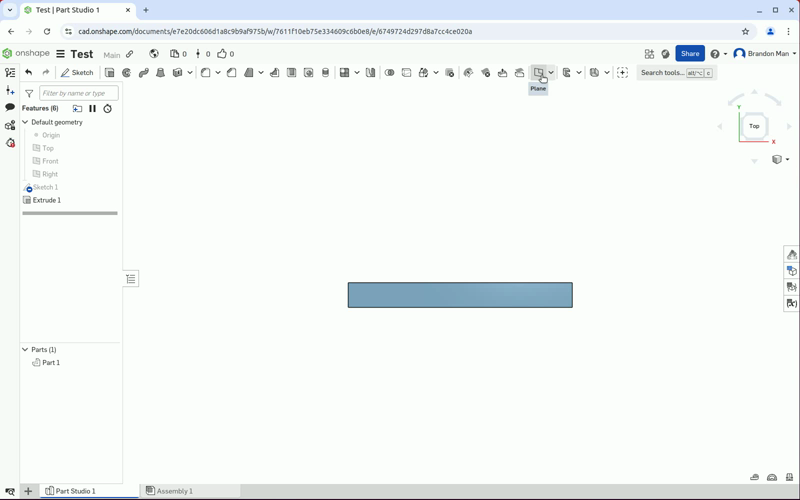
click(541, 75)
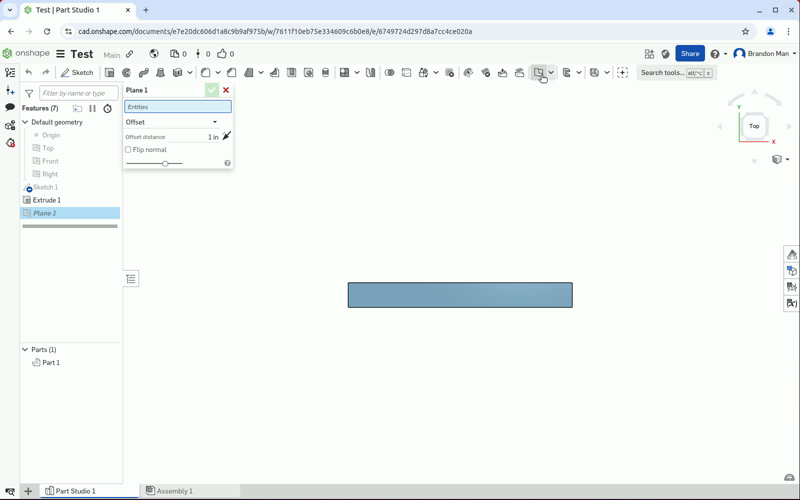
mouse_move(73, 150)
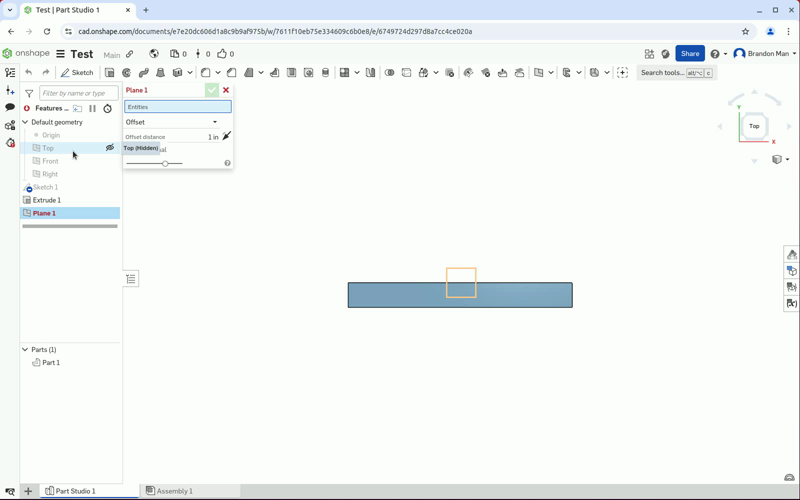
click(73, 150)
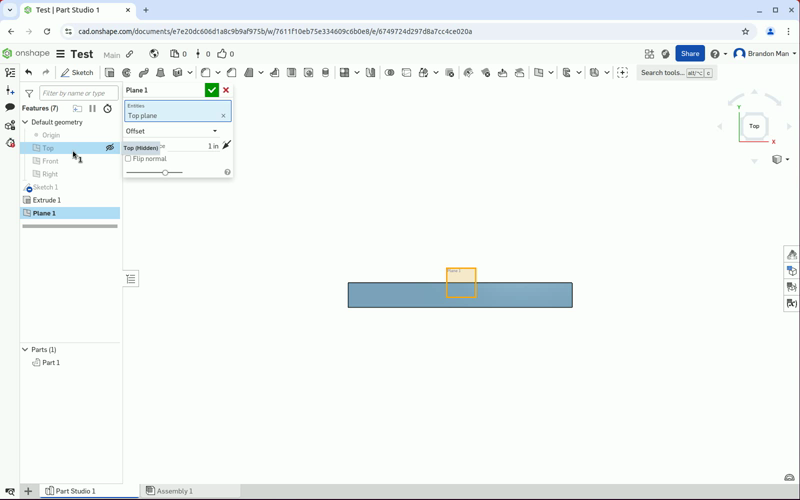
key(tab, 2)
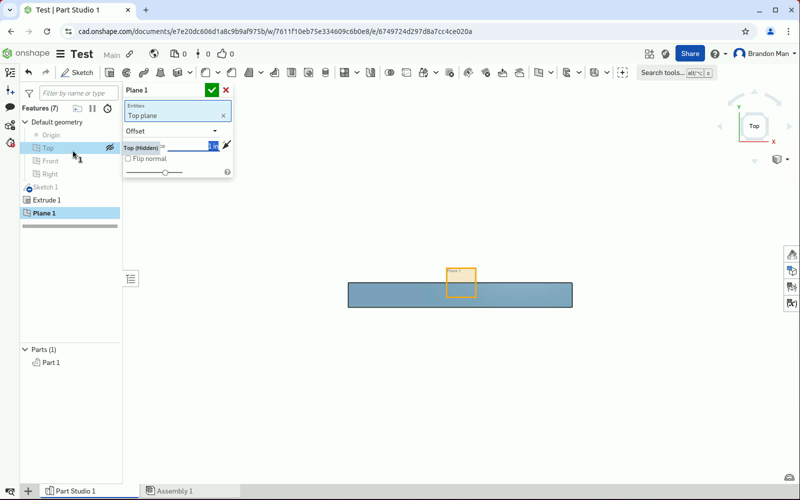
text(10.352)
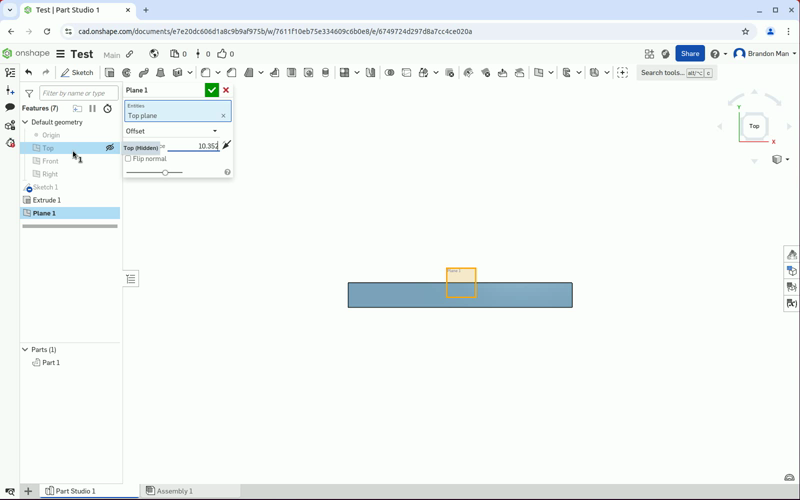
key(enter, 2)
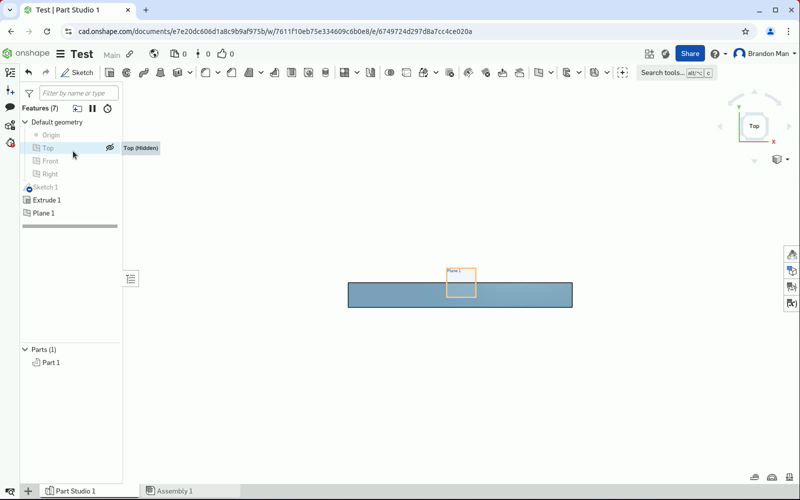
key(shift+s)
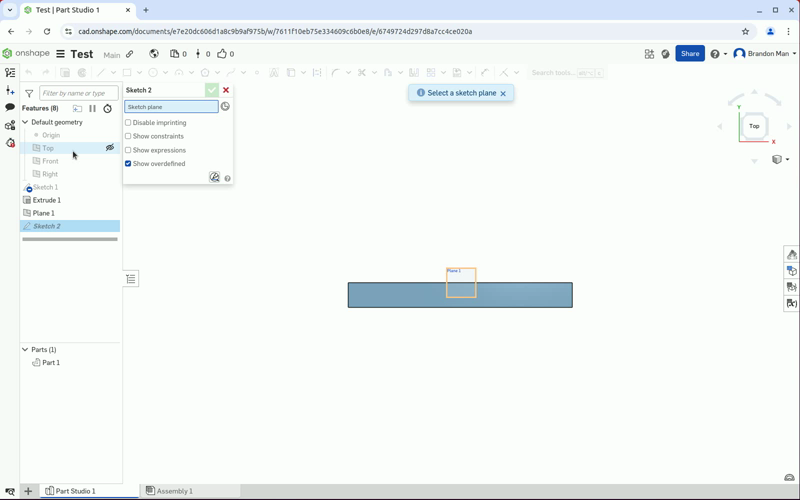
mouse_move(73, 215)
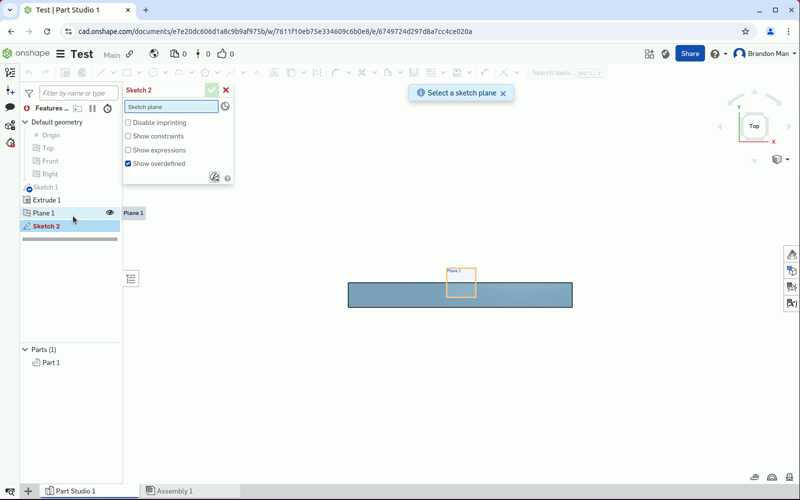
click(73, 215)
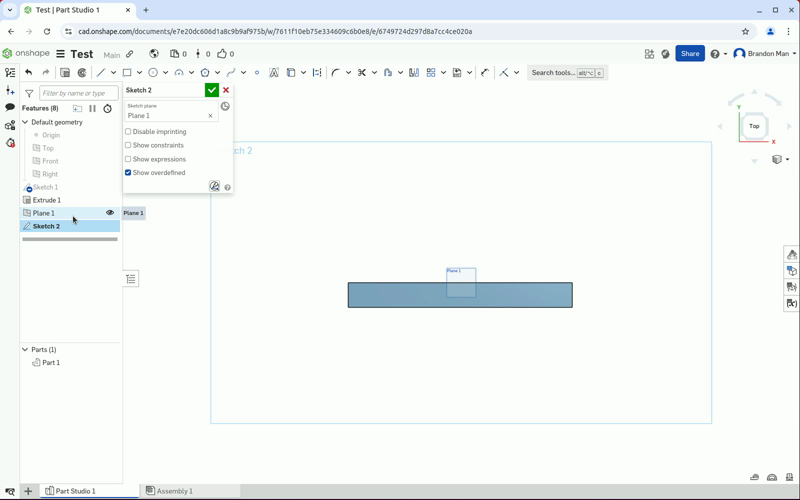
mouse_move(73, 352)
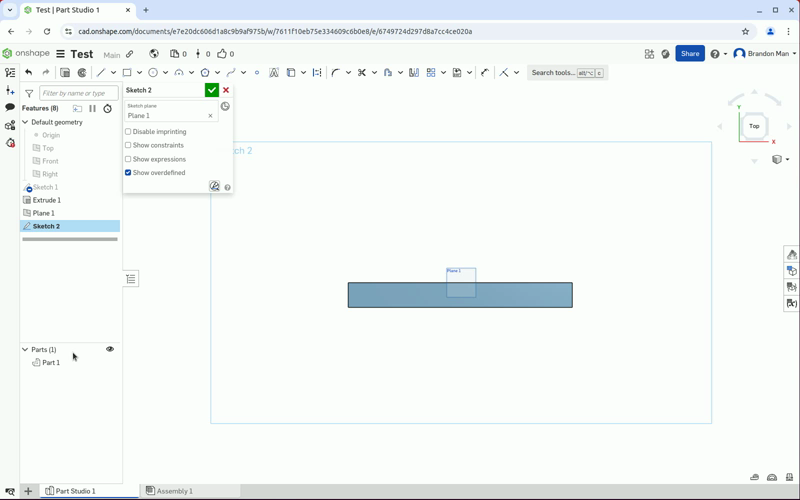
key(y)
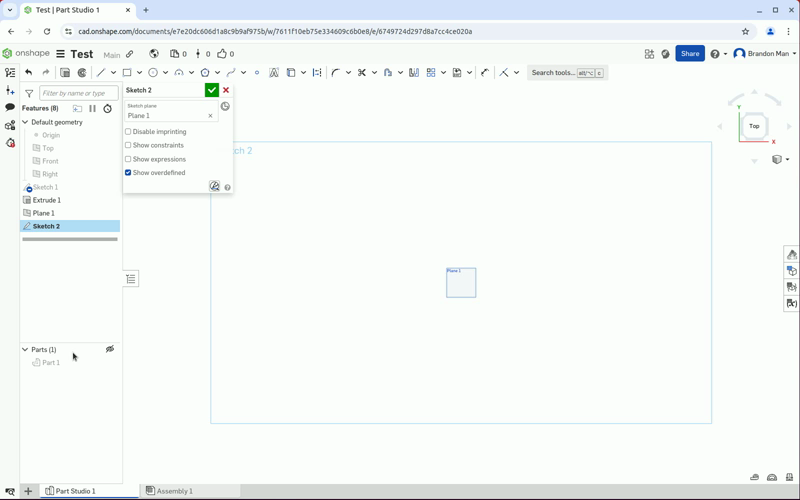
key(l)
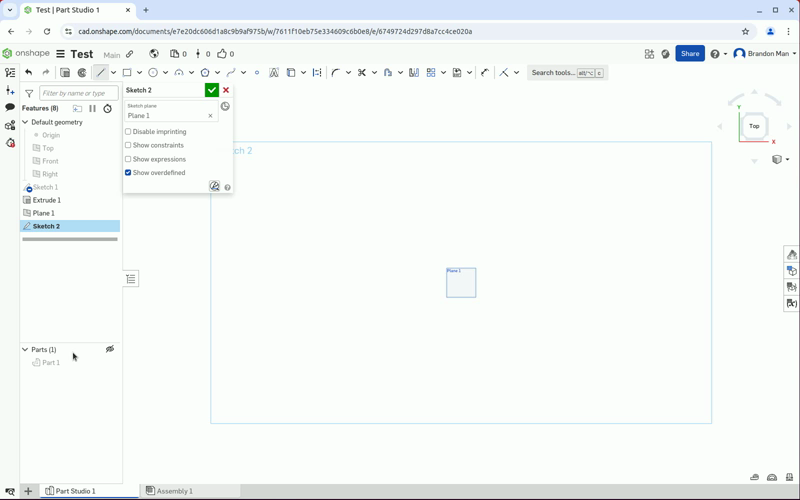
key_down(shift)
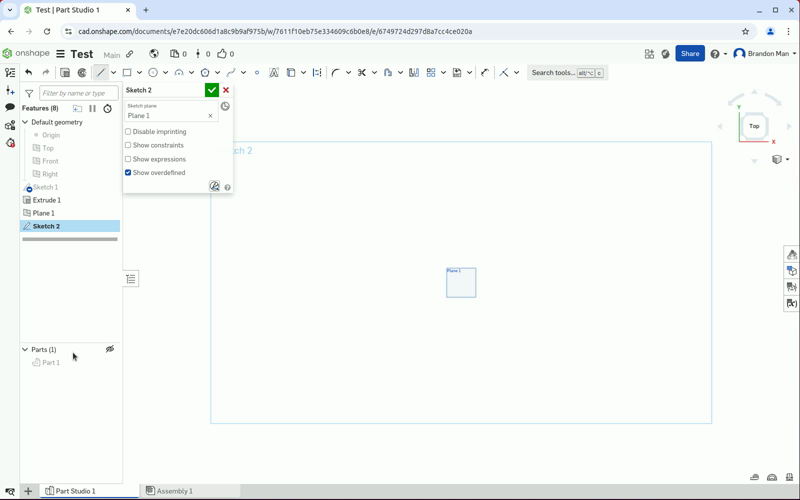
mouse_move(366, 297)
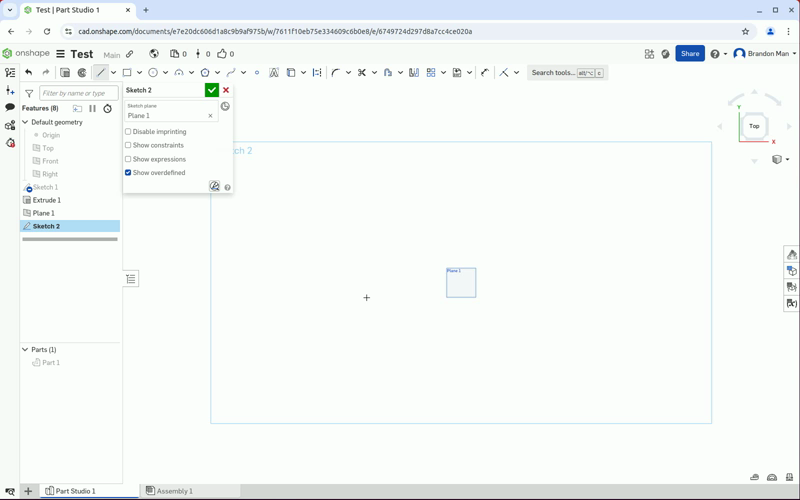
click(366, 297)
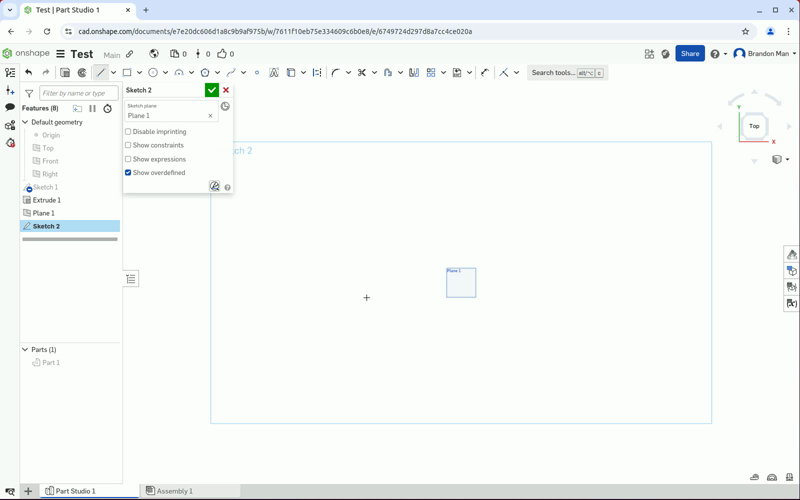
key_up(shift)
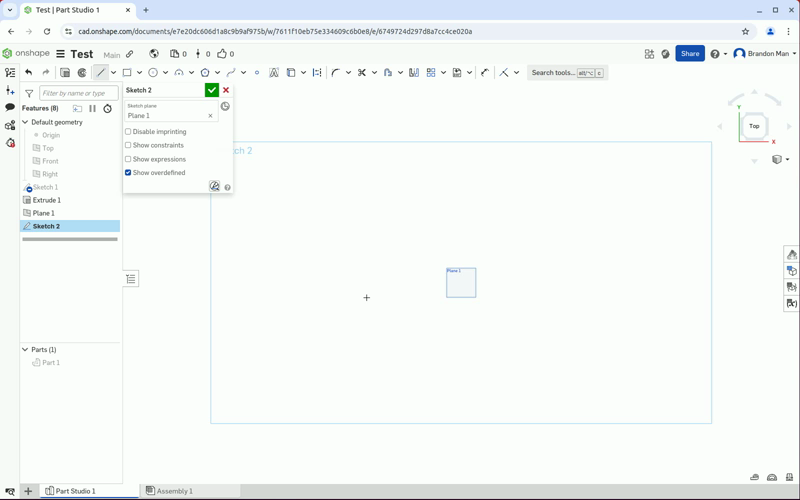
key_down(shift)
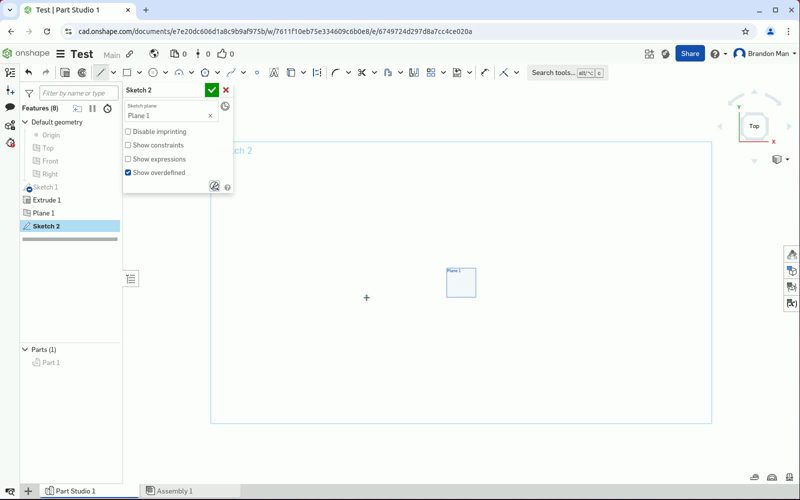
mouse_move(555, 297)
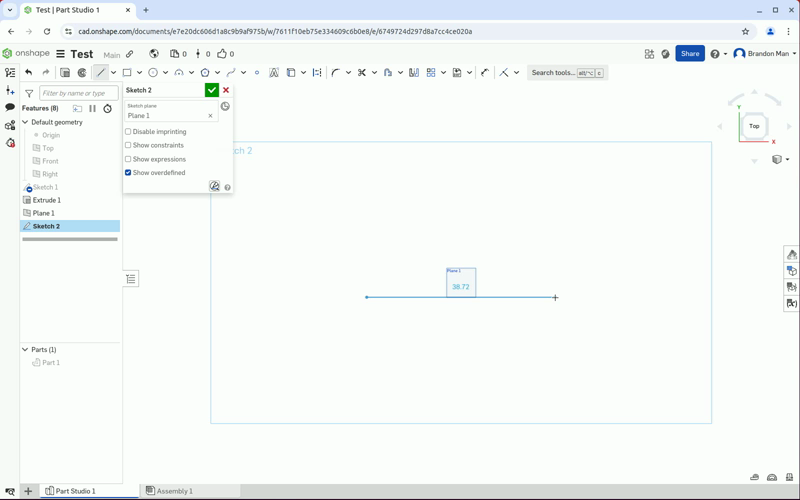
click(555, 297)
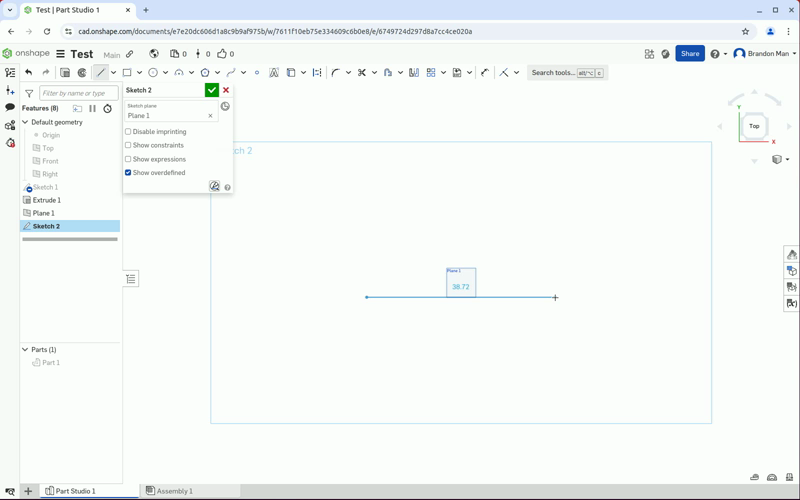
key_up(shift)
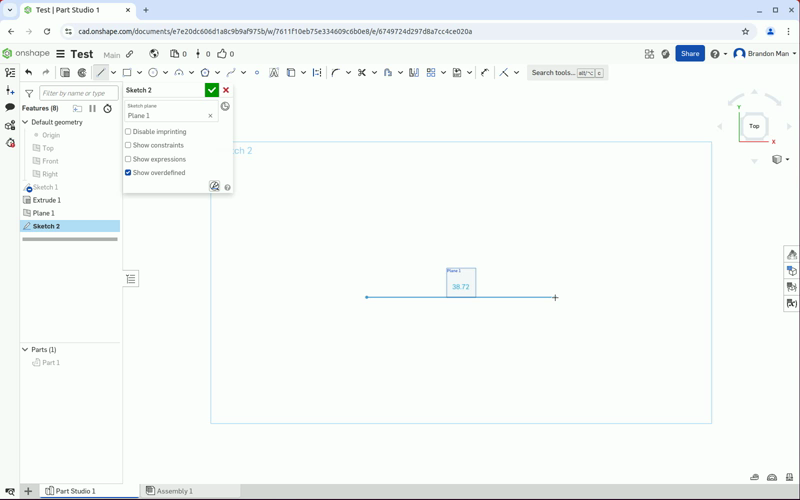
key_down(shift)
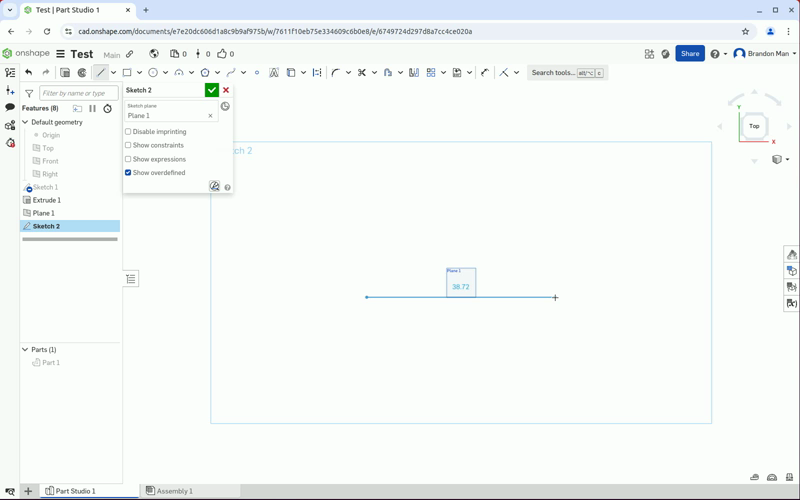
mouse_move(585, 297)
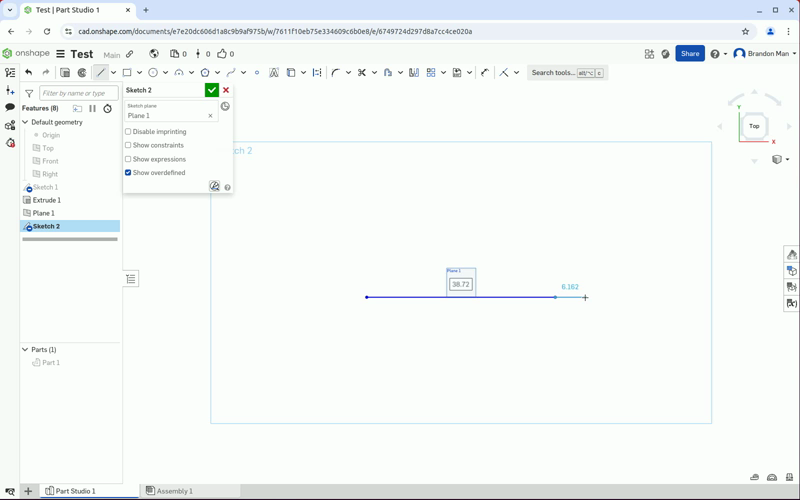
mouse_move(555, 289)
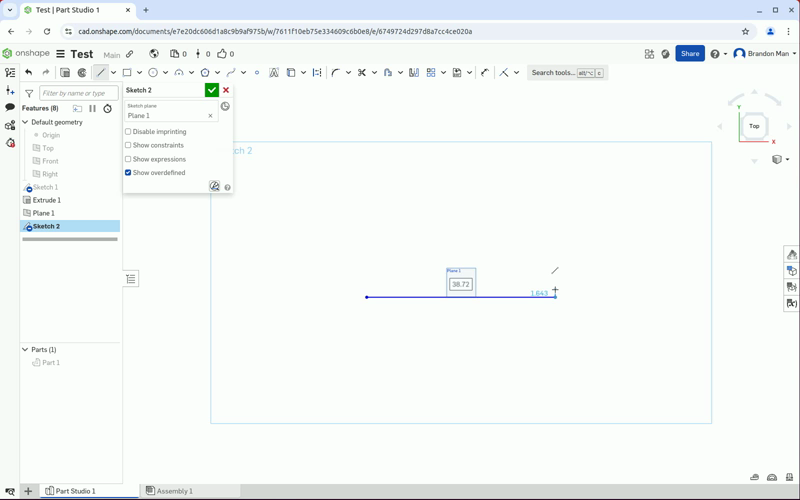
click(555, 289)
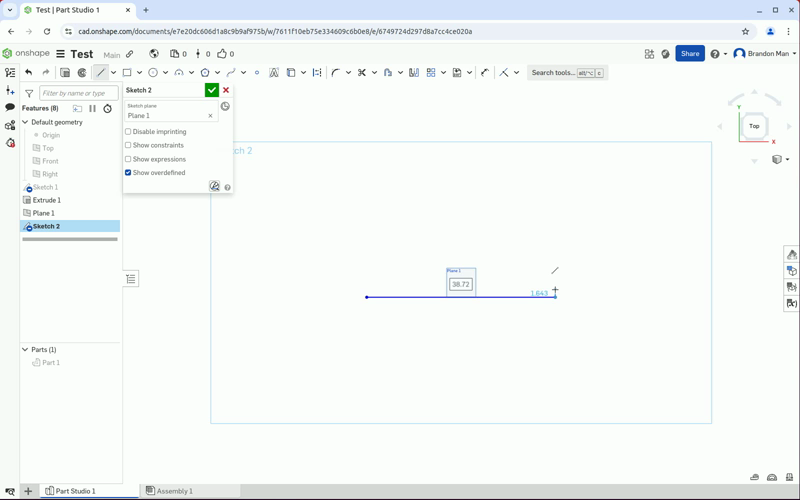
key_up(shift)
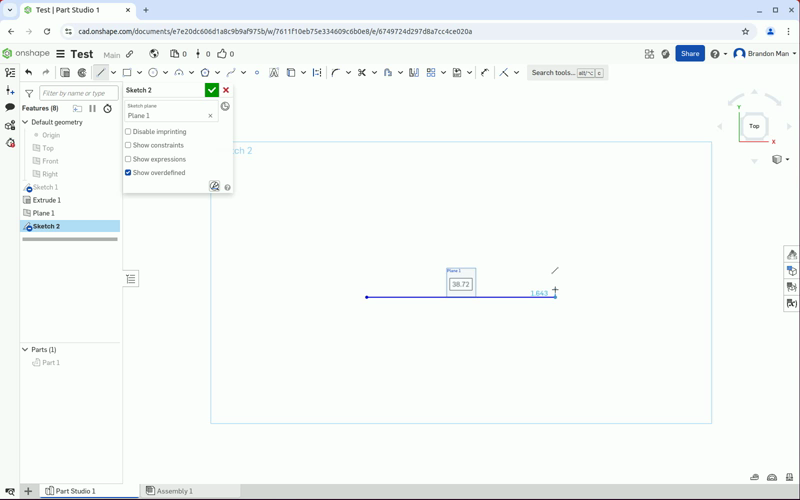
key_down(shift)
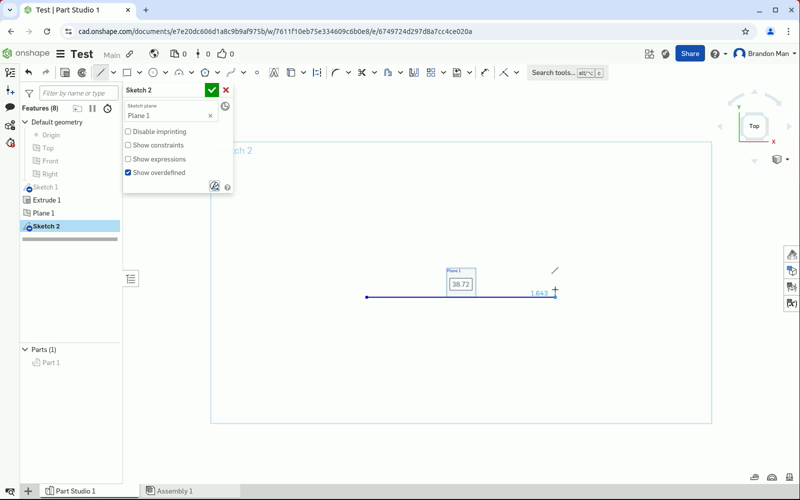
mouse_move(366, 289)
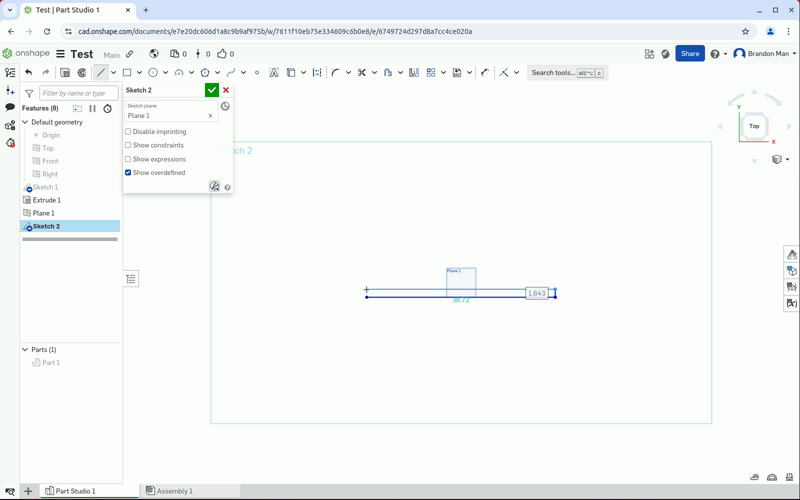
click(366, 289)
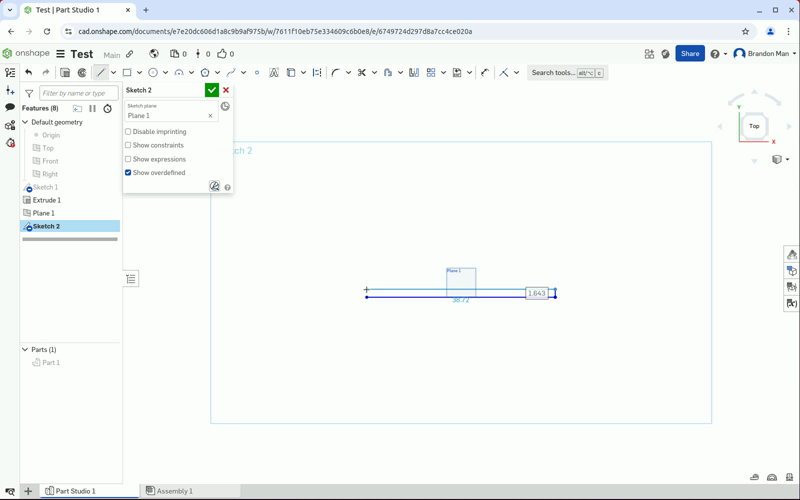
key_up(shift)
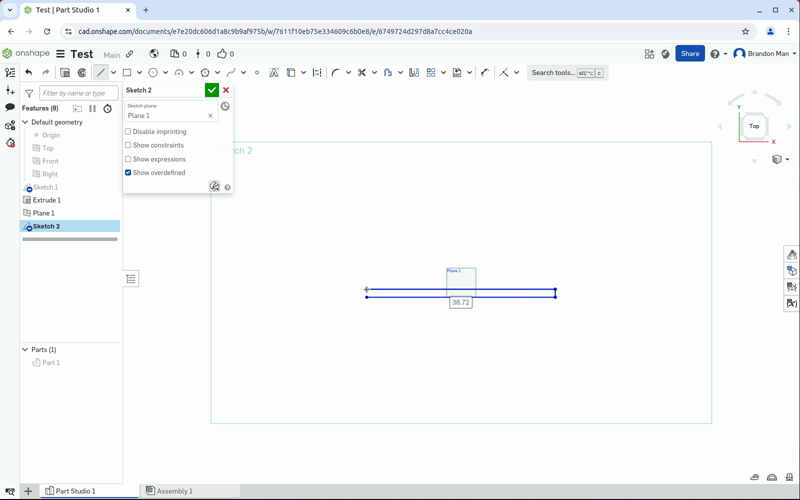
mouse_move(396, 289)
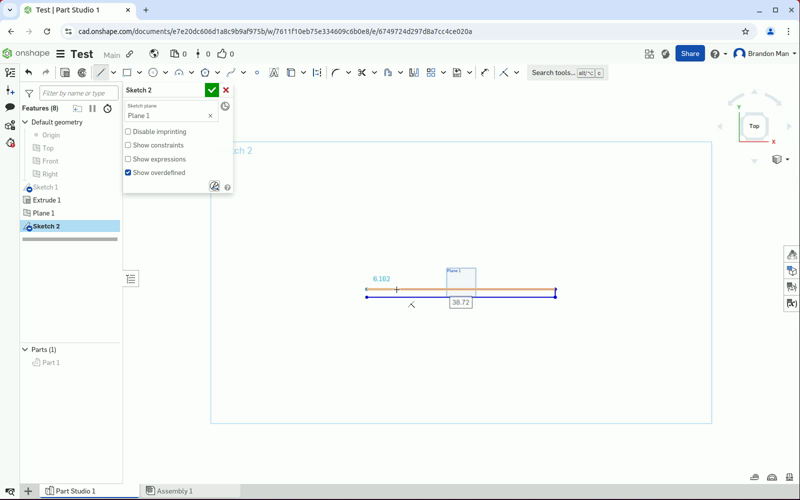
key_down(shift)
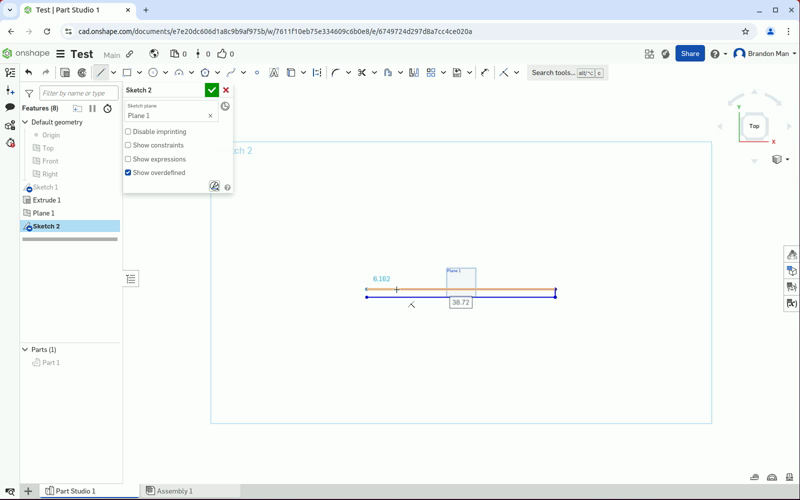
mouse_move(366, 297)
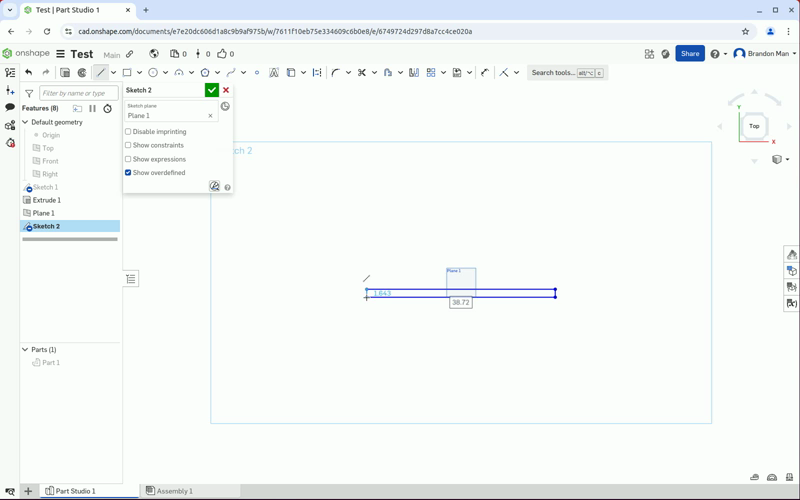
key_up(shift)
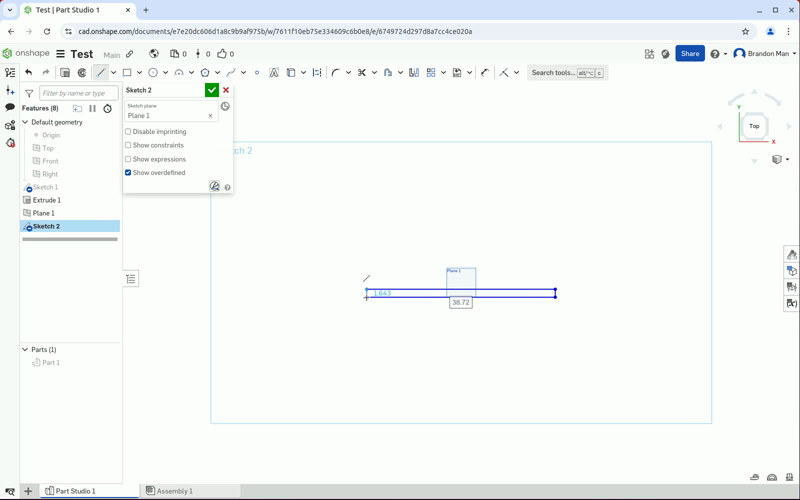
click(366, 297)
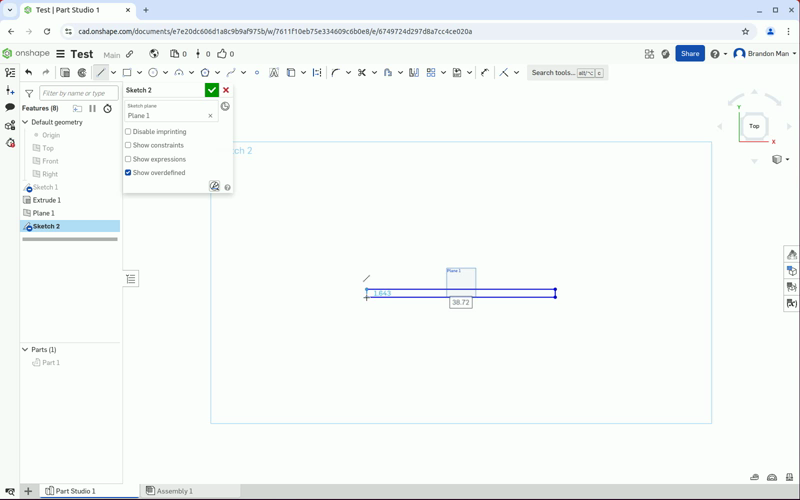
key(esc)
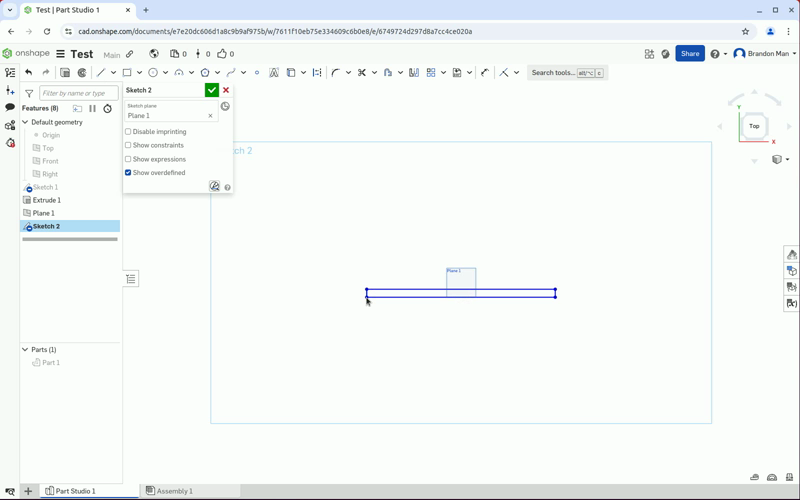
mouse_move(391, 294)
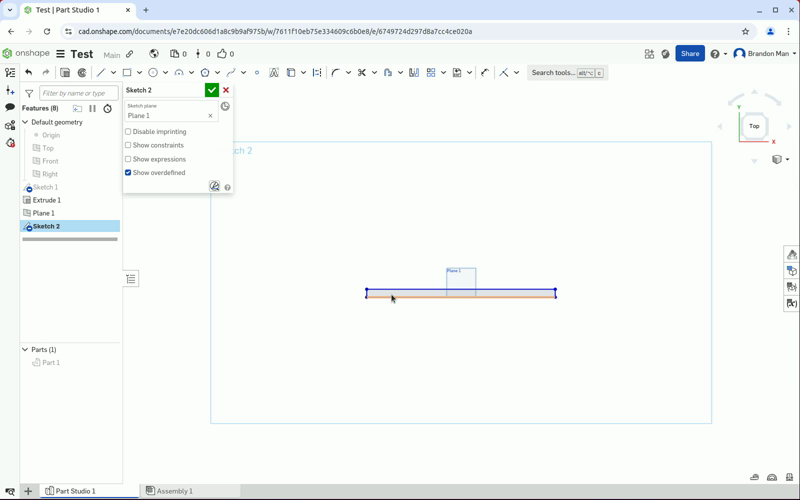
scroll(6)
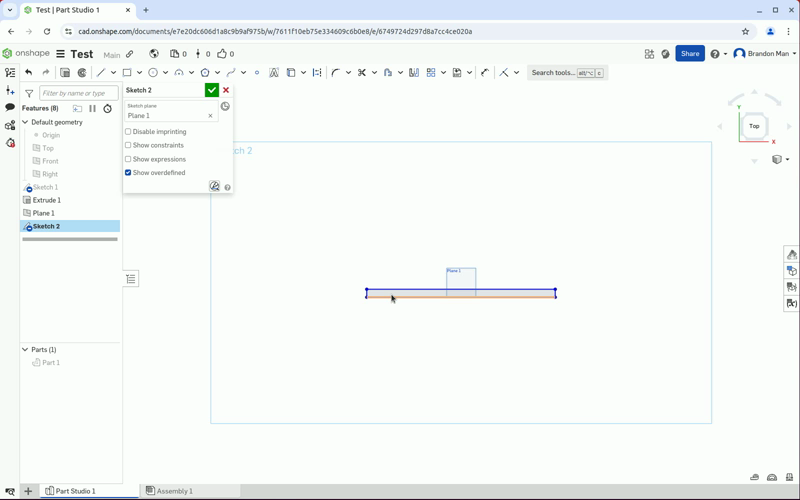
scroll(6)
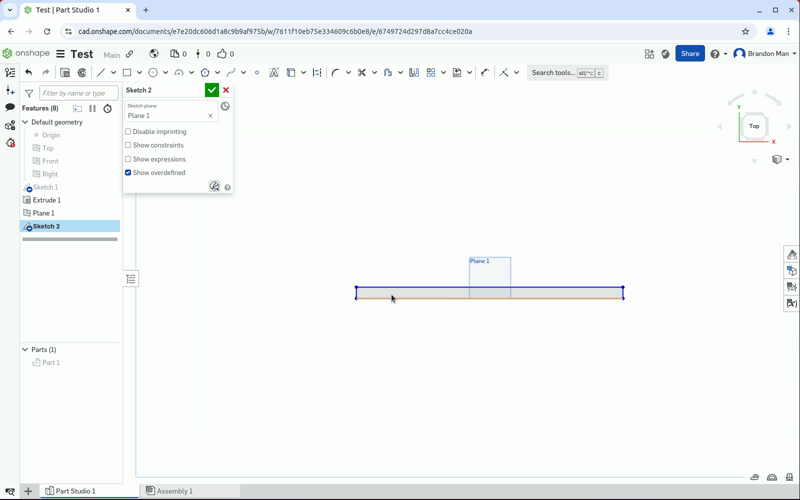
scroll(6)
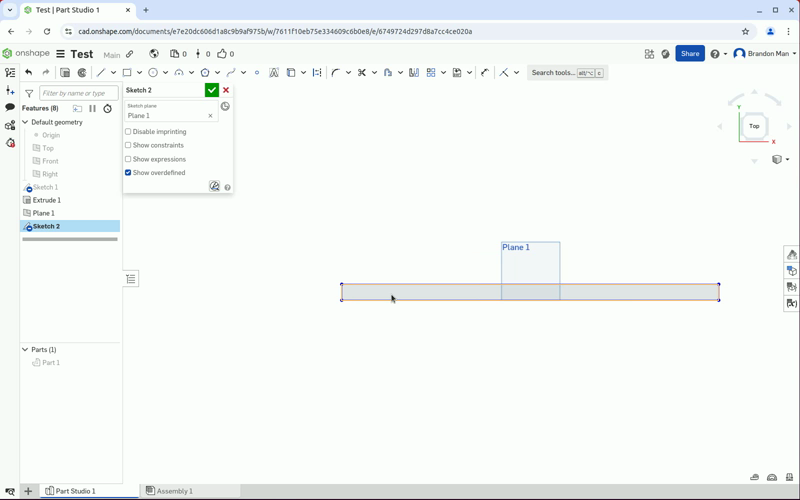
scroll(6)
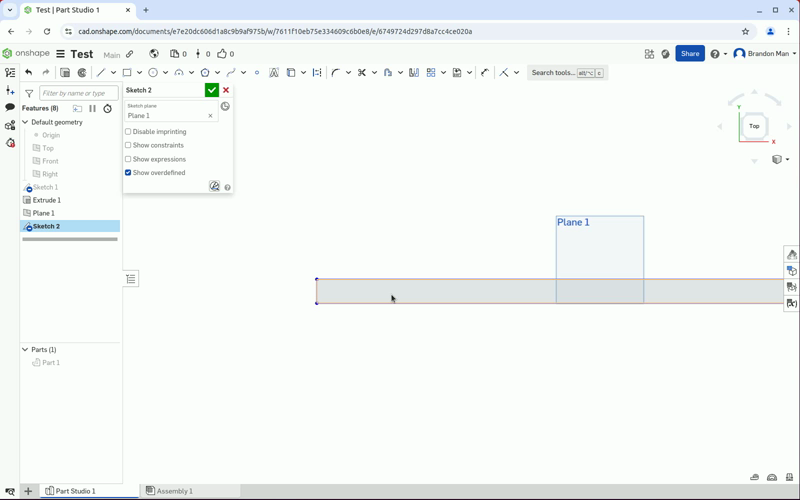
scroll(6)
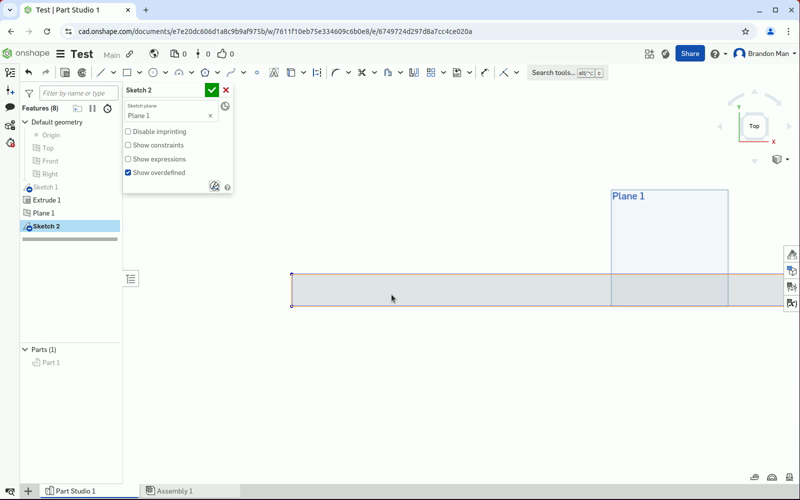
scroll(6)
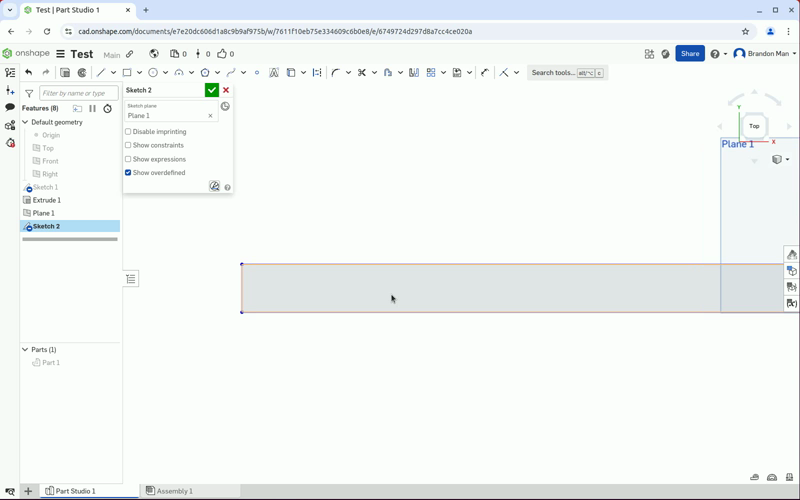
scroll(6)
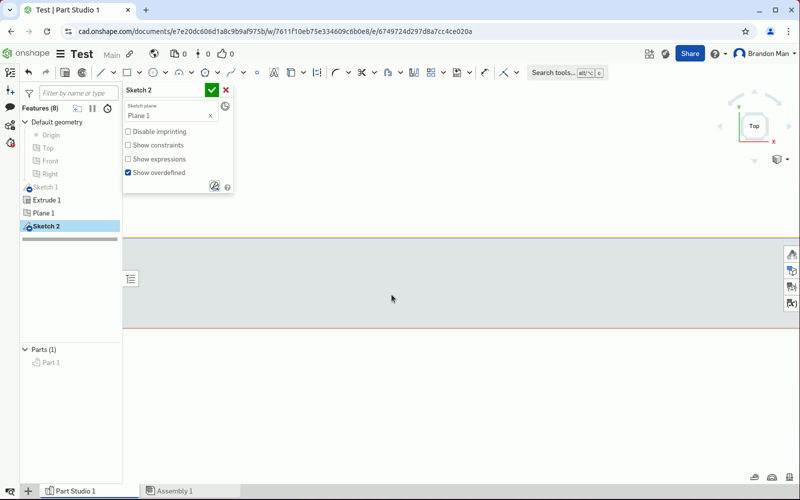
click(391, 294)
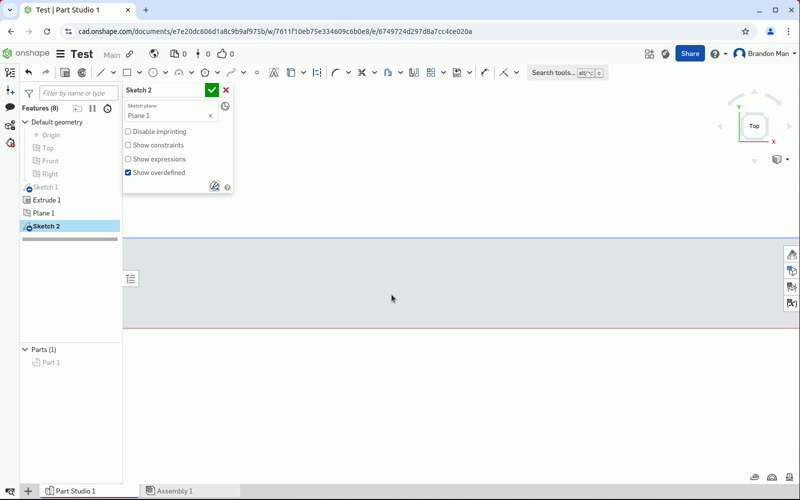
scroll(-6)
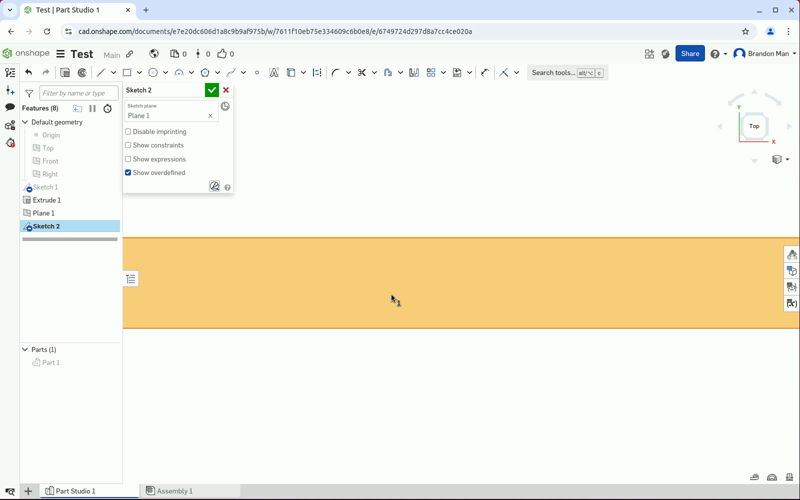
scroll(-6)
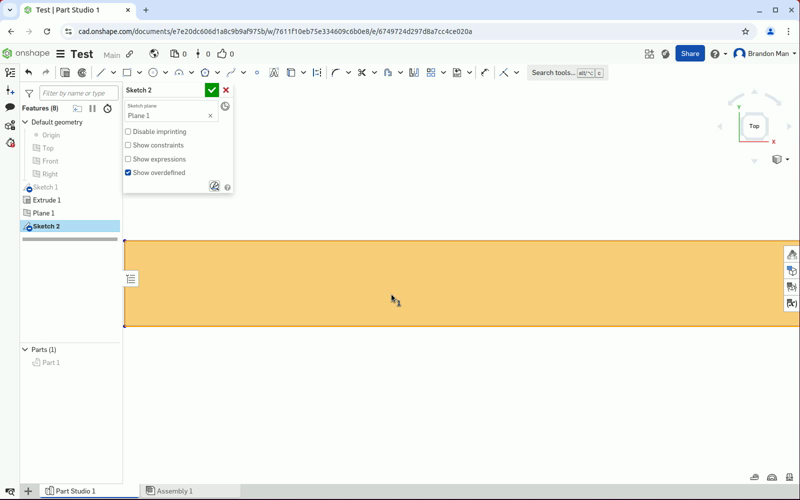
scroll(-6)
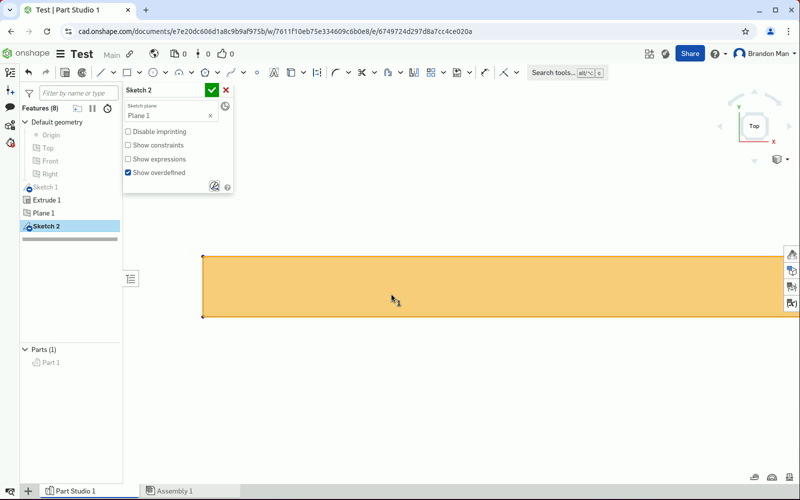
scroll(-6)
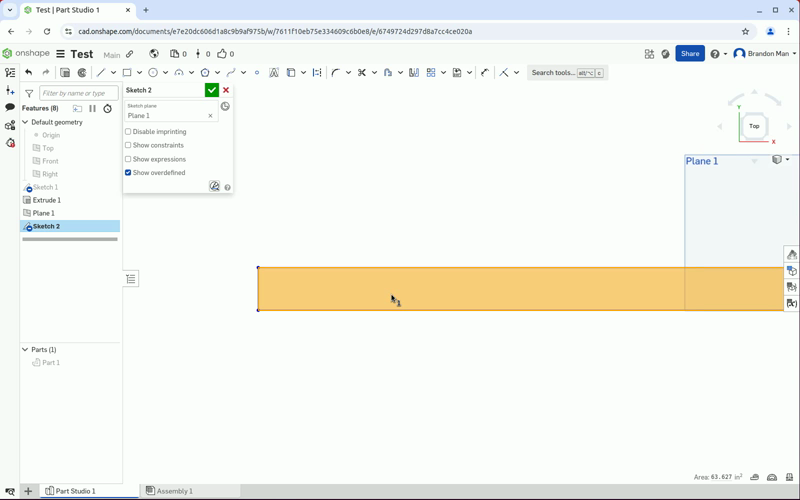
scroll(-6)
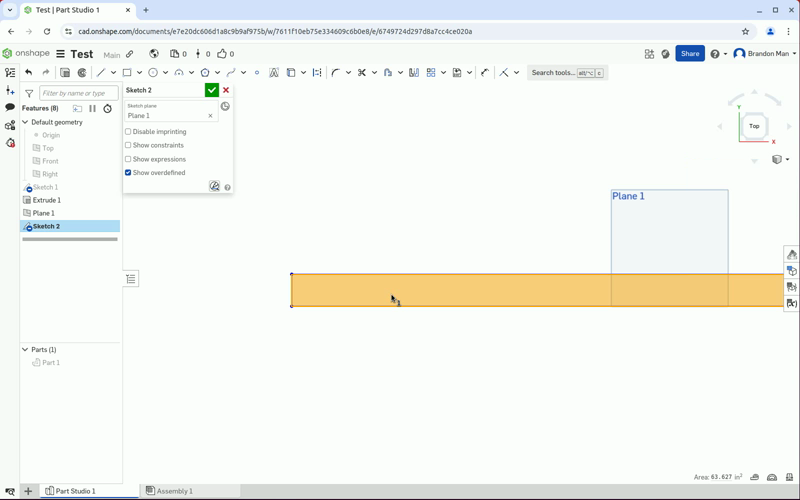
scroll(-6)
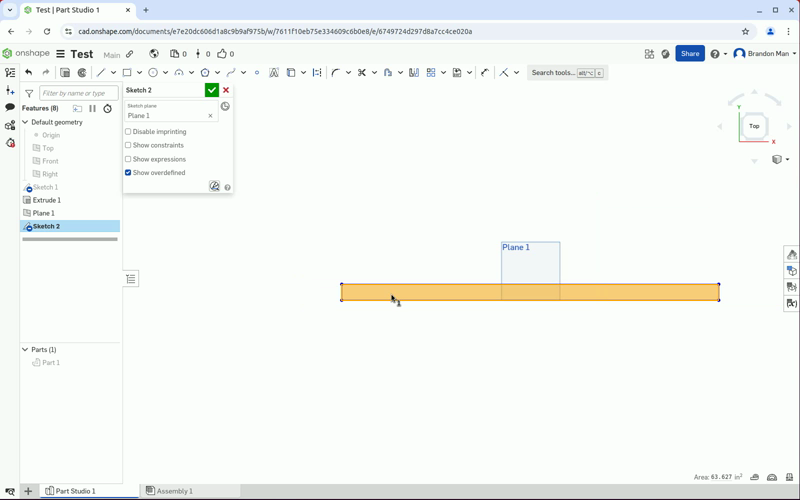
scroll(-6)
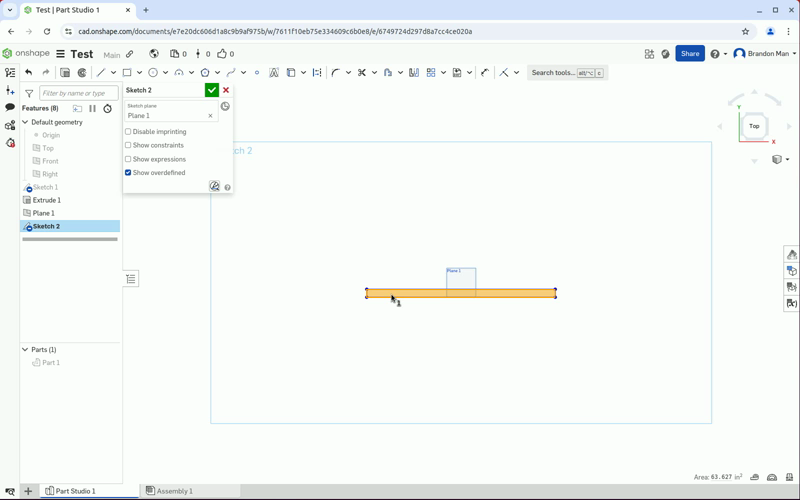
mouse_move(73, 352)
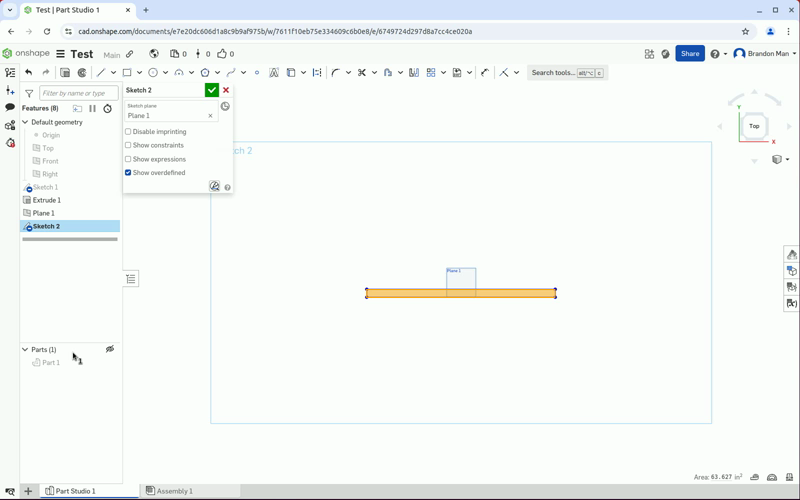
key(shift+y)
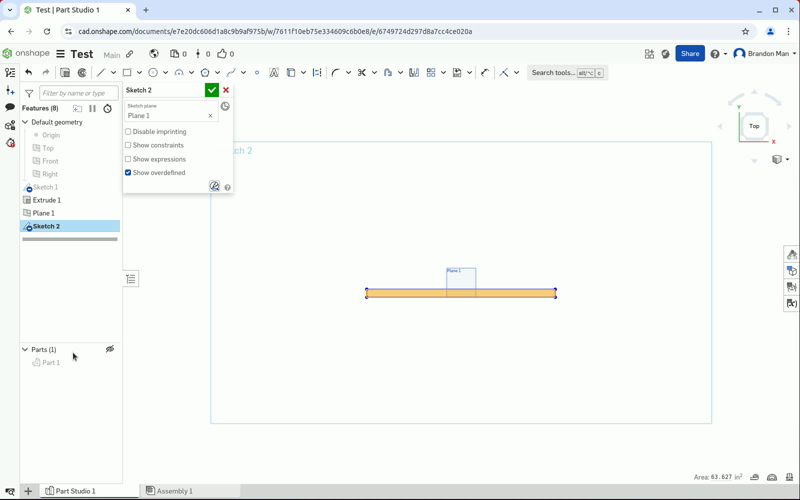
key(shift+e)
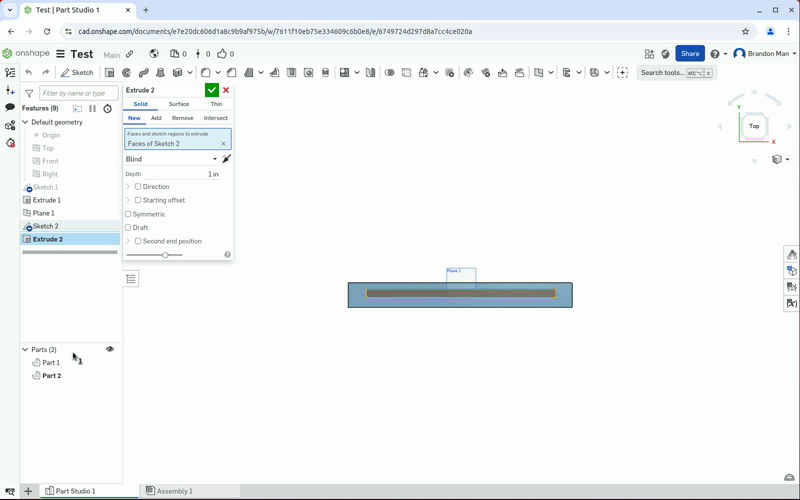
mouse_move(143, 106)
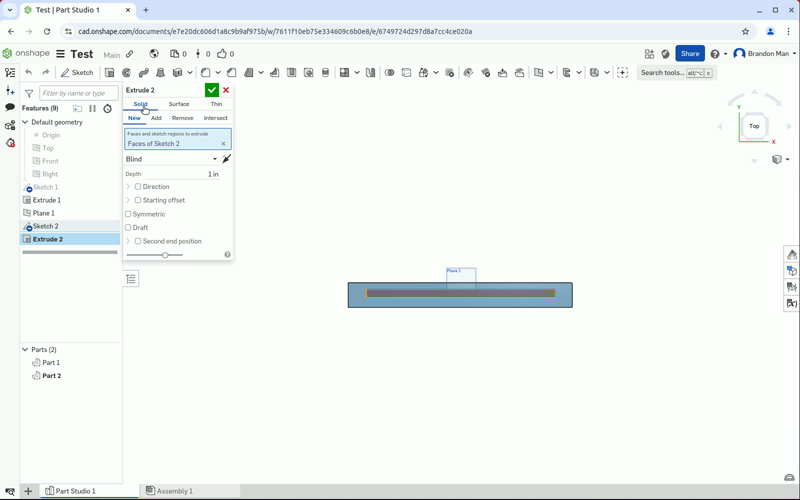
click(143, 106)
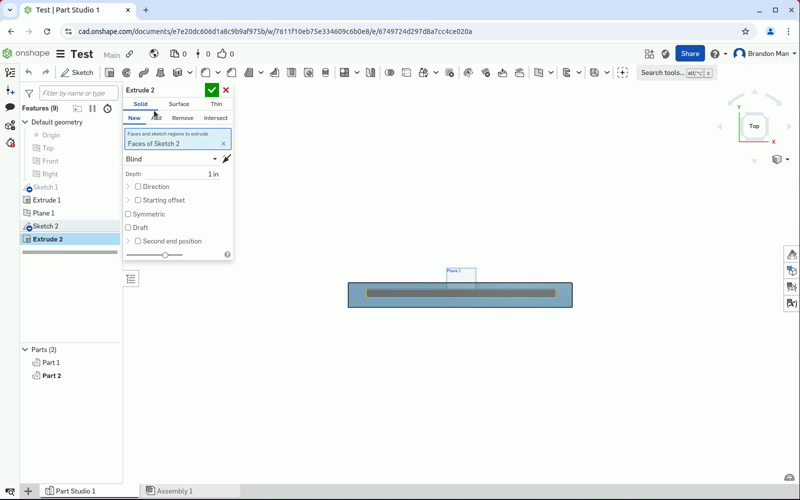
mouse_move(186, 120)
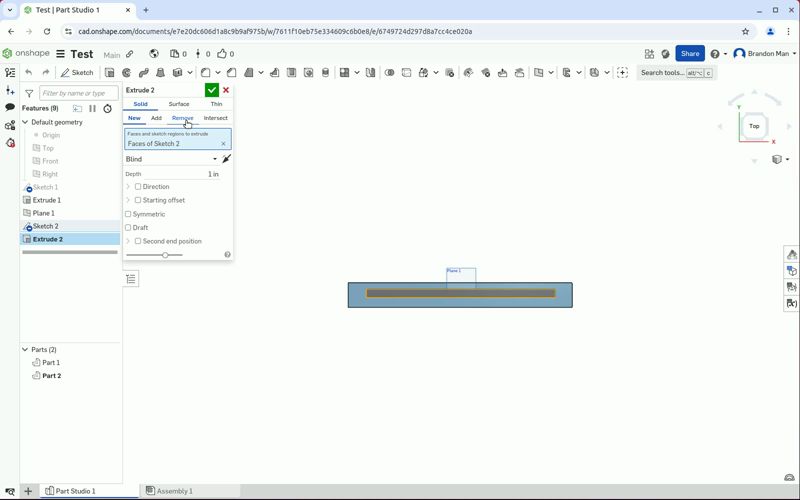
click(186, 120)
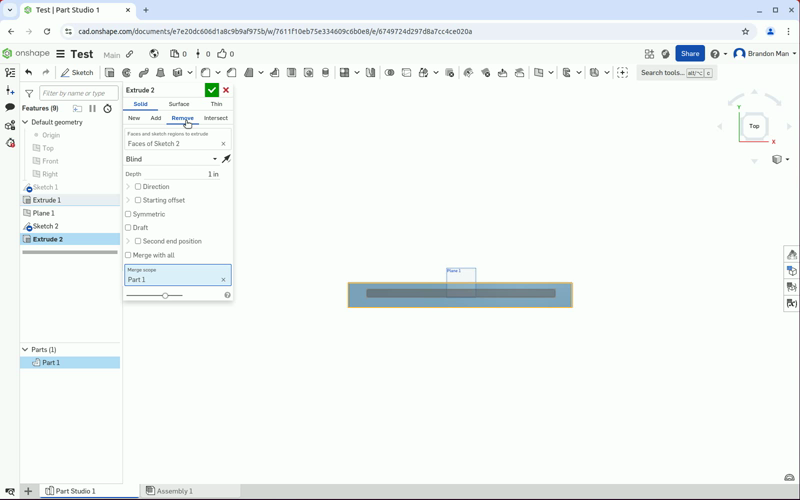
key(tab, 4)
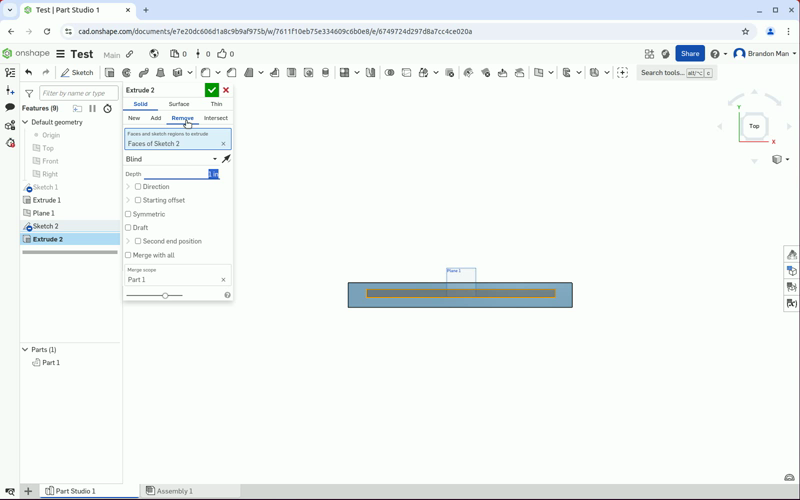
text(1.444)
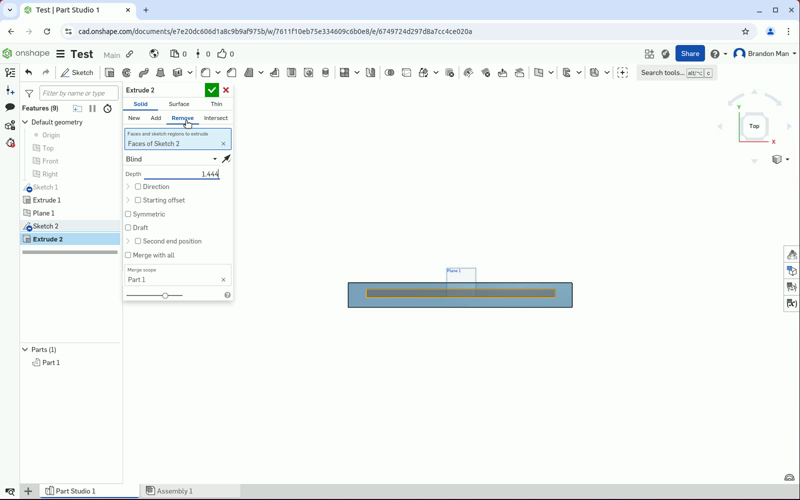
key(tab, 6)
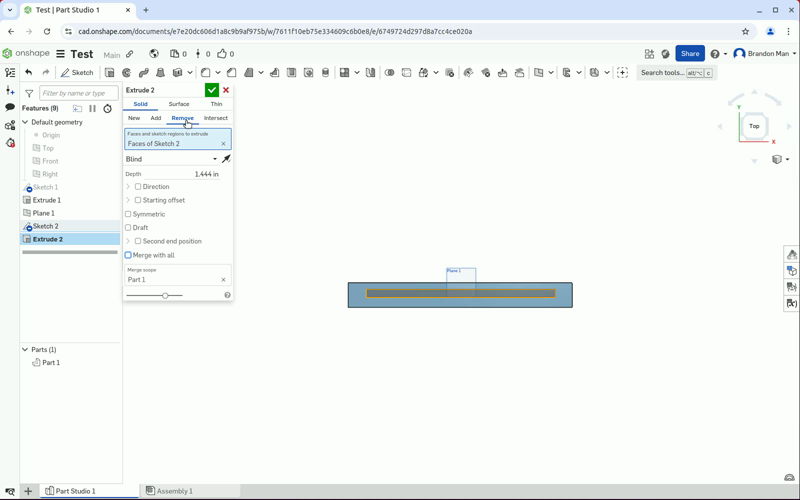
key(space)
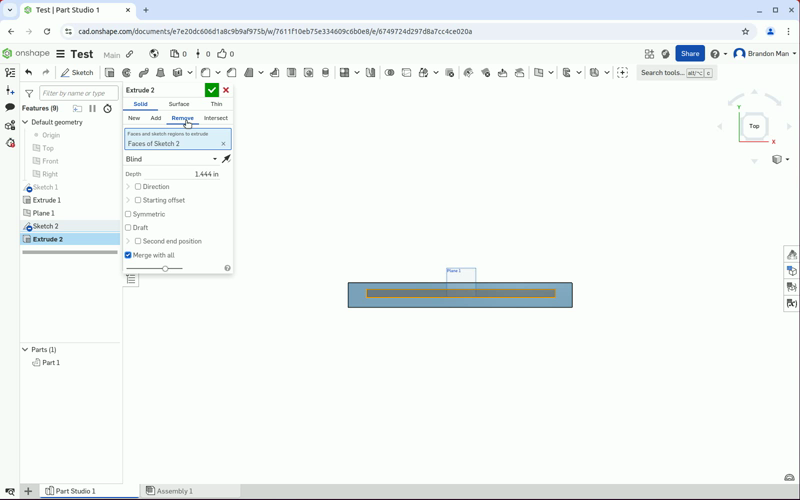
key(enter)
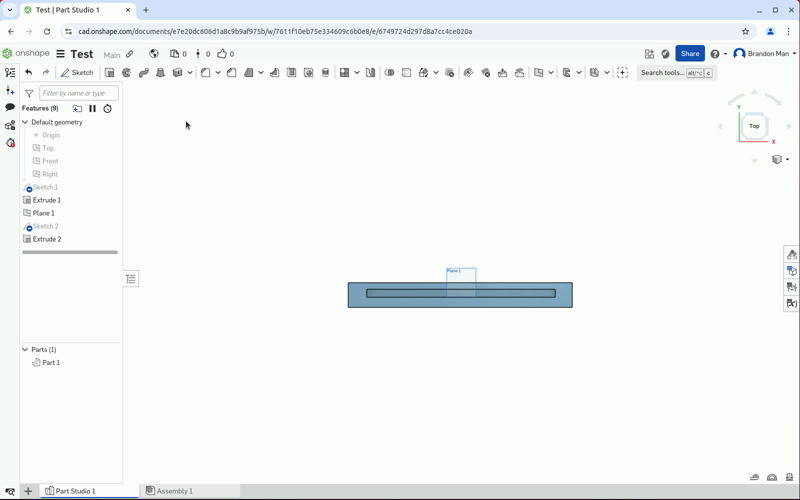
key(shift+h)
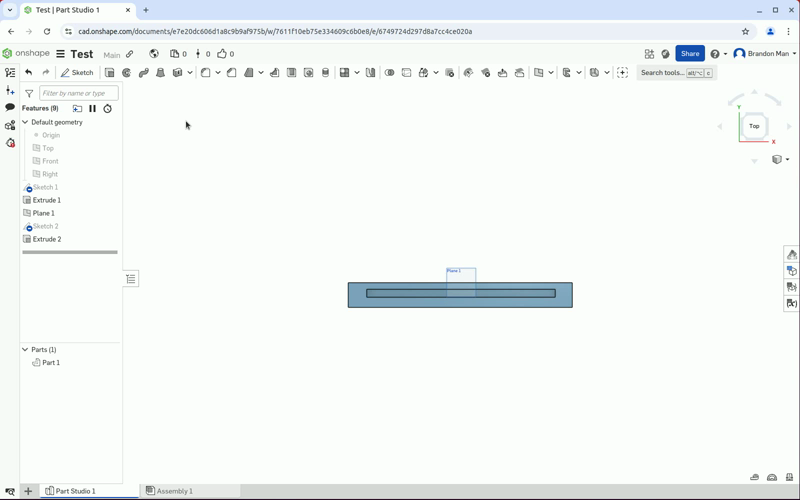
key(shift+h)
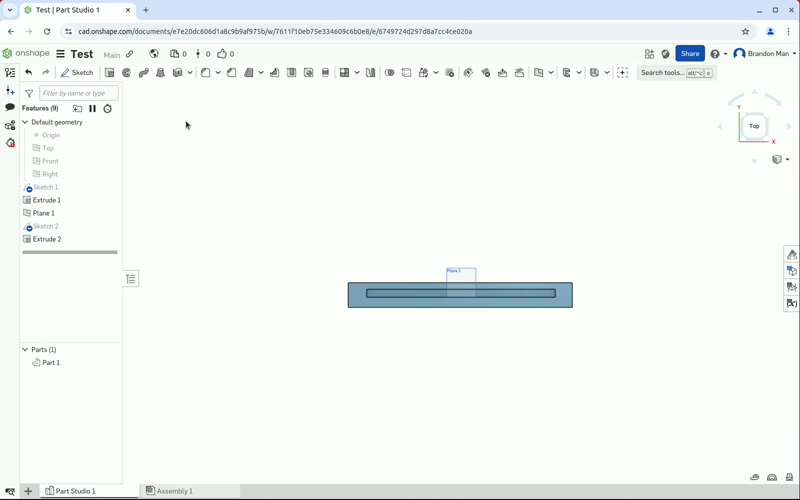
mouse_move(73, 189)
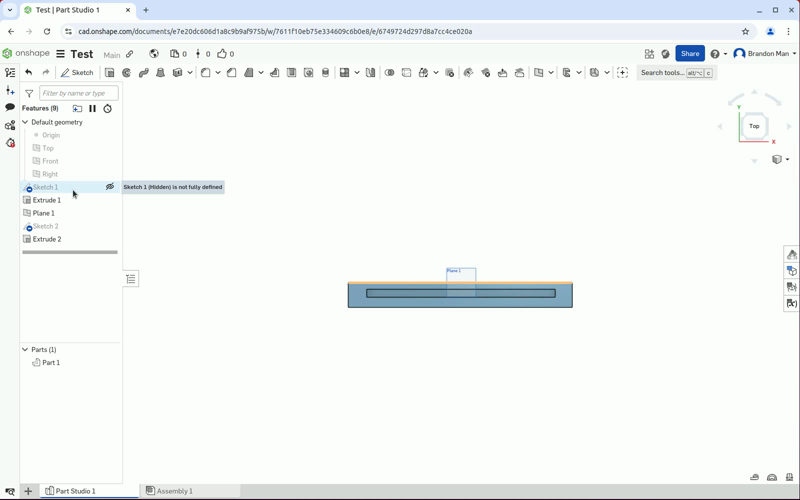
click(73, 189)
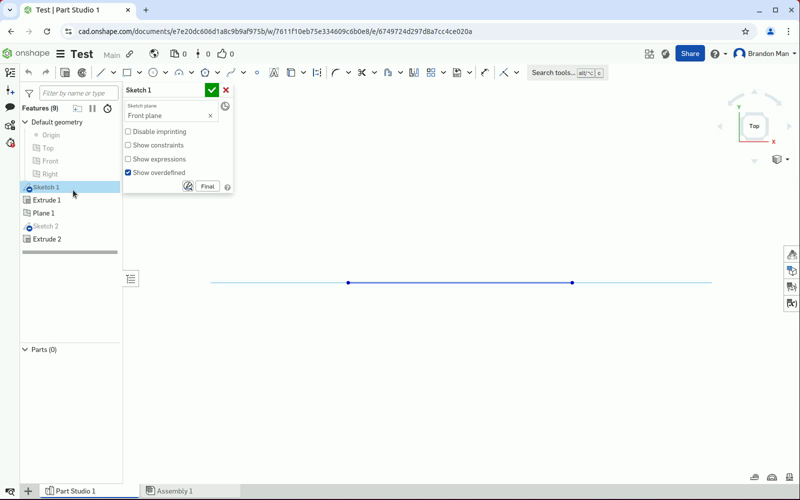
mouse_move(229, 92)
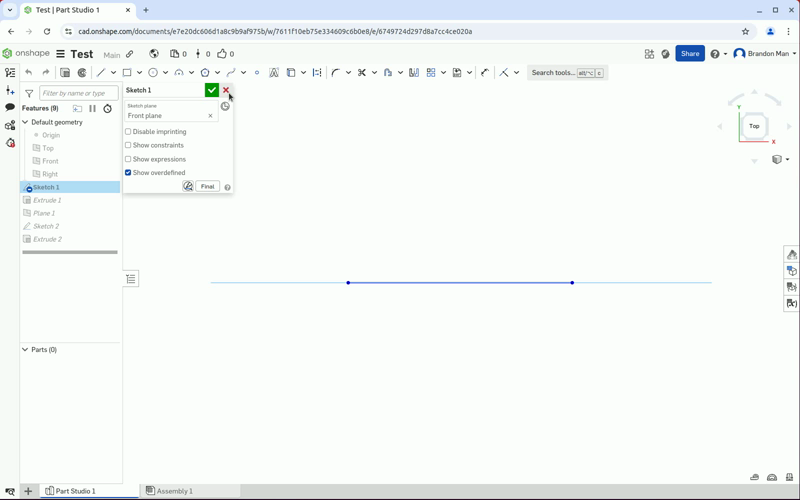
click(229, 92)
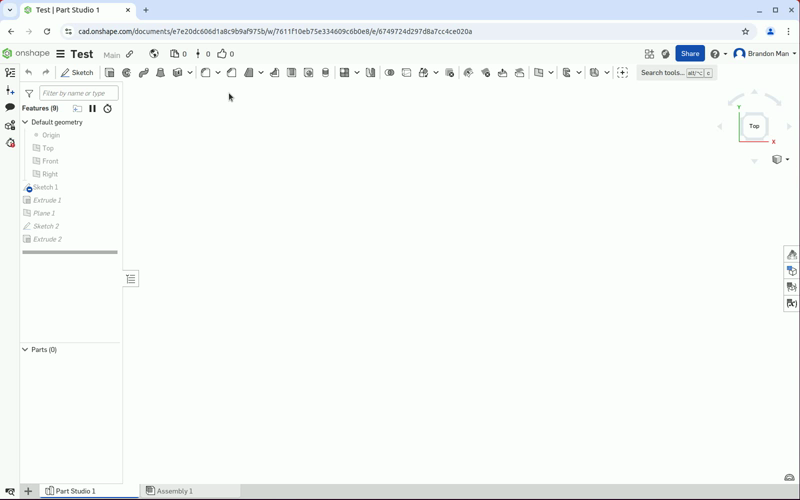
key(shift+s)
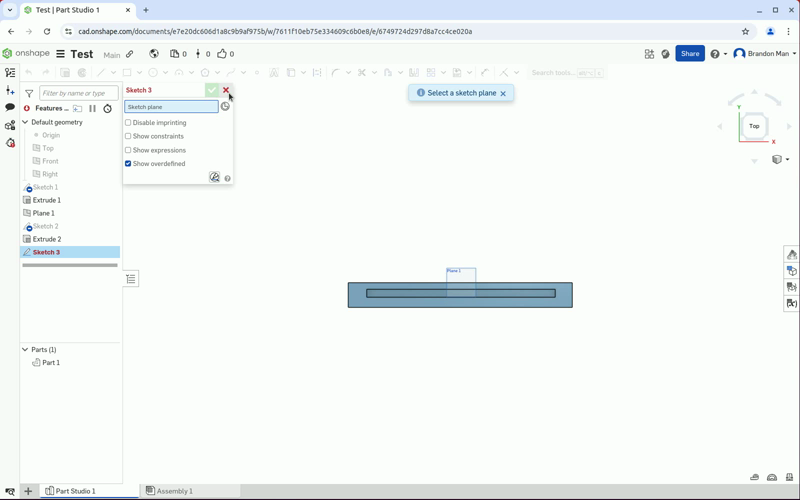
mouse_move(73, 215)
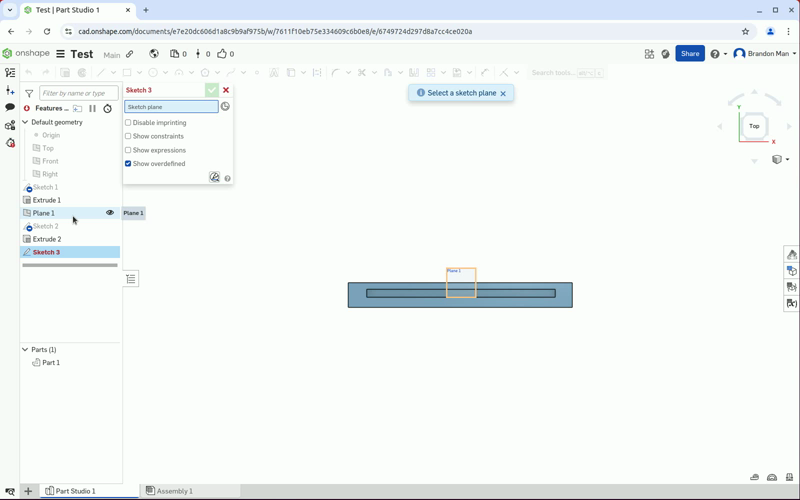
click(73, 215)
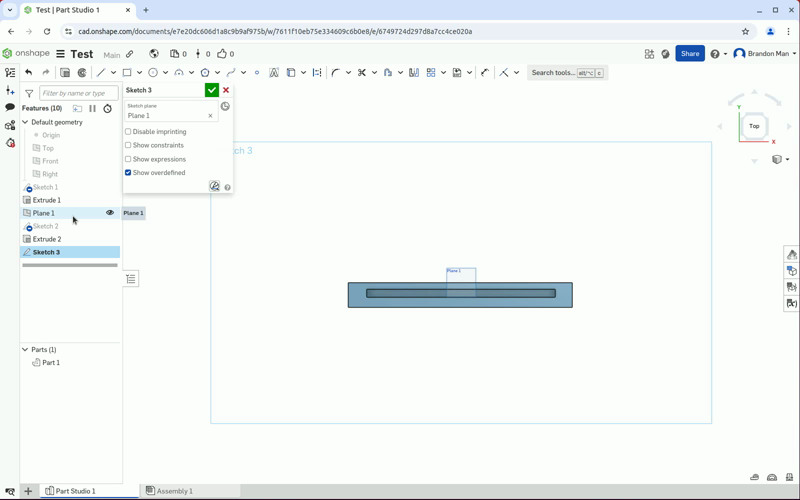
mouse_move(73, 352)
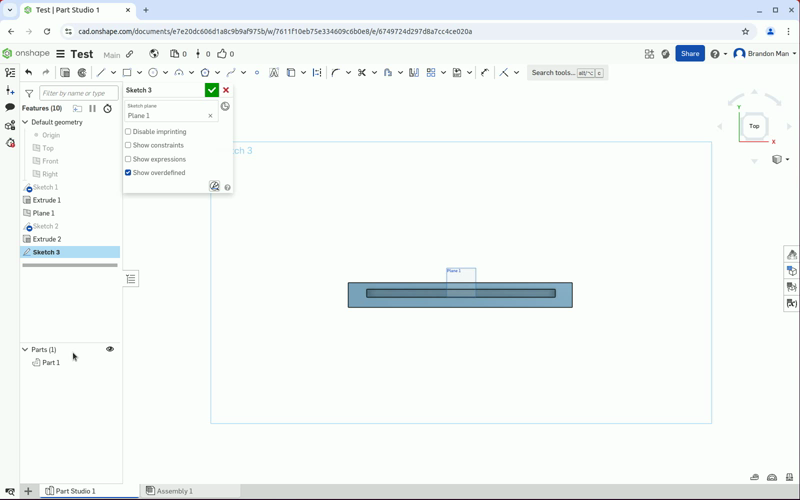
key(y)
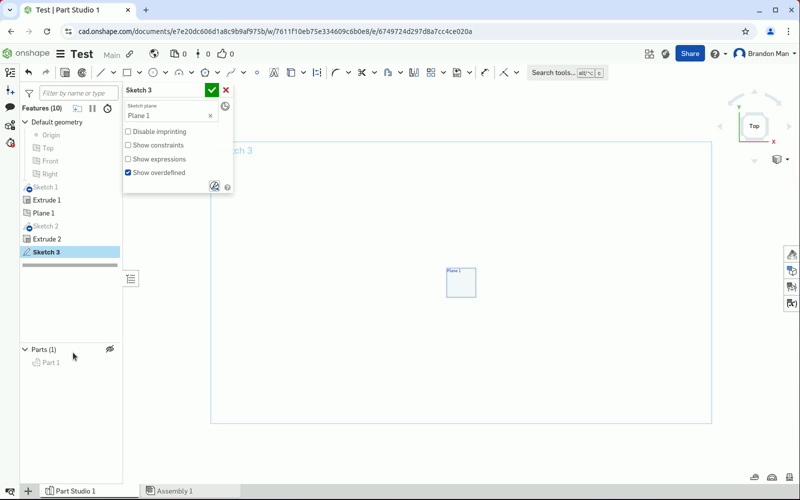
key(l)
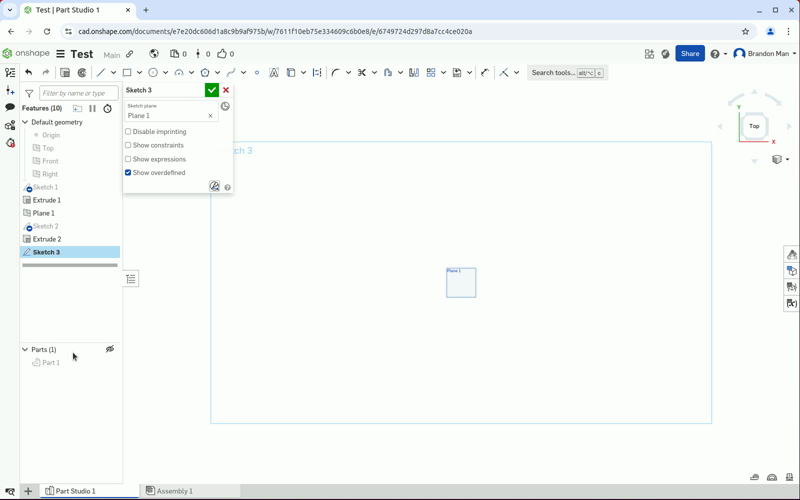
key_down(shift)
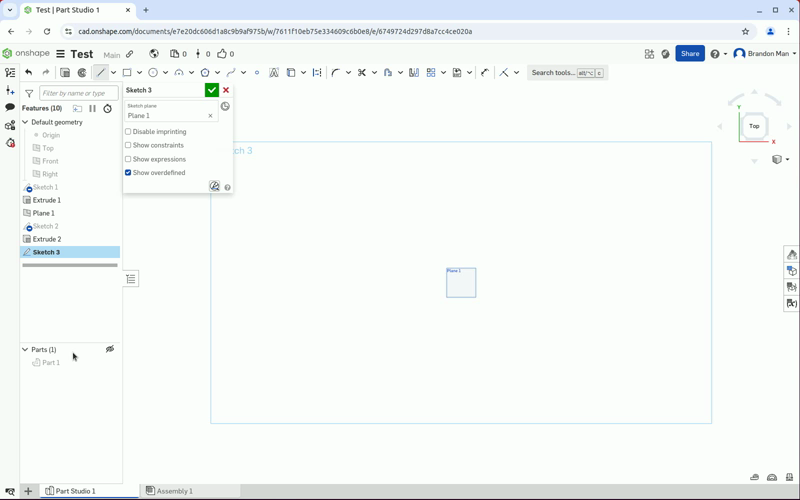
mouse_move(559, 307)
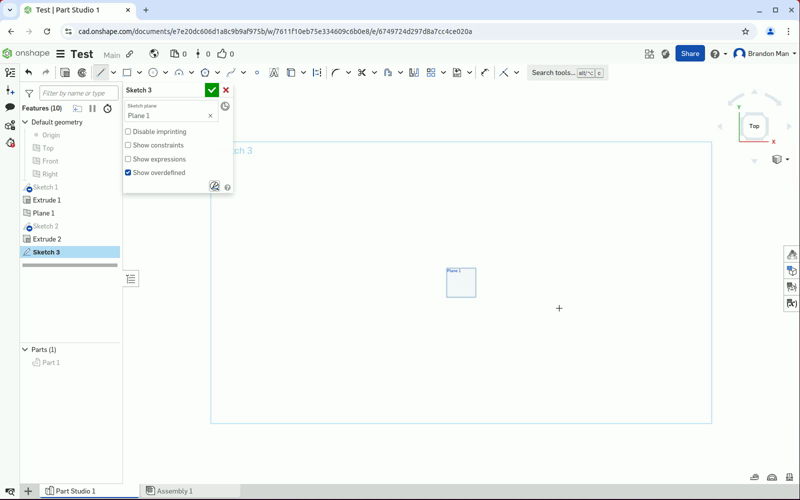
click(559, 307)
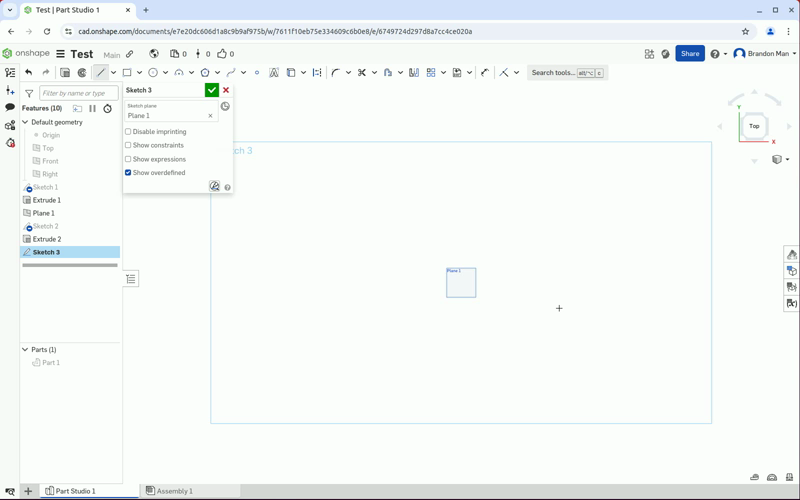
key_up(shift)
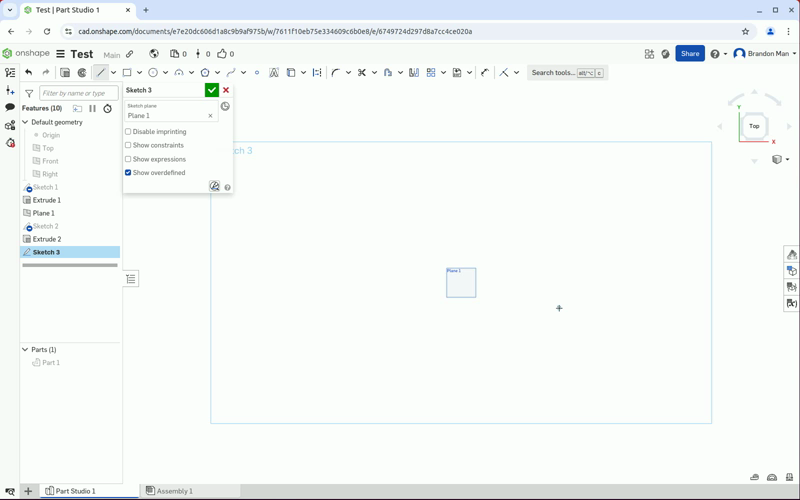
key_down(shift)
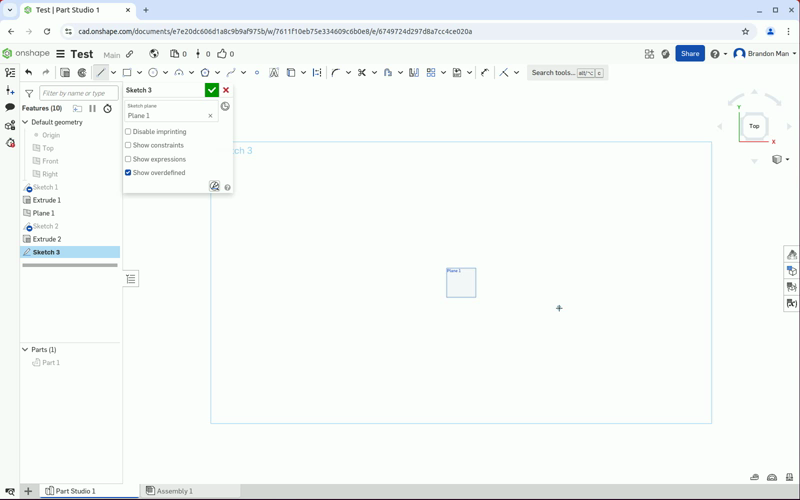
mouse_move(589, 307)
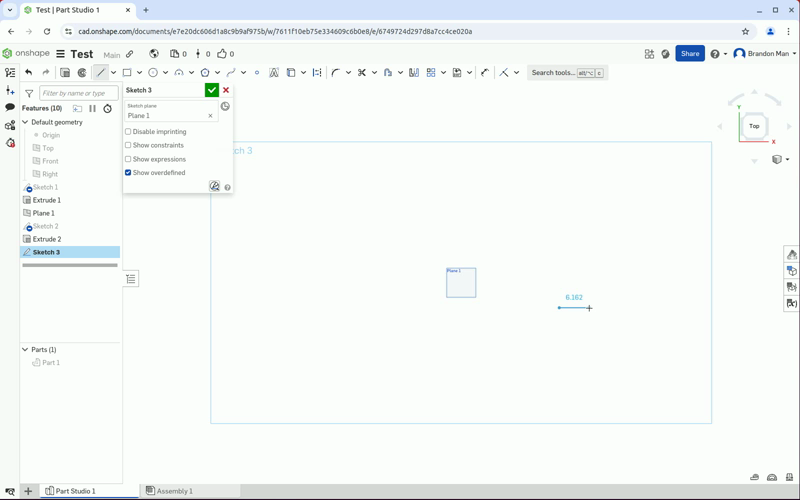
mouse_move(568, 307)
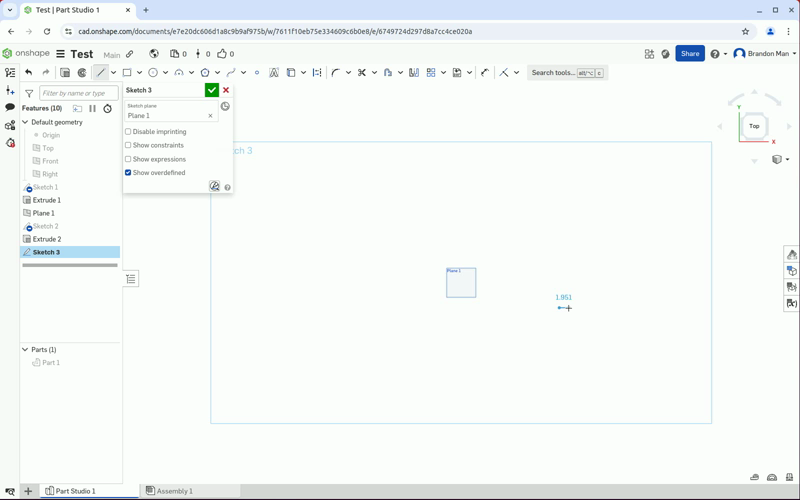
click(568, 307)
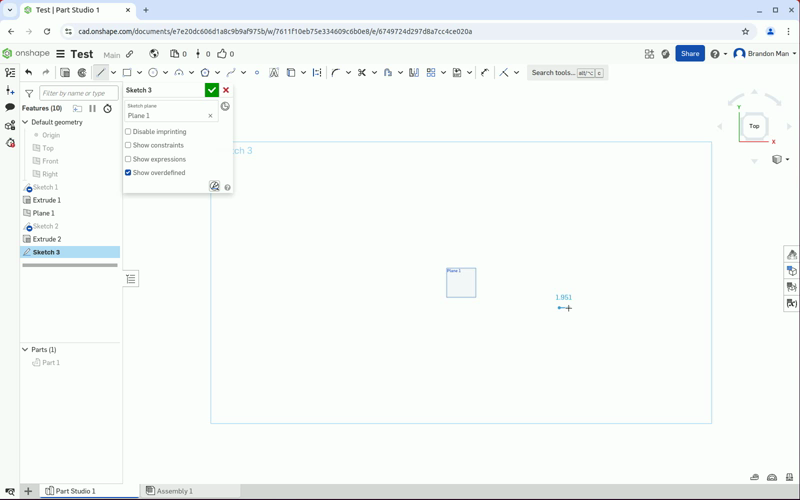
key_up(shift)
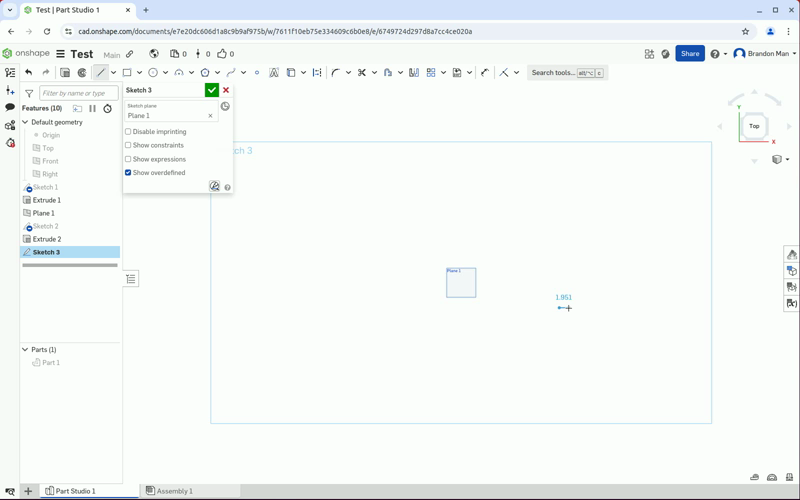
key_down(shift)
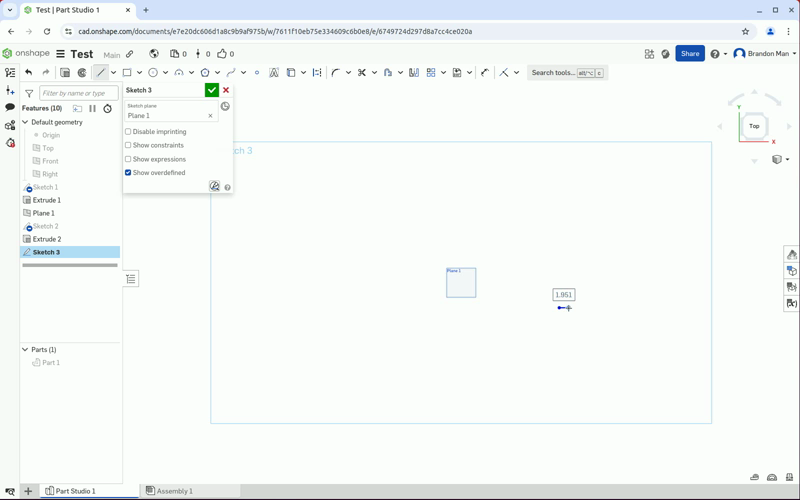
mouse_move(589, 307)
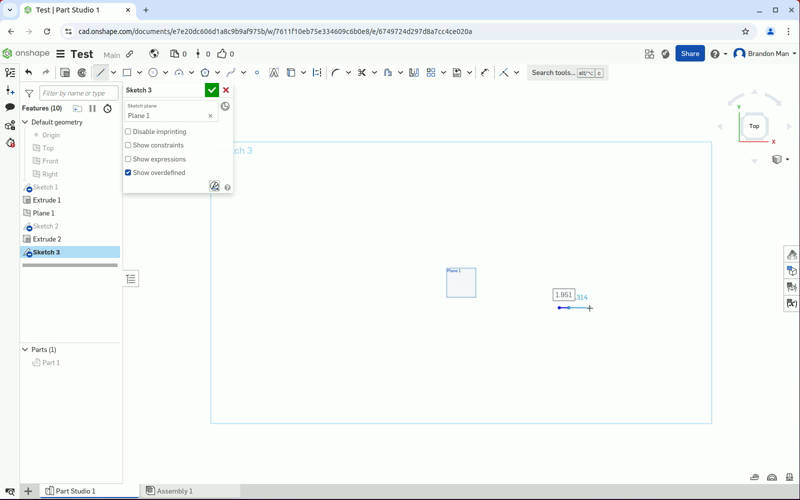
mouse_move(568, 300)
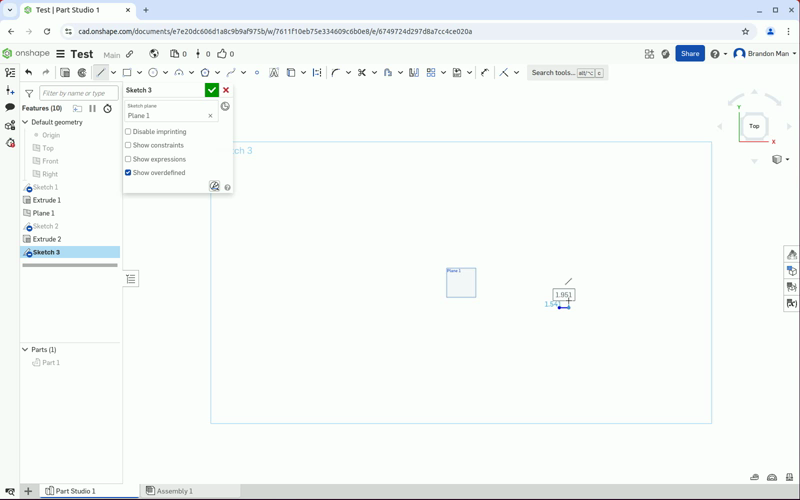
click(568, 300)
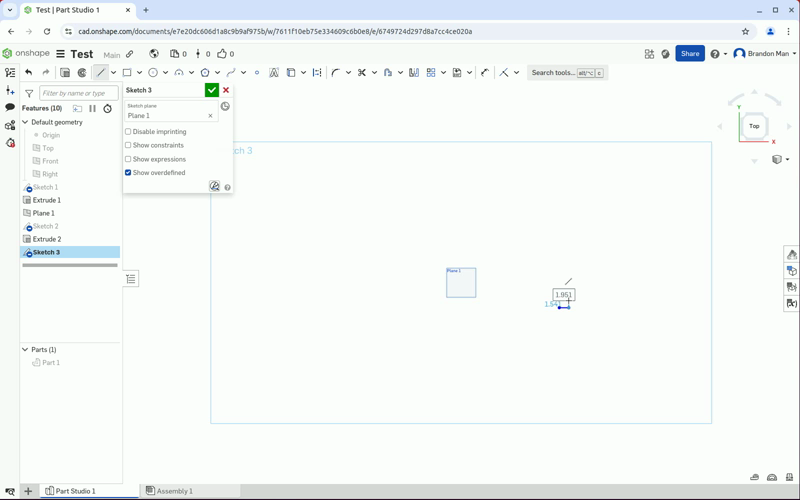
key_up(shift)
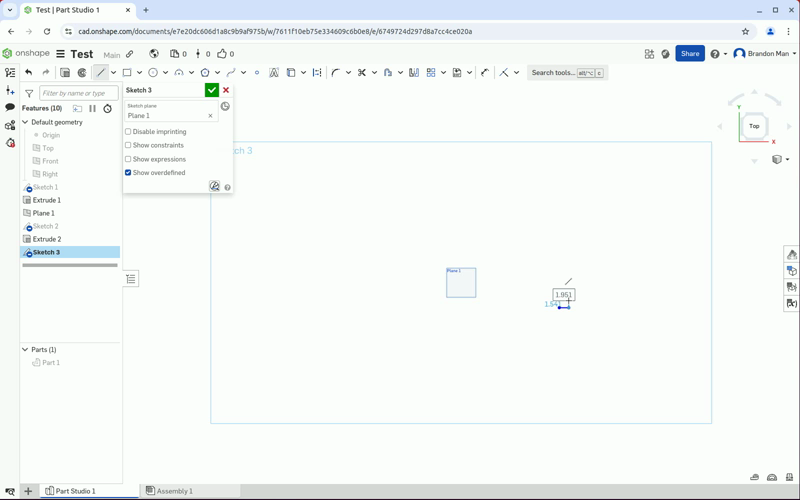
key_down(shift)
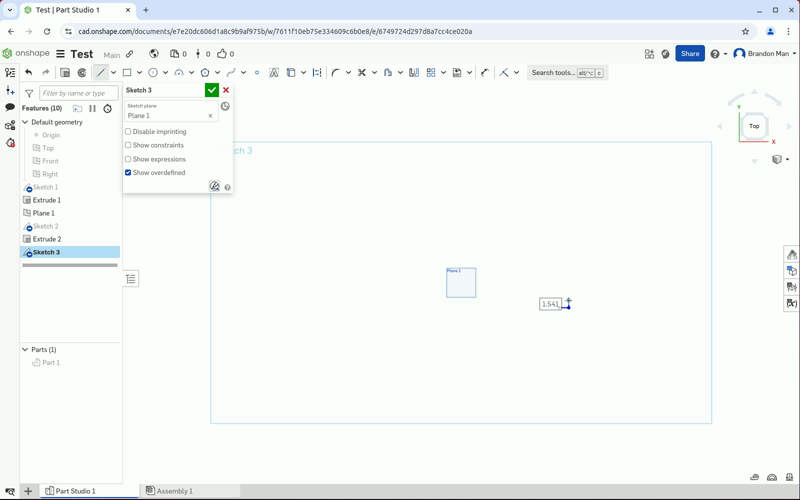
mouse_move(589, 300)
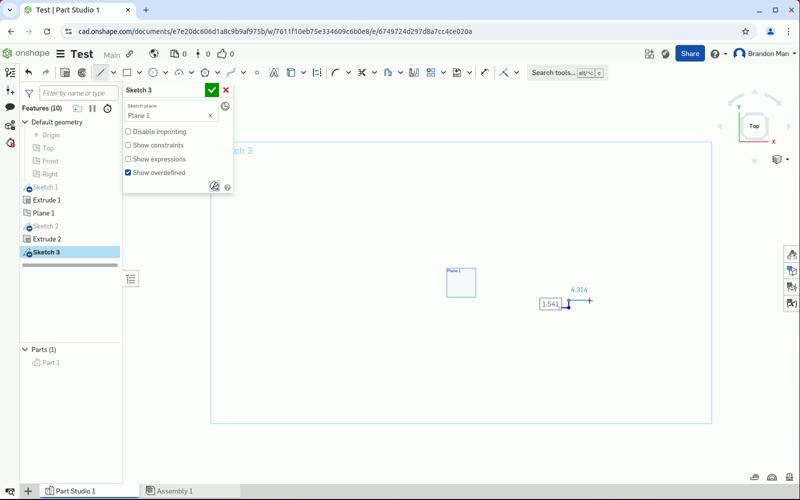
mouse_move(559, 300)
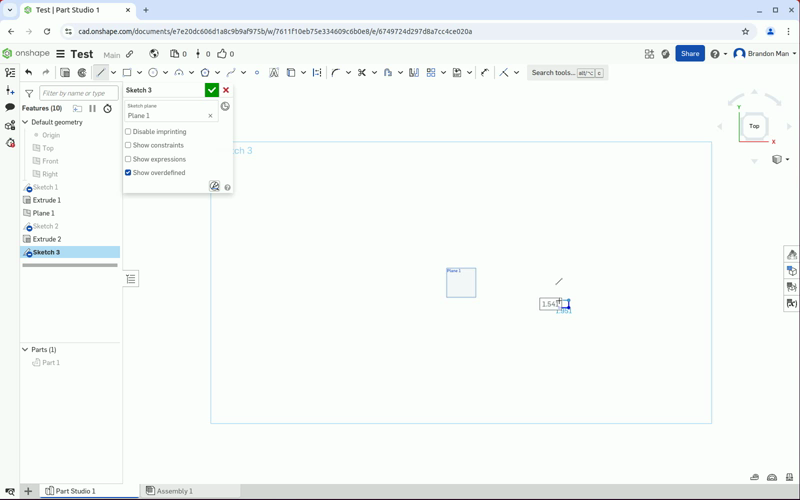
click(559, 300)
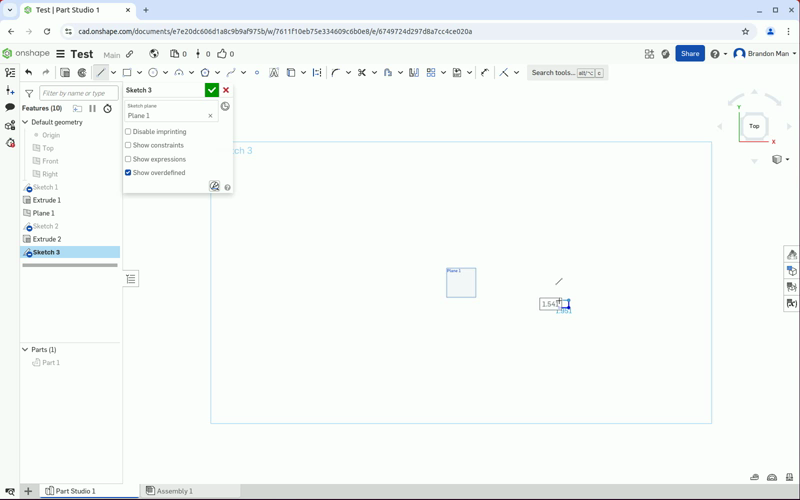
key_up(shift)
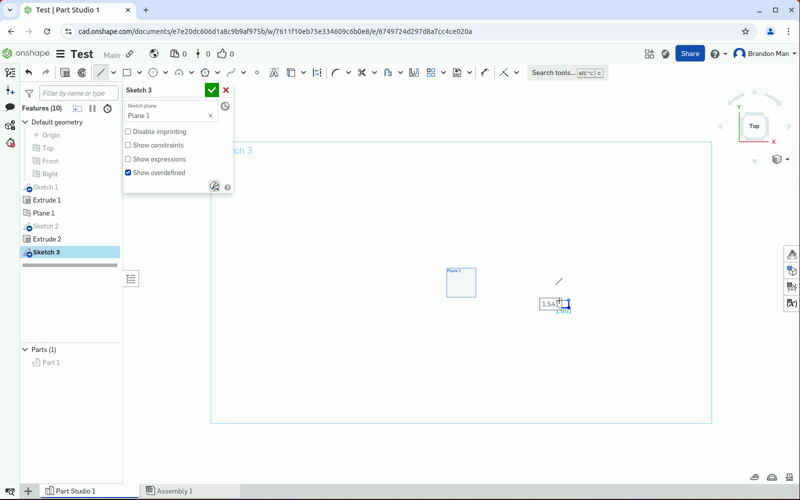
mouse_move(589, 300)
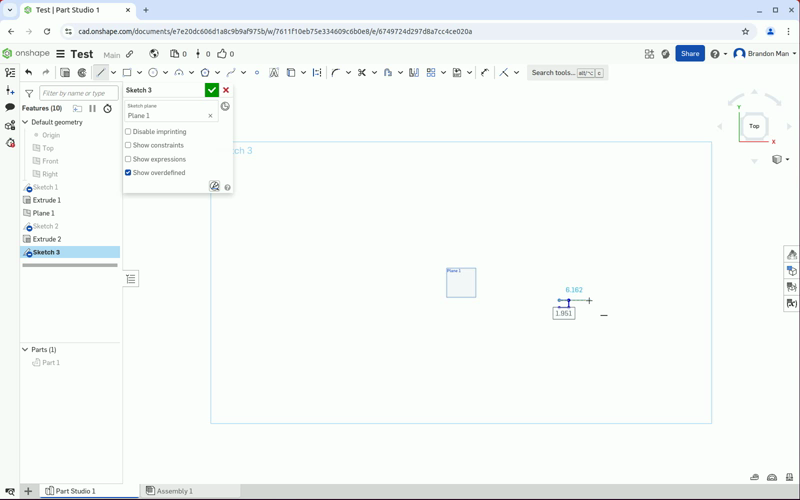
key_down(shift)
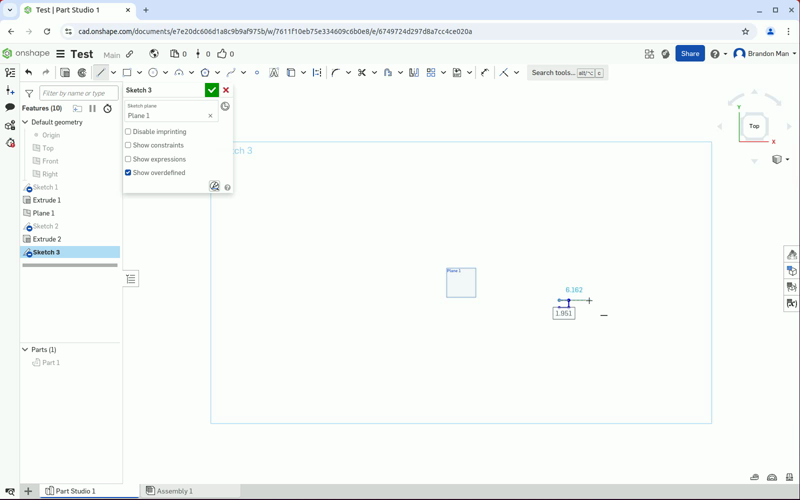
mouse_move(559, 307)
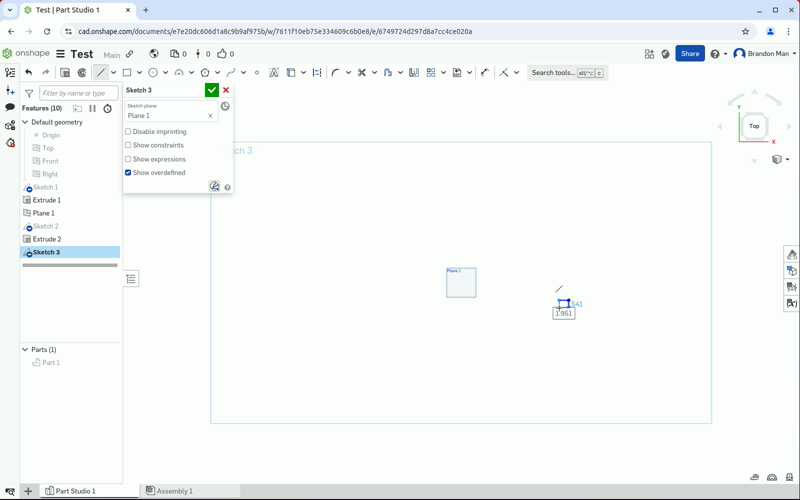
key_up(shift)
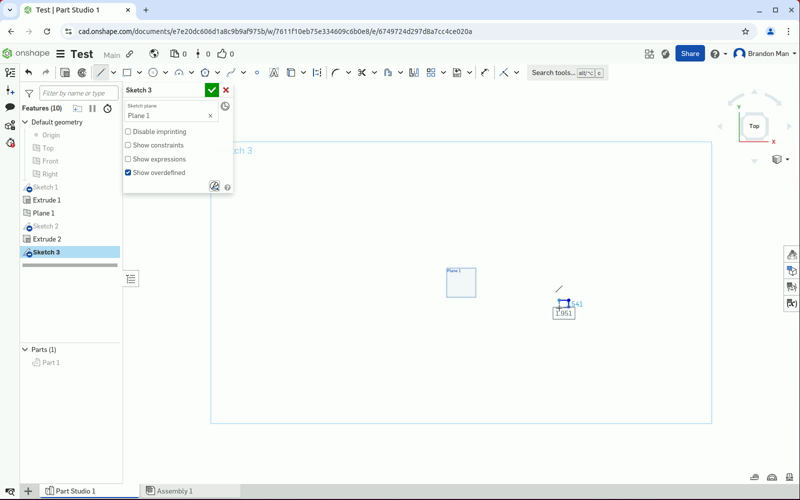
click(559, 307)
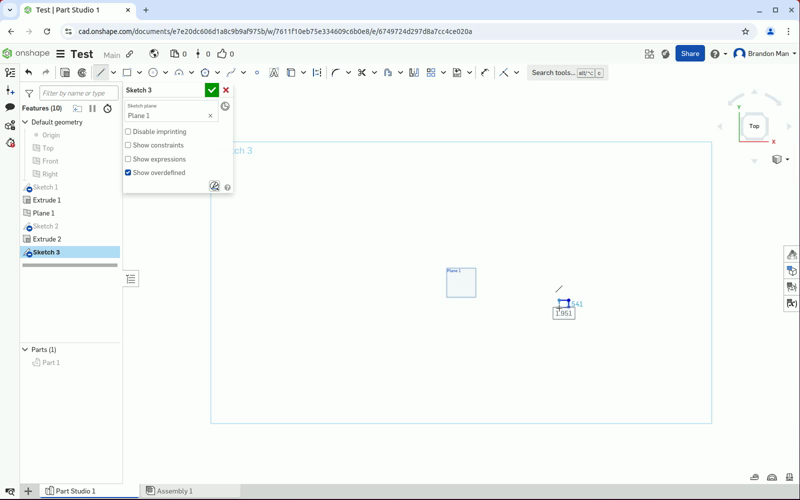
key(esc)
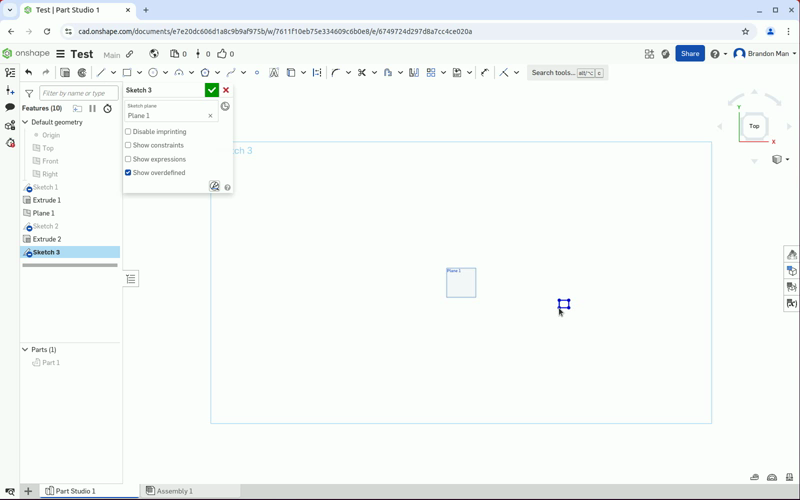
mouse_move(567, 301)
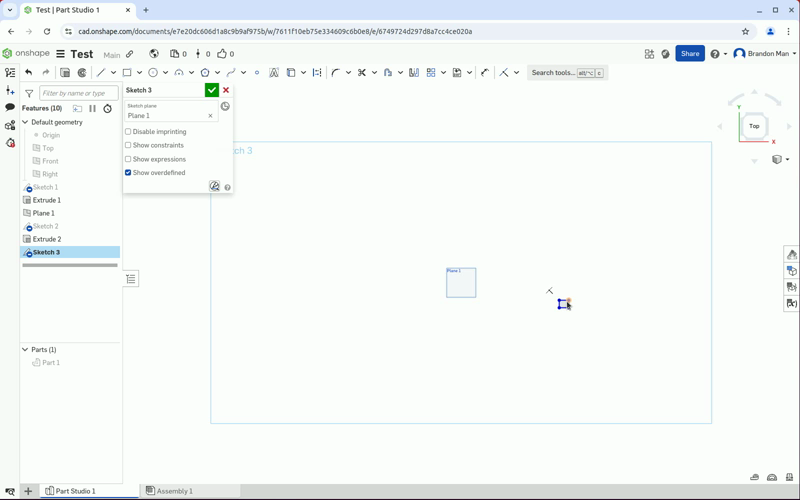
scroll(6)
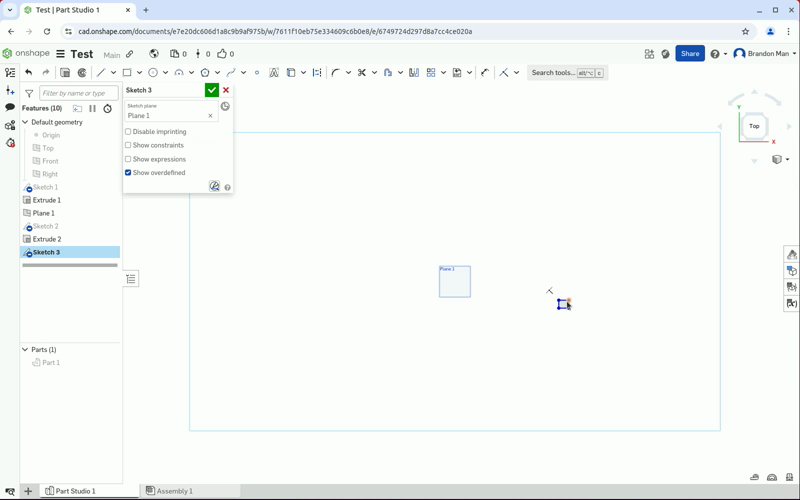
scroll(6)
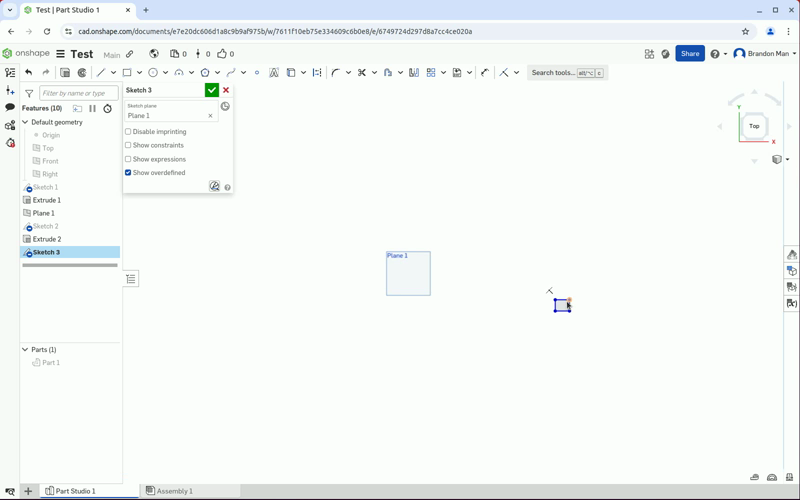
scroll(6)
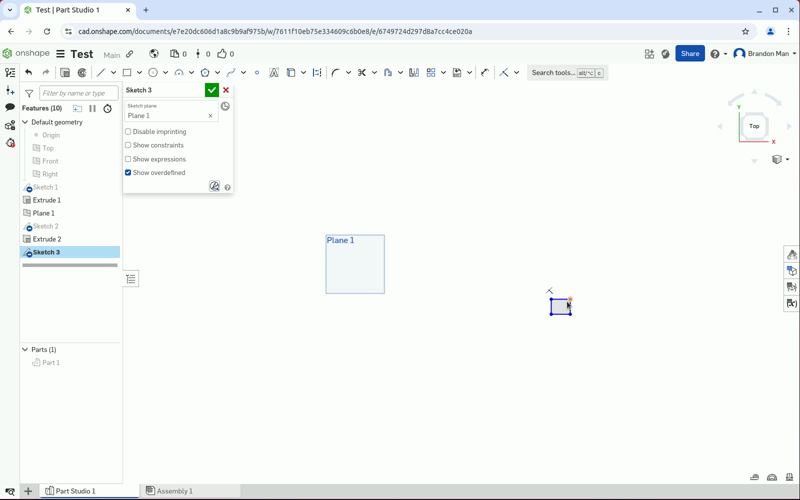
scroll(6)
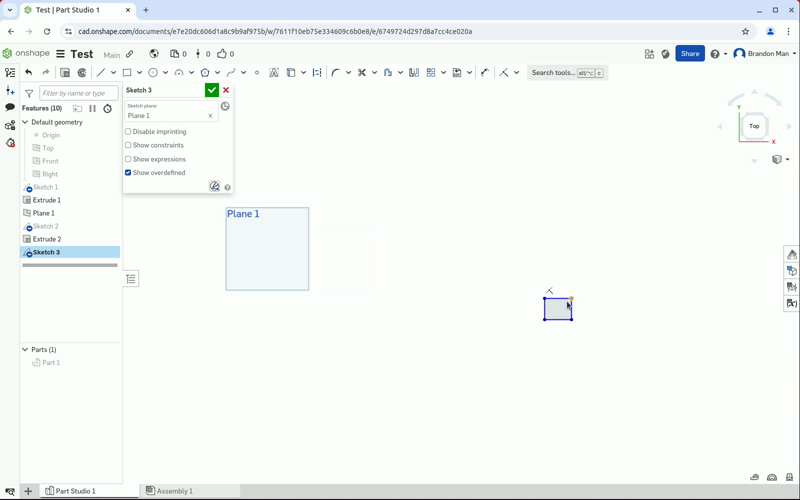
scroll(6)
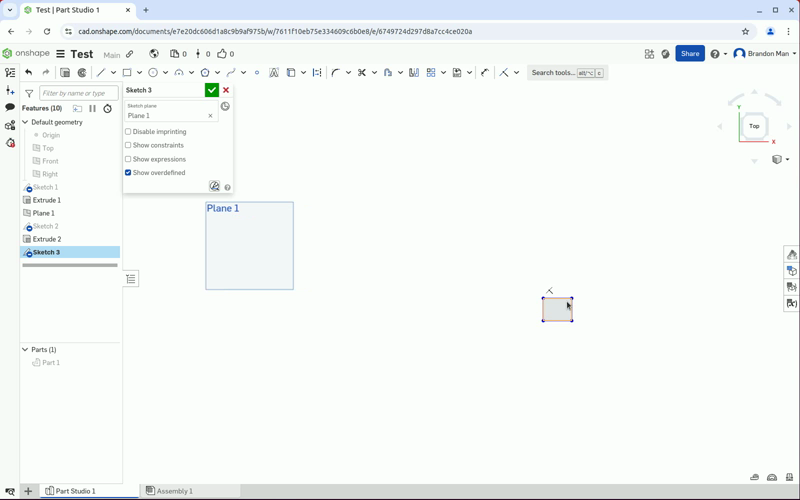
scroll(6)
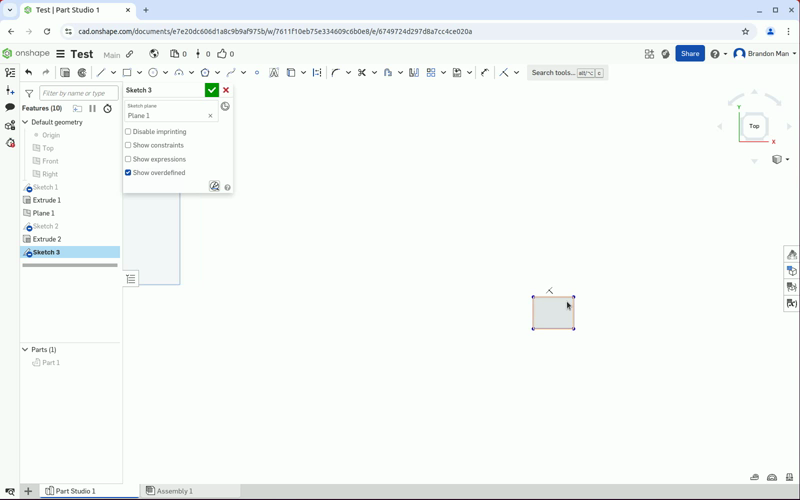
scroll(6)
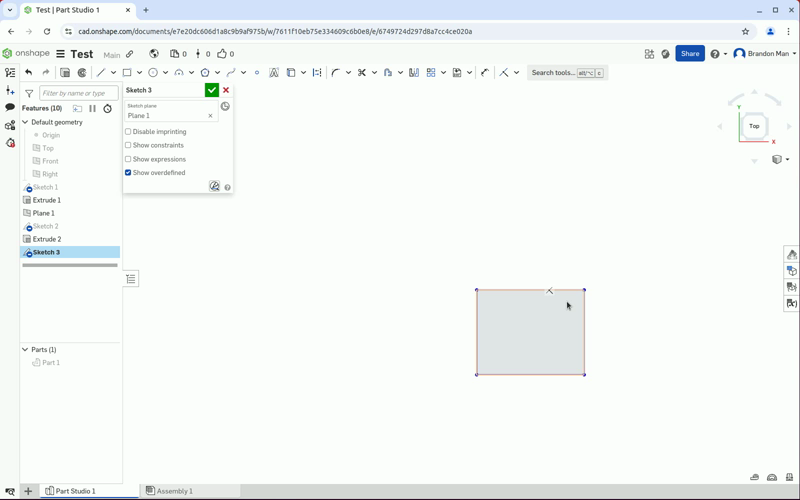
click(567, 301)
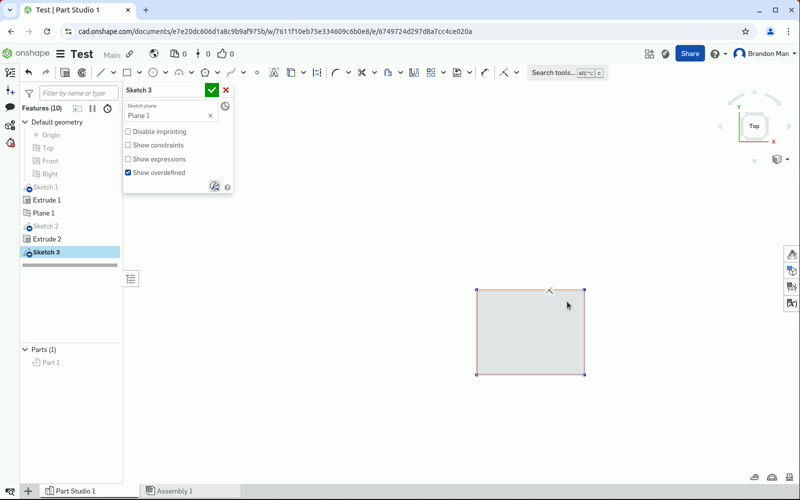
scroll(-6)
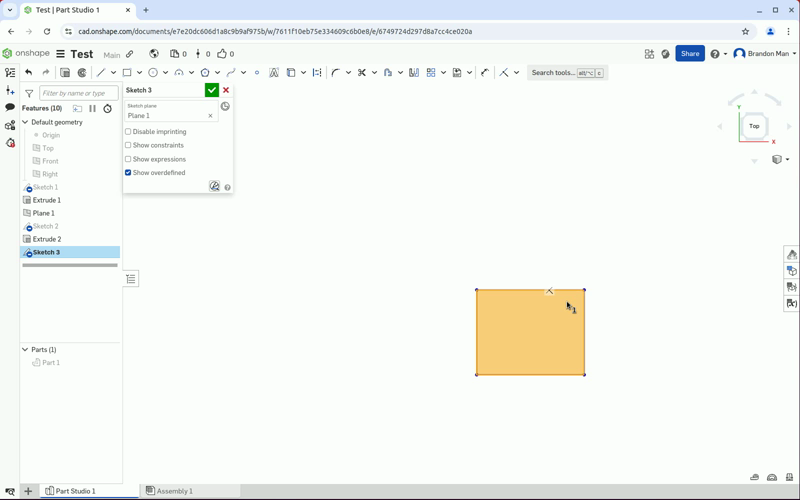
scroll(-6)
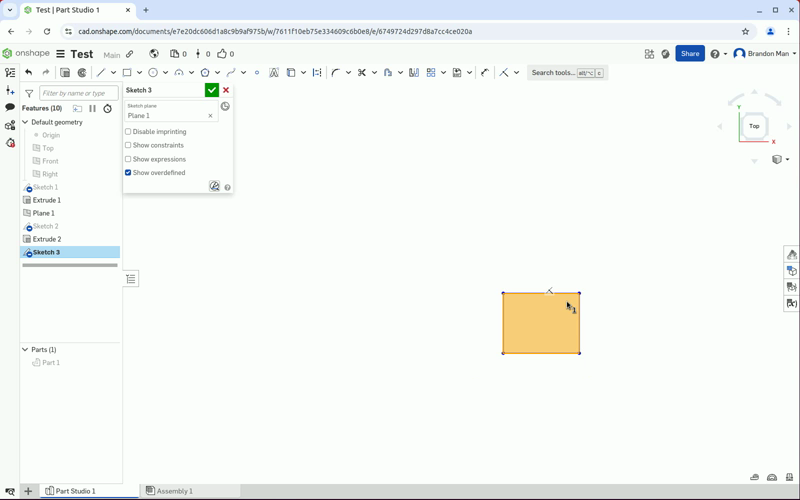
scroll(-6)
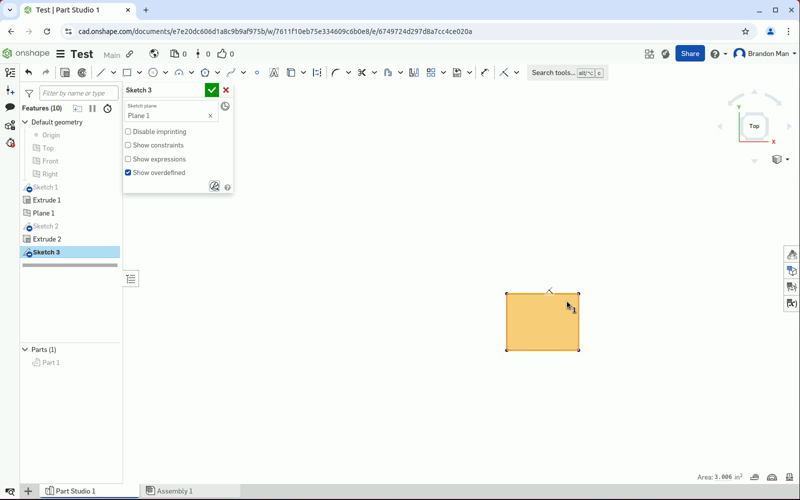
scroll(-6)
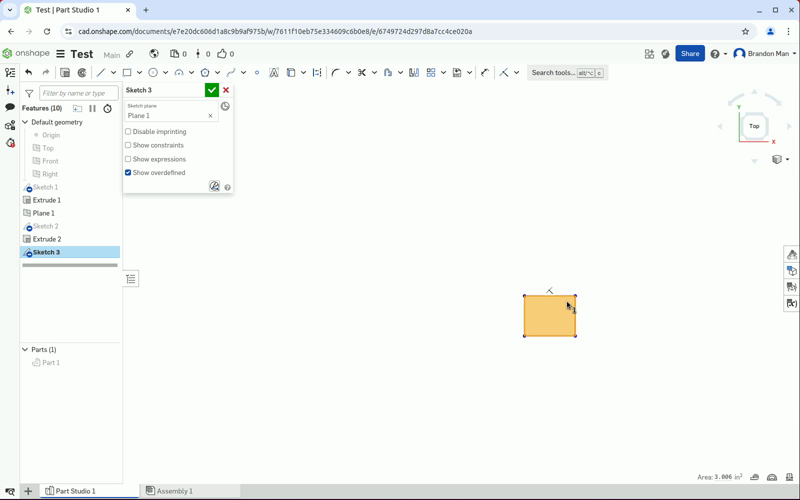
scroll(-6)
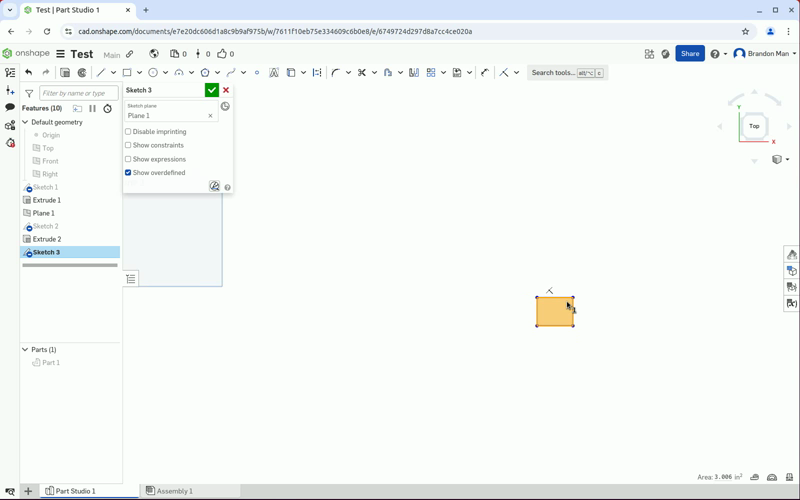
scroll(-6)
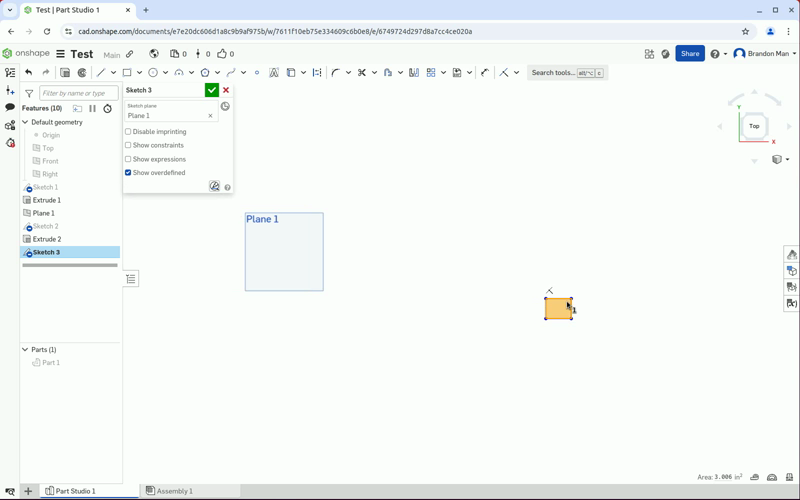
scroll(-6)
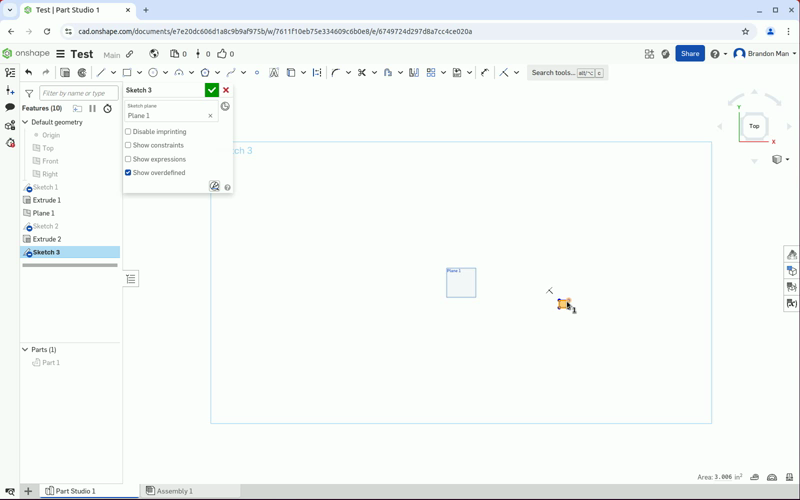
mouse_move(73, 352)
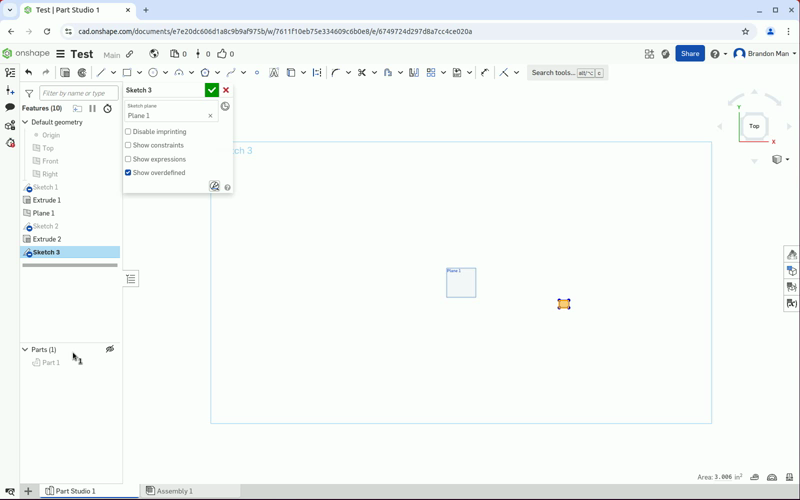
key(shift+y)
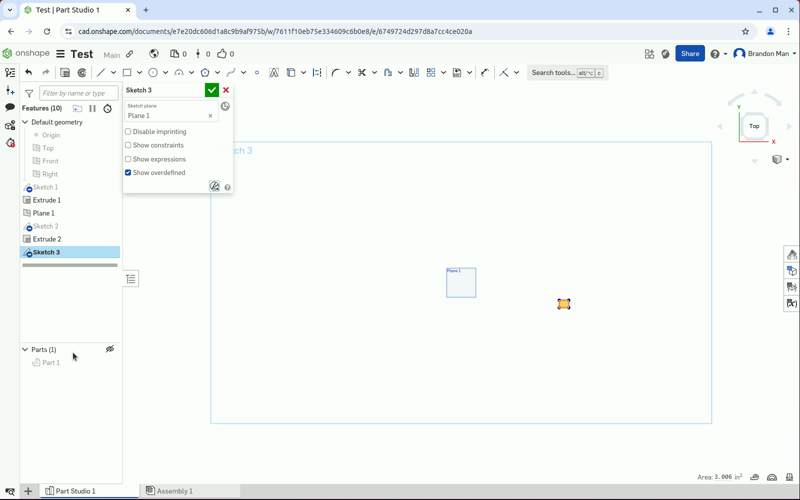
key(shift+e)
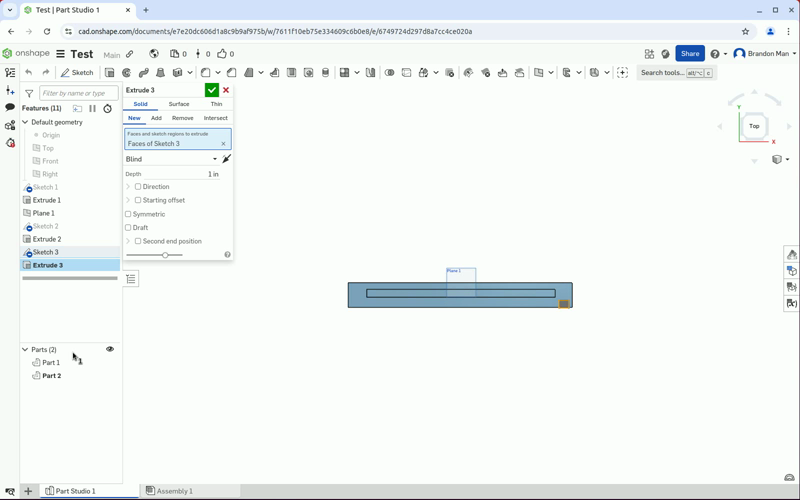
mouse_move(143, 106)
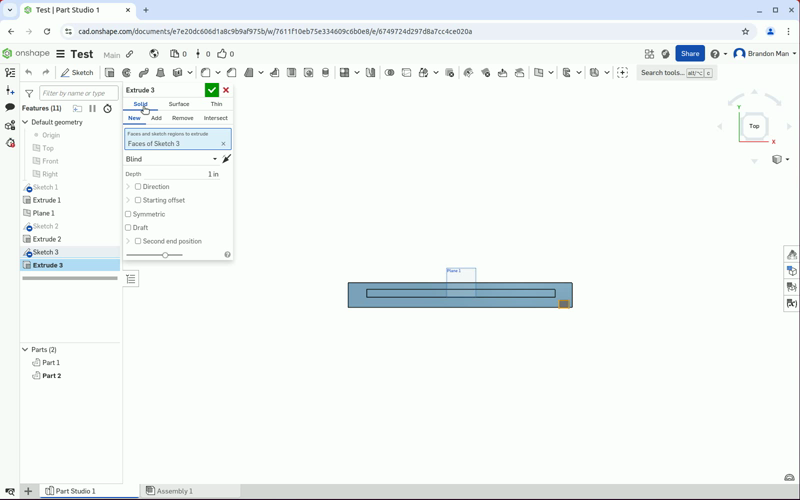
click(143, 106)
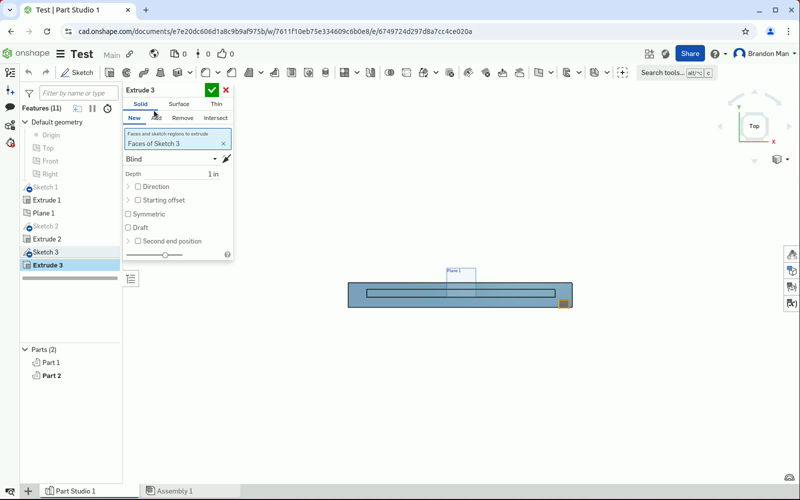
mouse_move(186, 120)
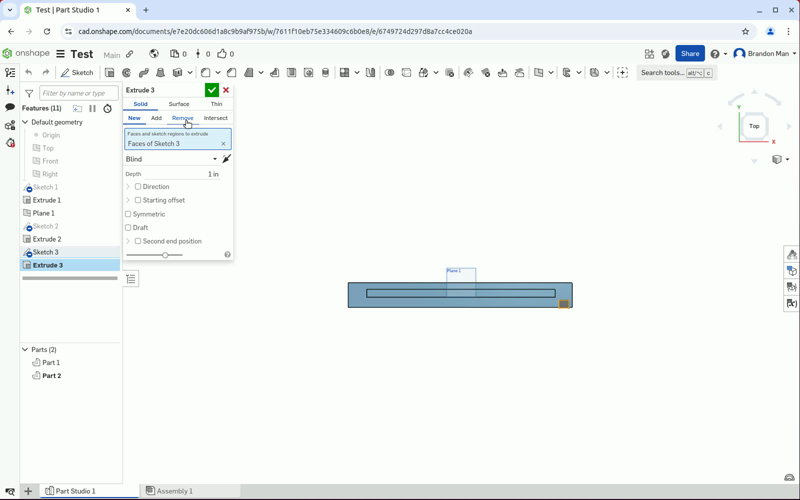
click(186, 120)
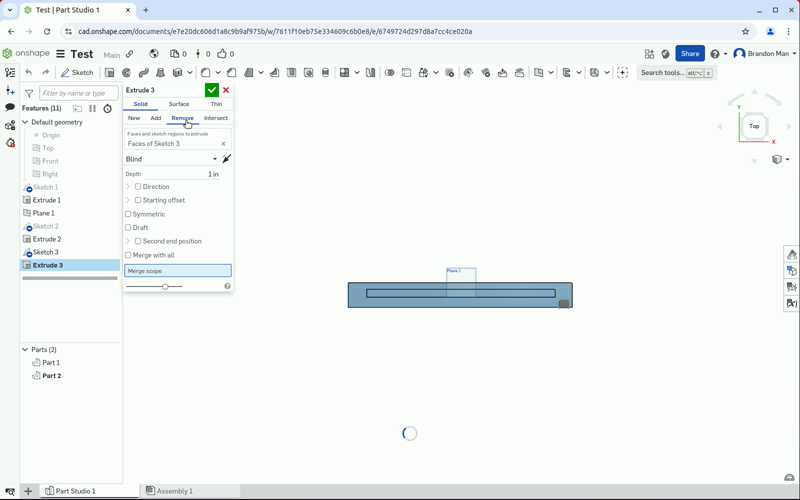
key(tab, 4)
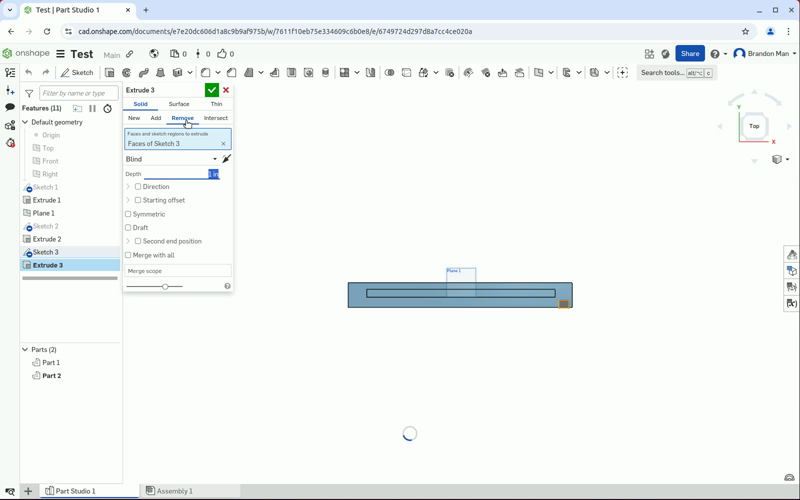
text(1.444)
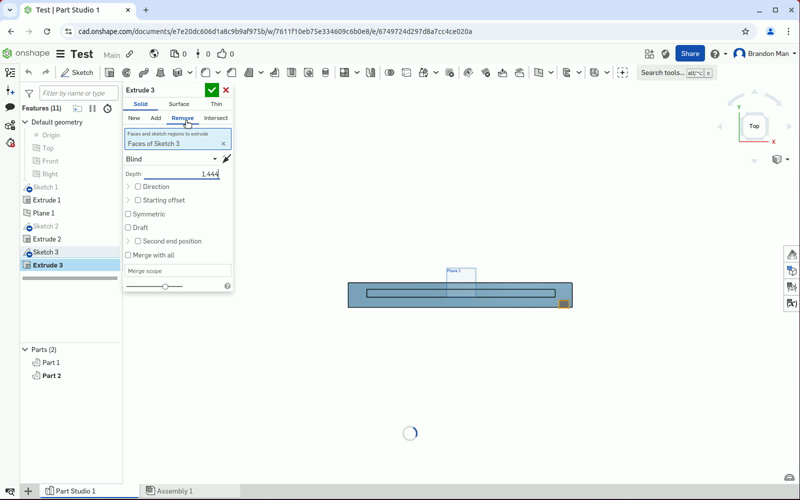
key(tab, 6)
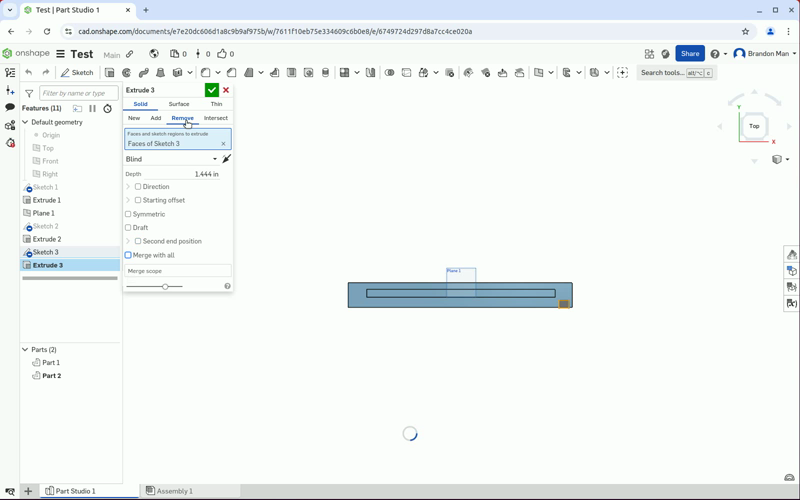
key(space)
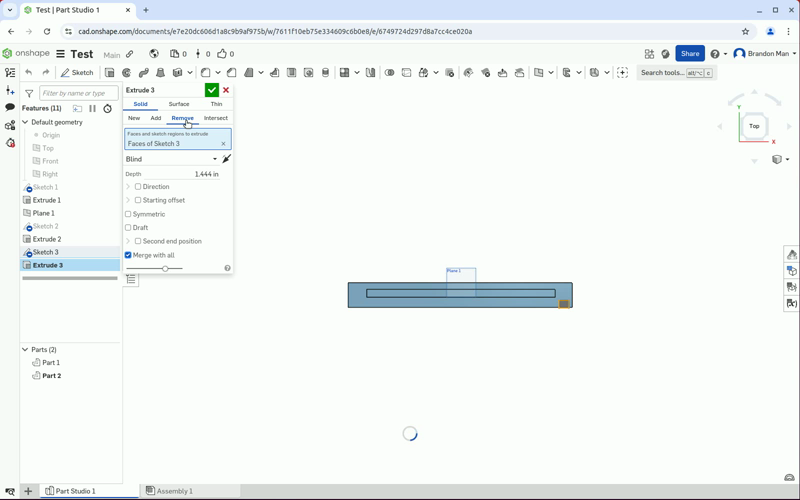
key(enter)
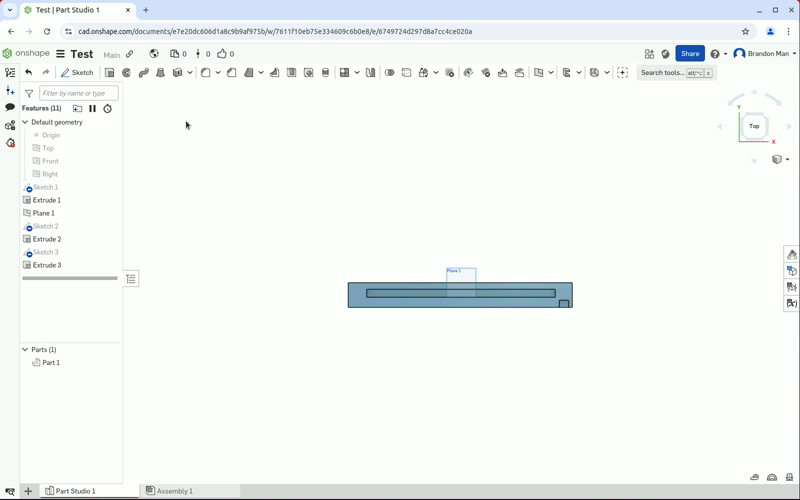
key(shift+h)
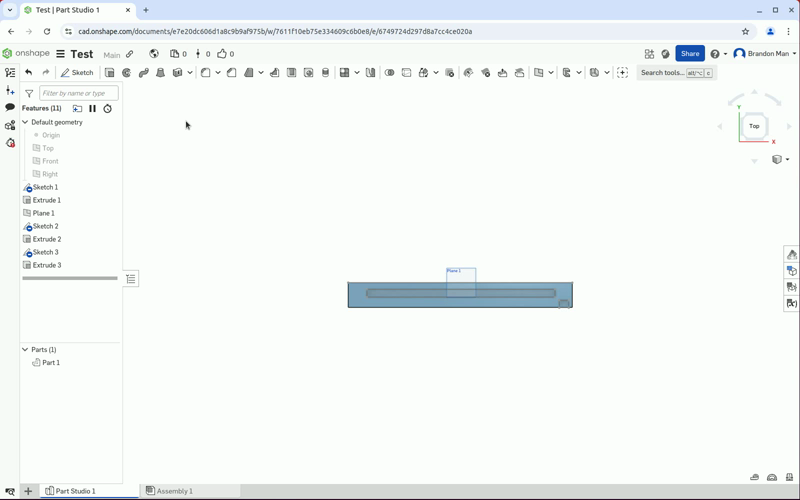
key(shift+h)
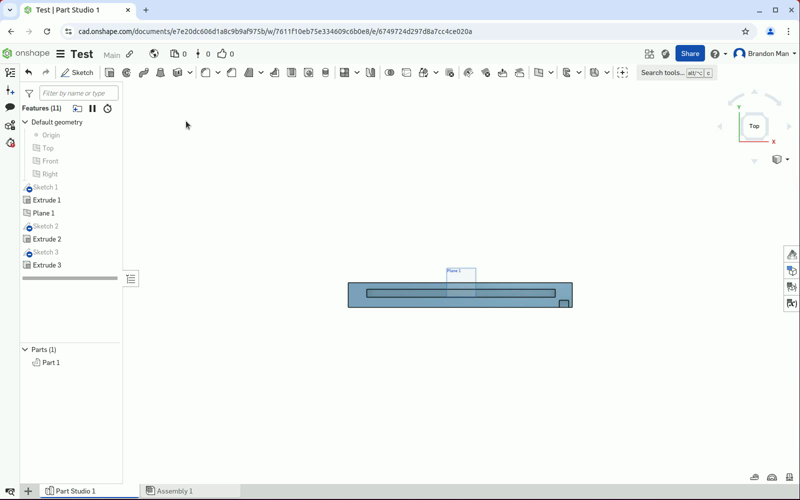
mouse_move(73, 189)
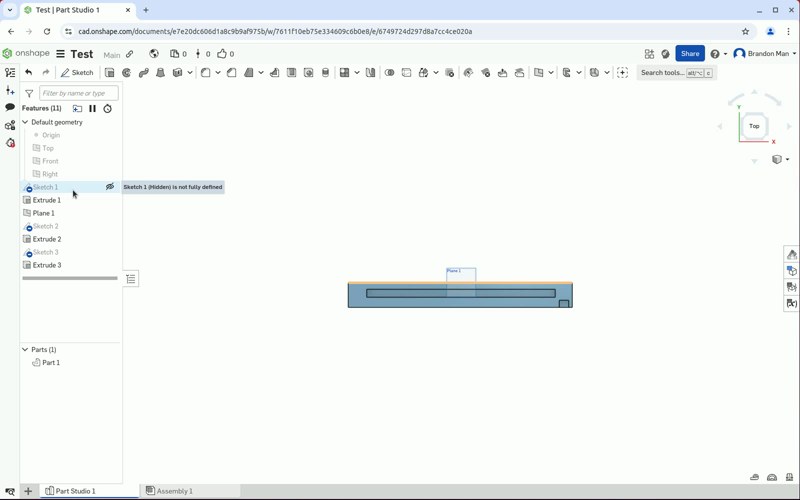
click(73, 189)
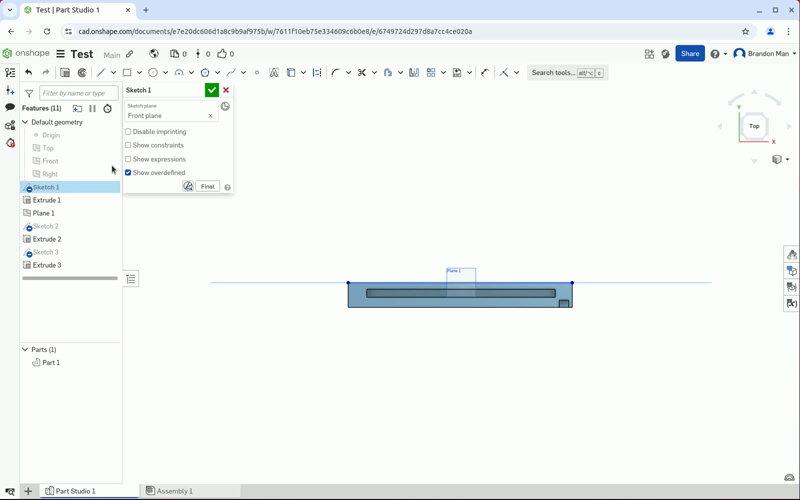
mouse_move(229, 92)
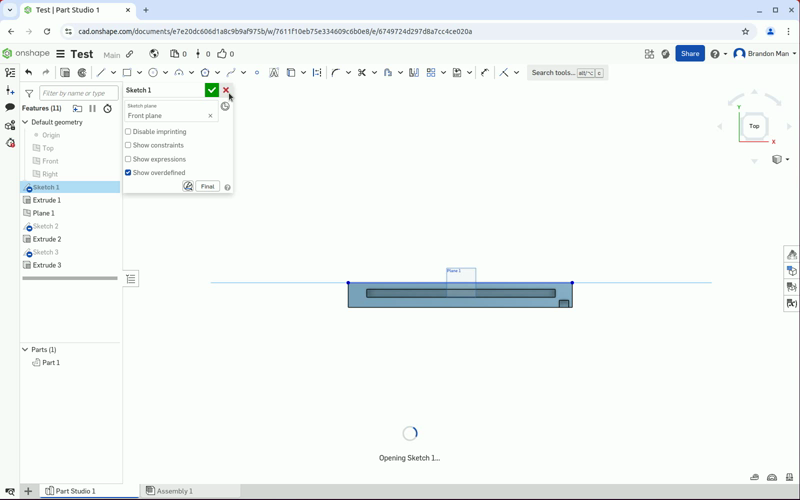
click(229, 92)
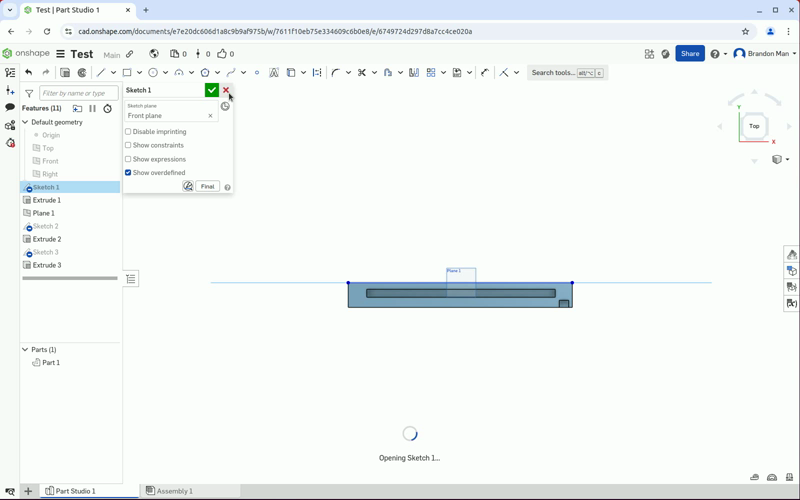
key(shift+s)
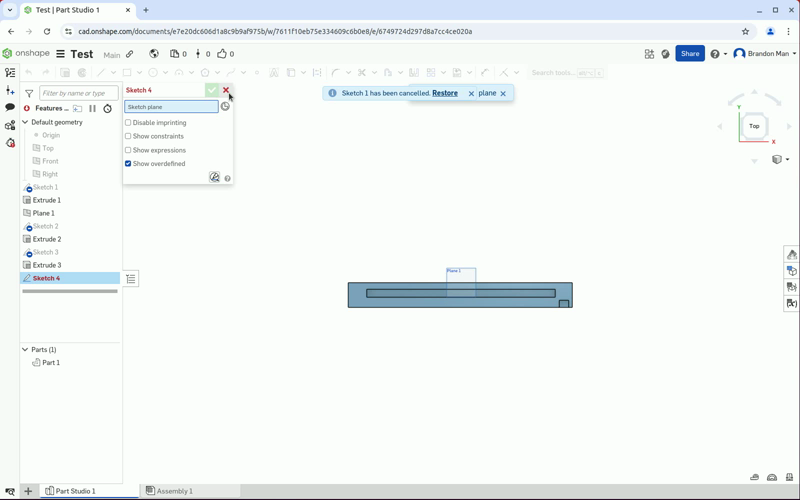
mouse_move(73, 215)
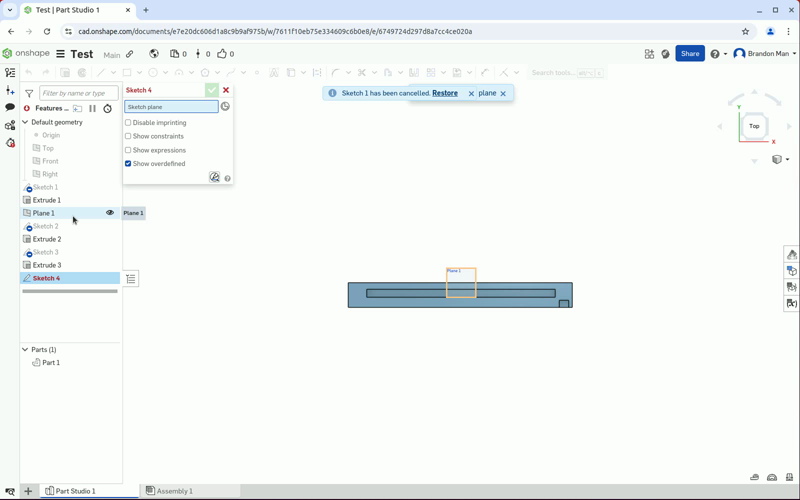
click(73, 215)
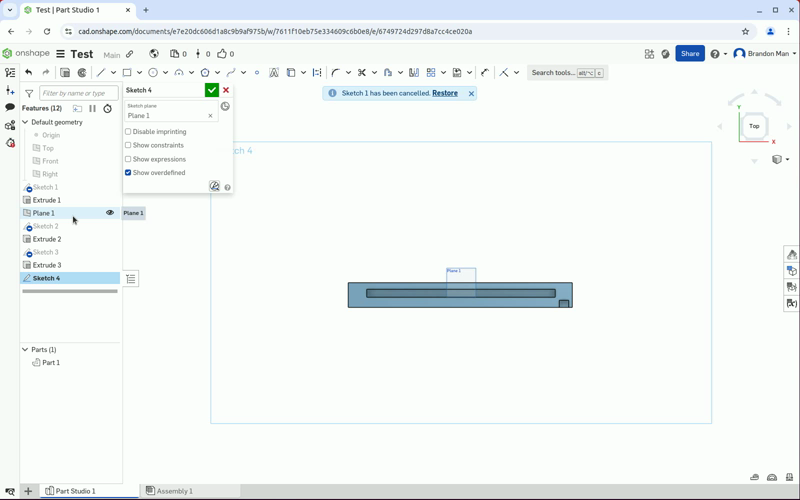
mouse_move(73, 352)
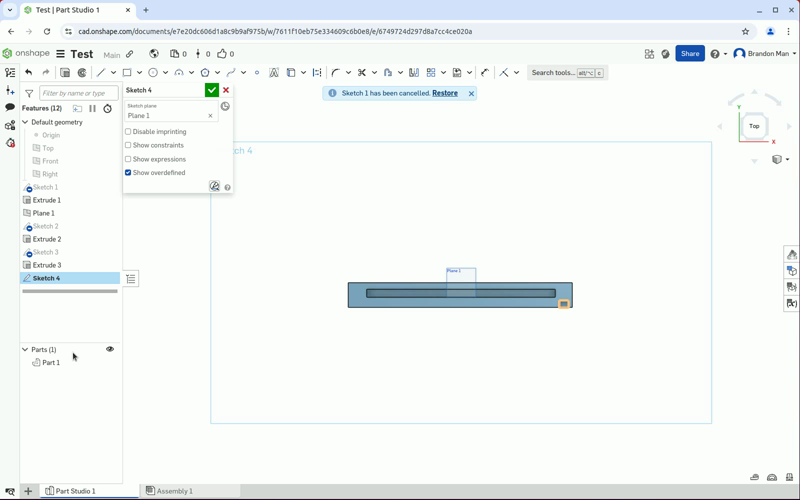
key(y)
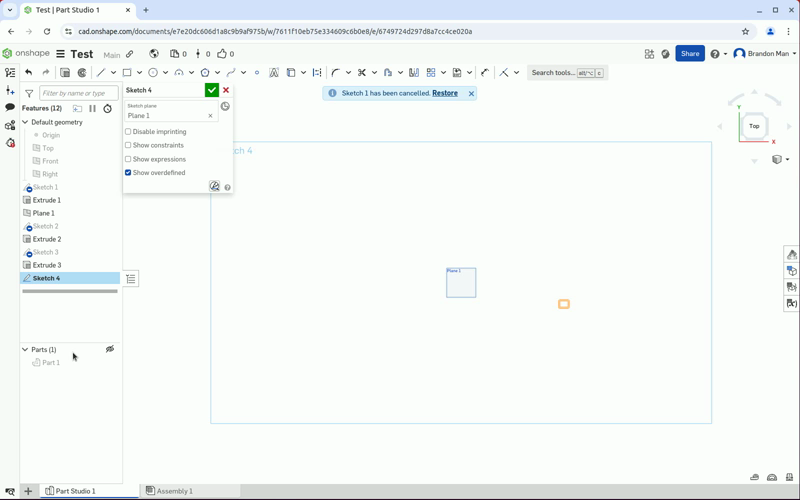
key(l)
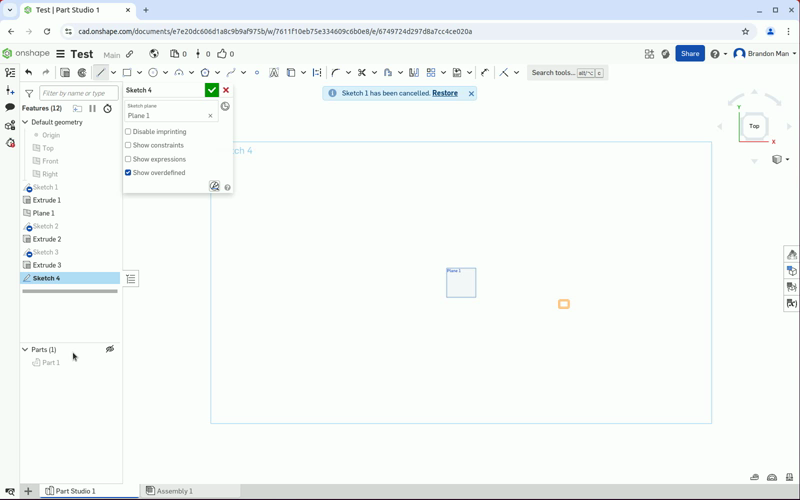
key_down(shift)
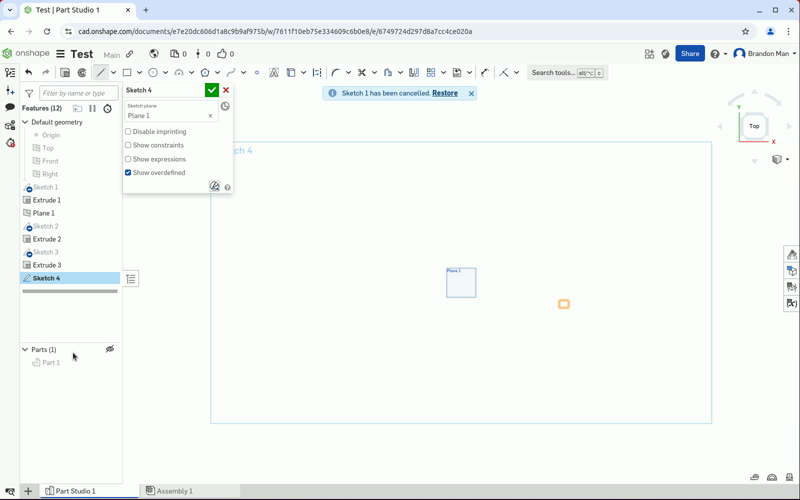
mouse_move(353, 307)
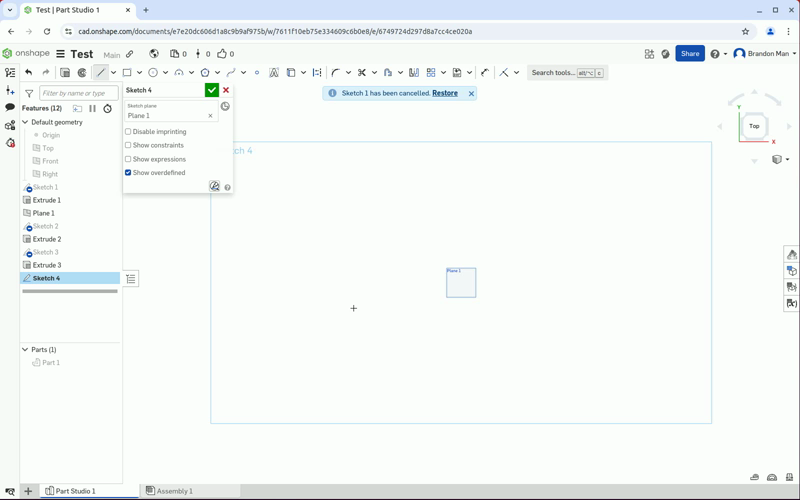
click(353, 307)
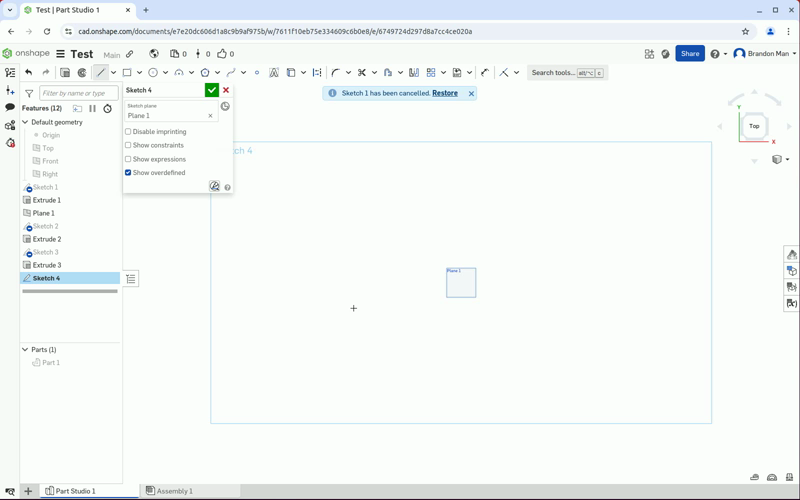
key_up(shift)
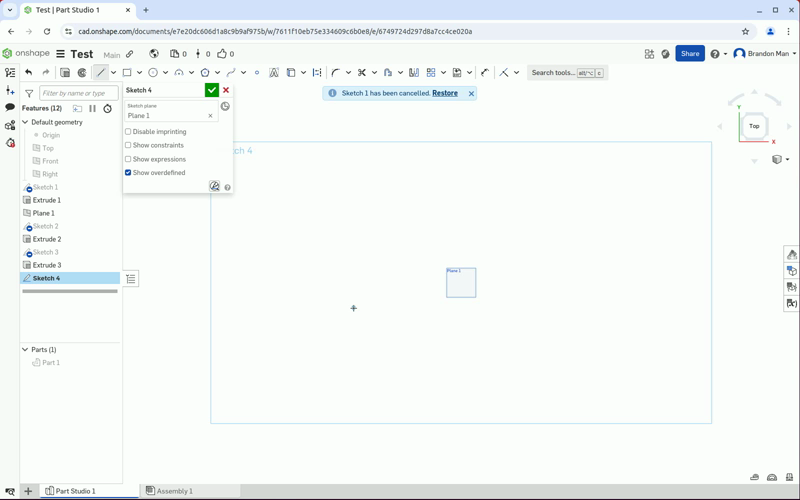
key_down(shift)
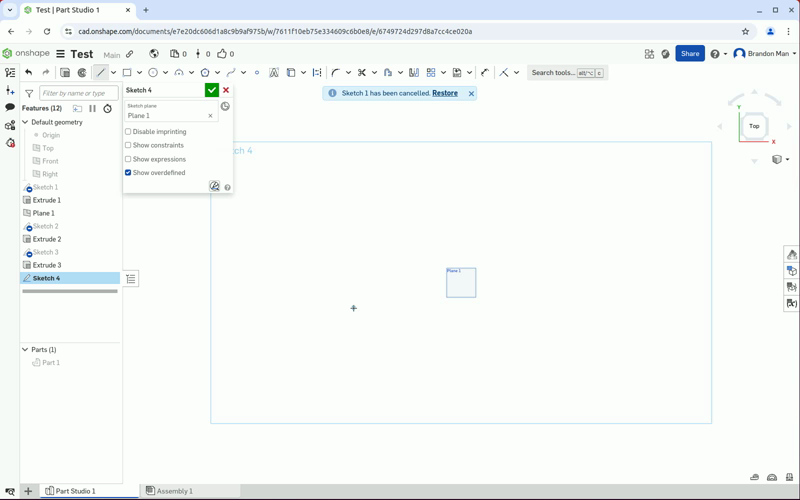
mouse_move(383, 307)
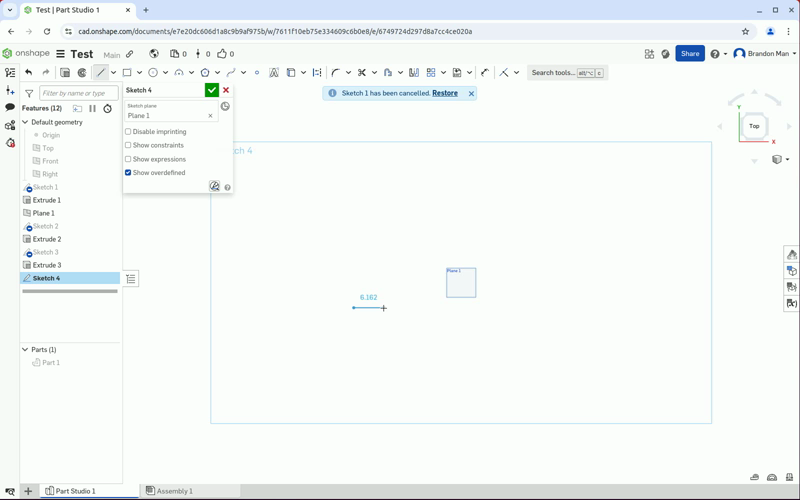
mouse_move(363, 307)
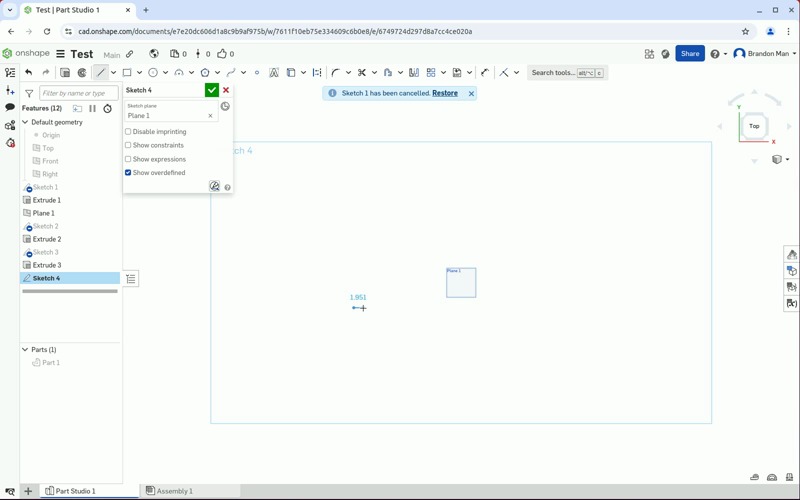
click(363, 307)
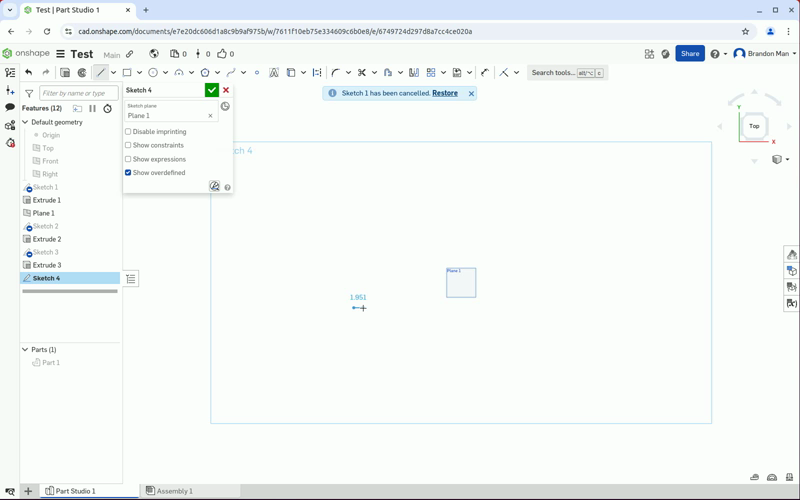
key_up(shift)
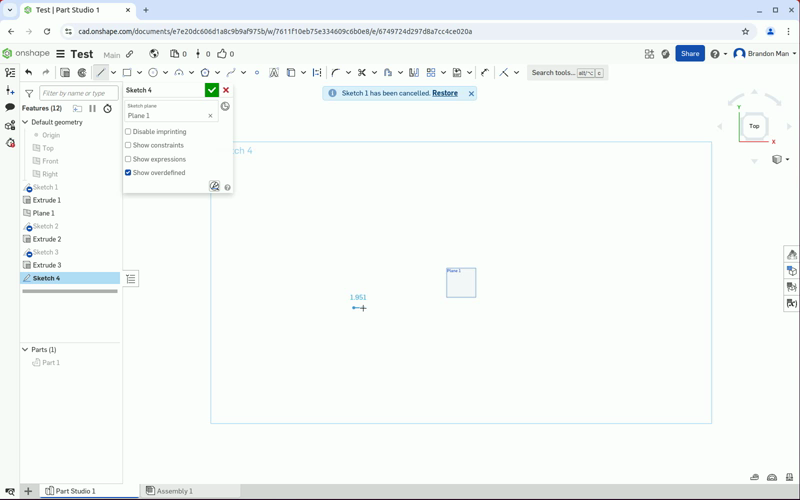
key_down(shift)
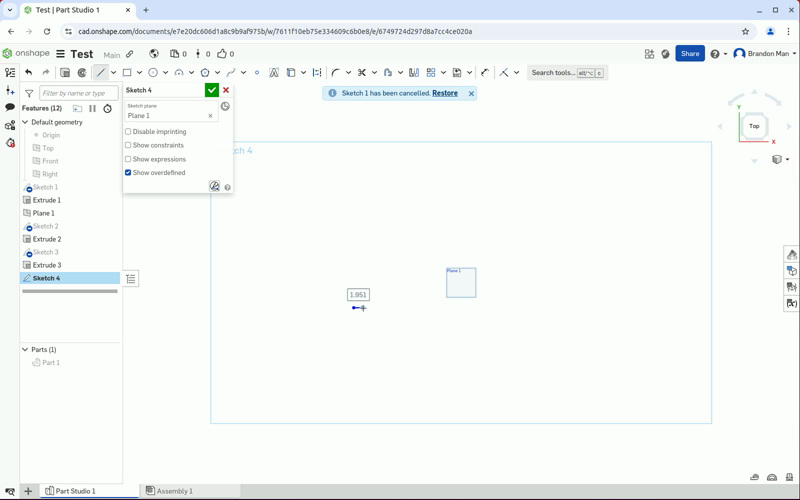
mouse_move(393, 307)
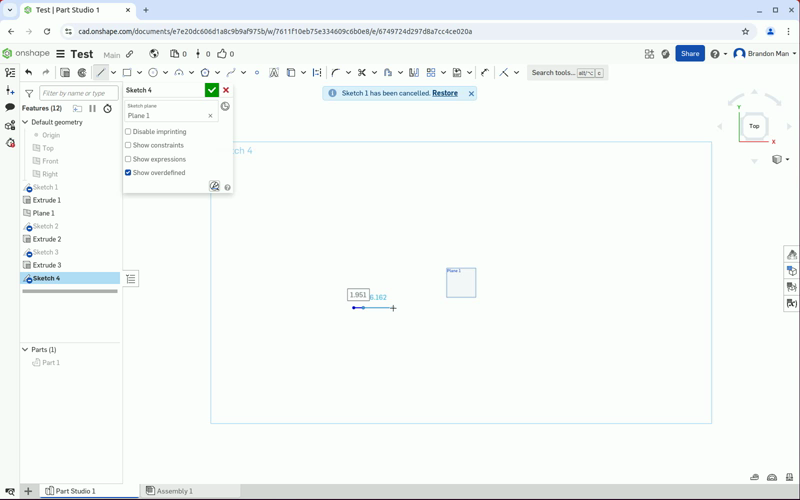
mouse_move(363, 300)
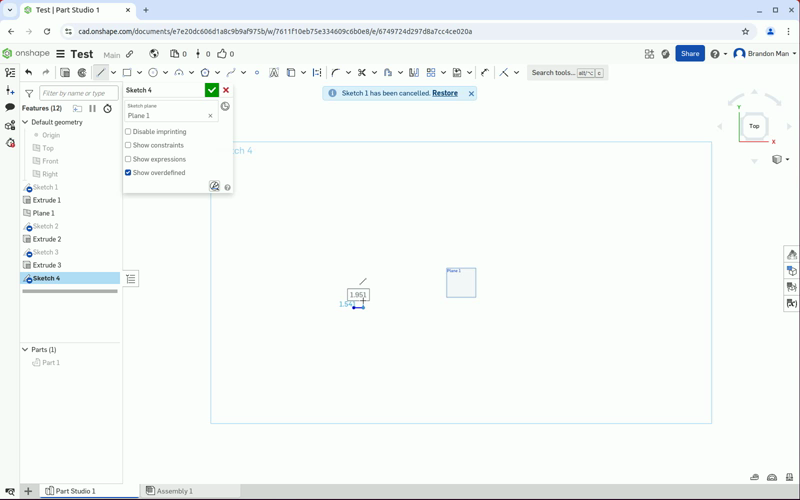
click(363, 300)
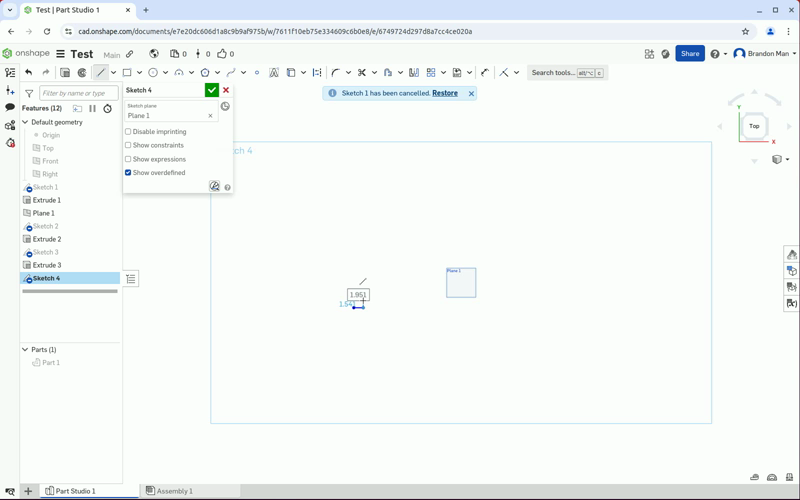
key_up(shift)
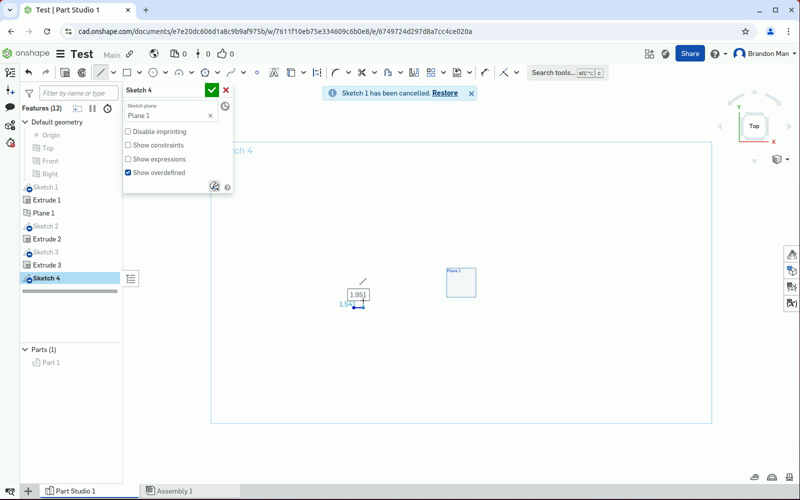
key_down(shift)
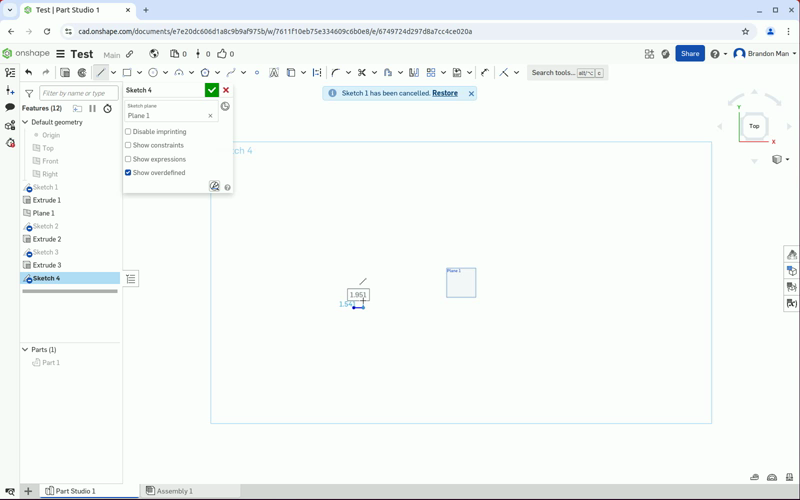
mouse_move(393, 300)
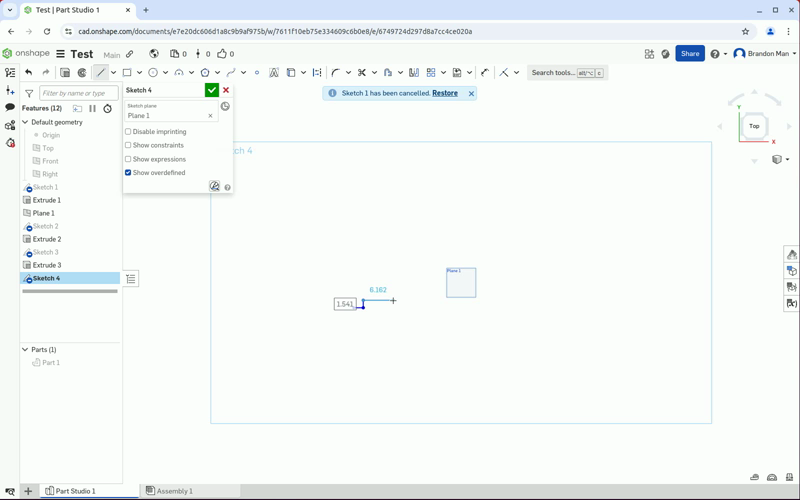
mouse_move(353, 300)
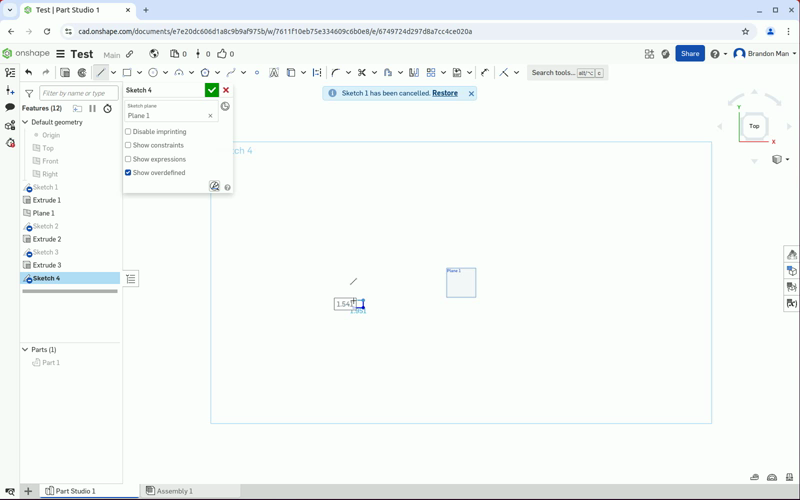
click(353, 300)
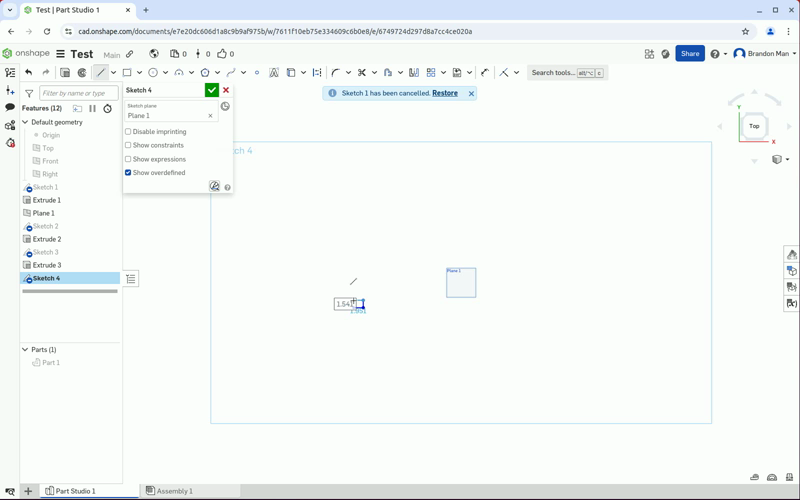
key_up(shift)
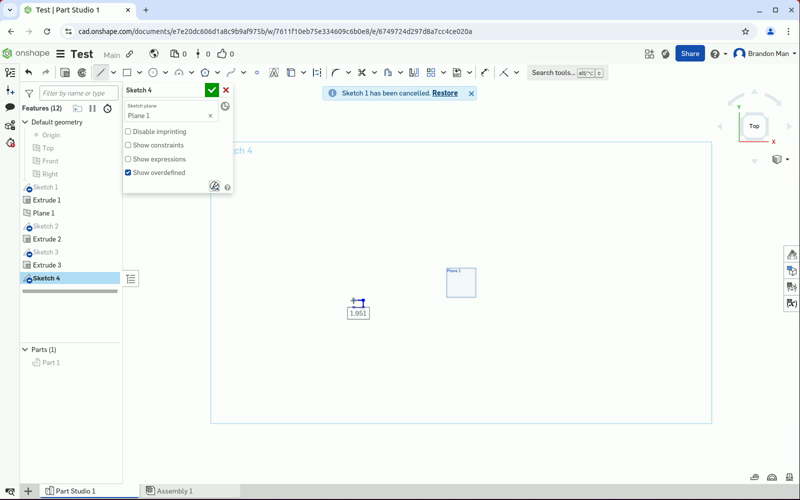
mouse_move(383, 300)
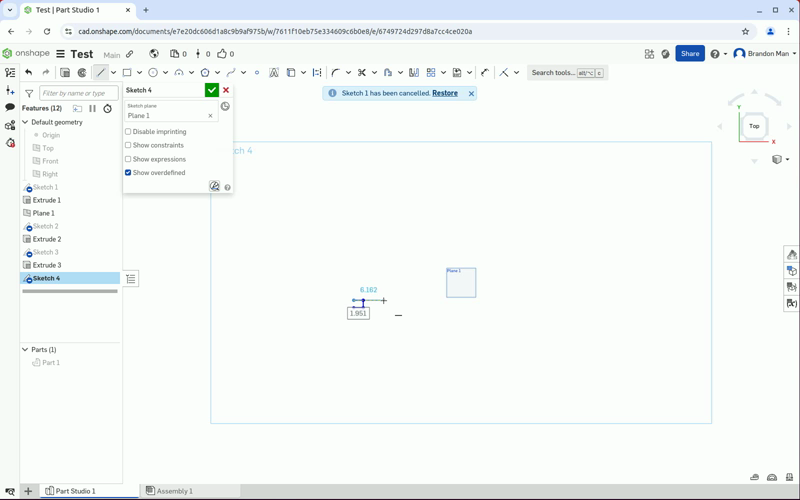
key_down(shift)
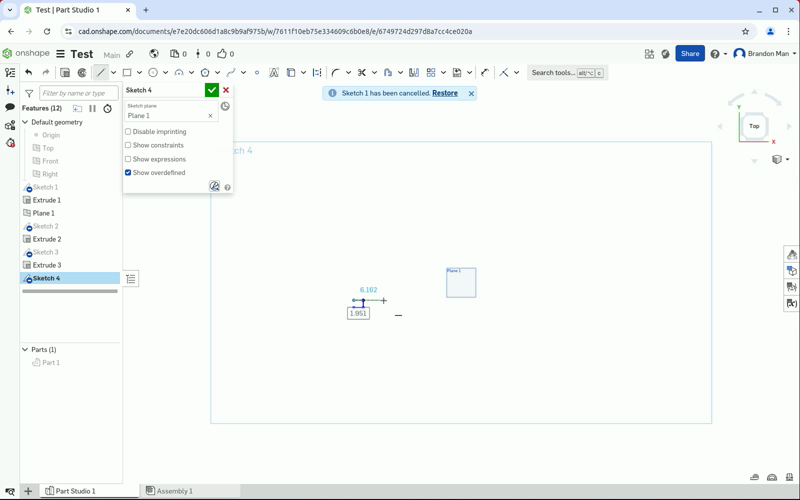
mouse_move(353, 307)
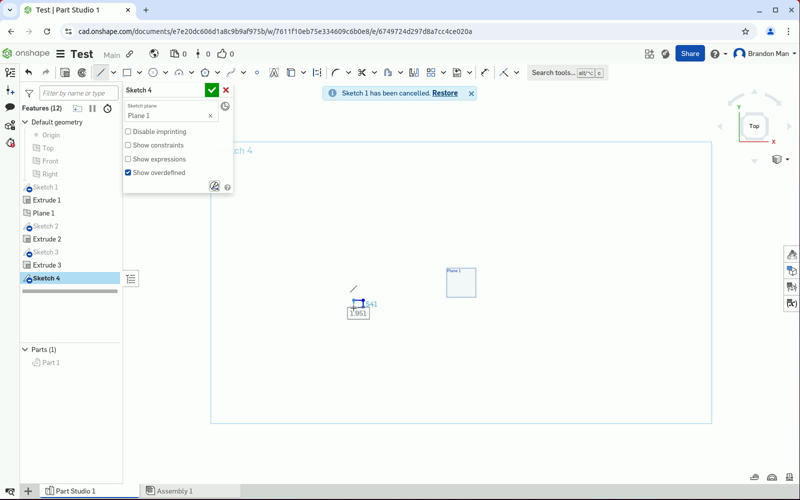
key_up(shift)
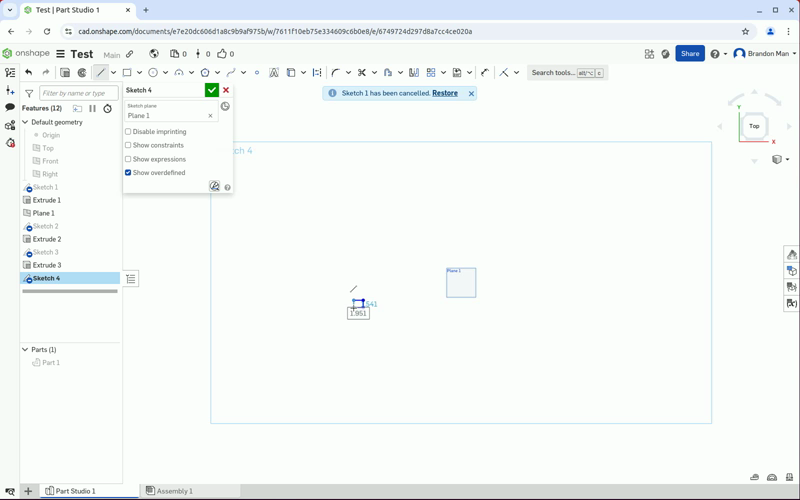
click(353, 307)
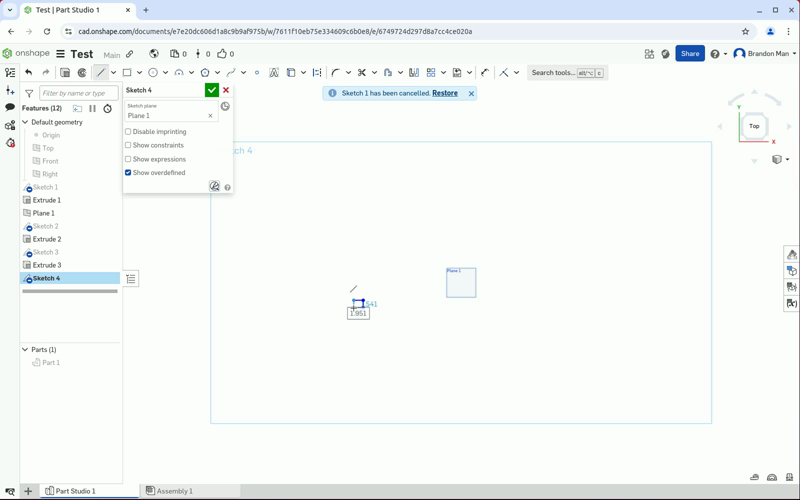
key(esc)
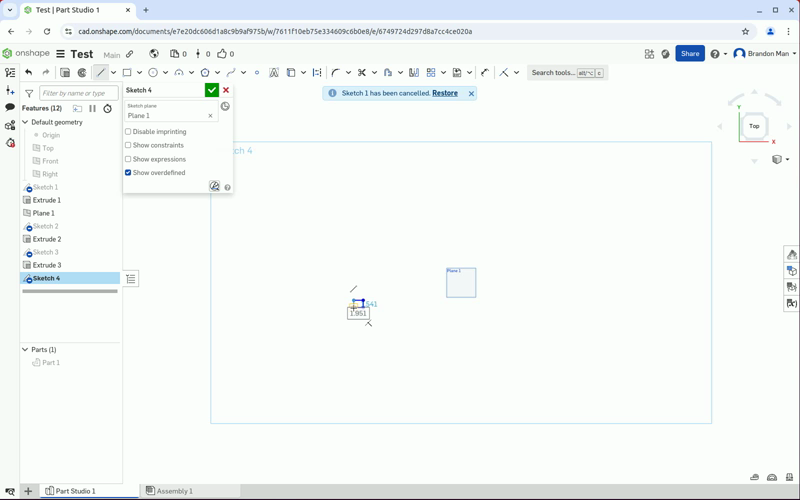
mouse_move(361, 304)
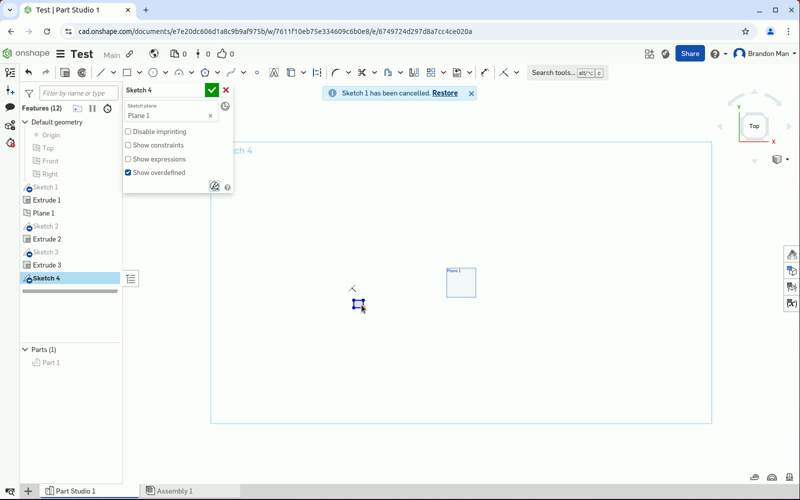
scroll(6)
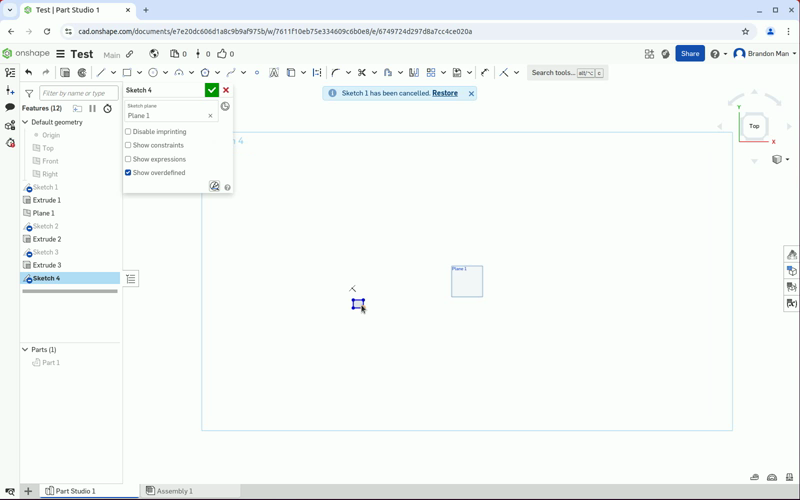
scroll(6)
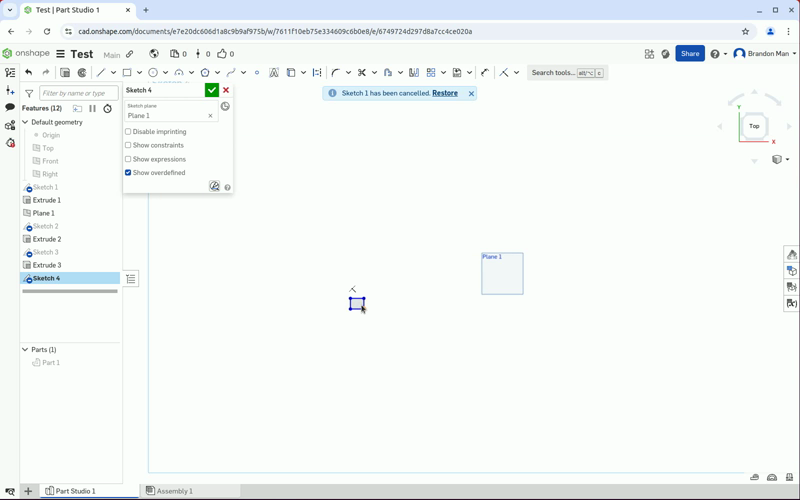
scroll(6)
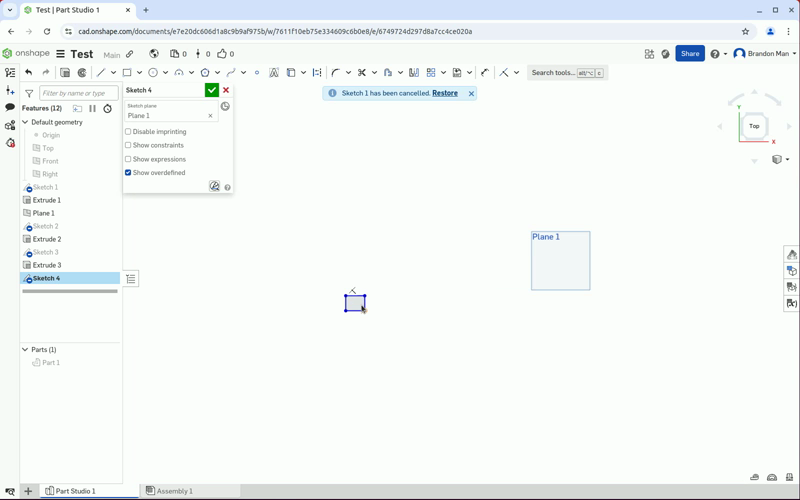
scroll(6)
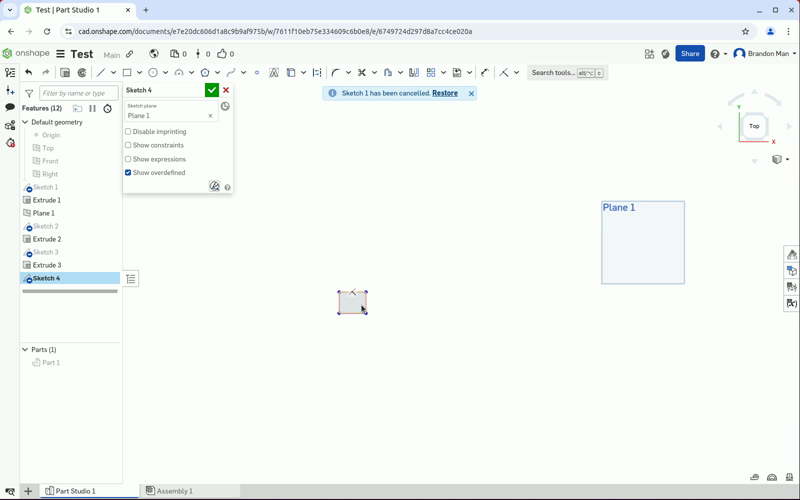
scroll(6)
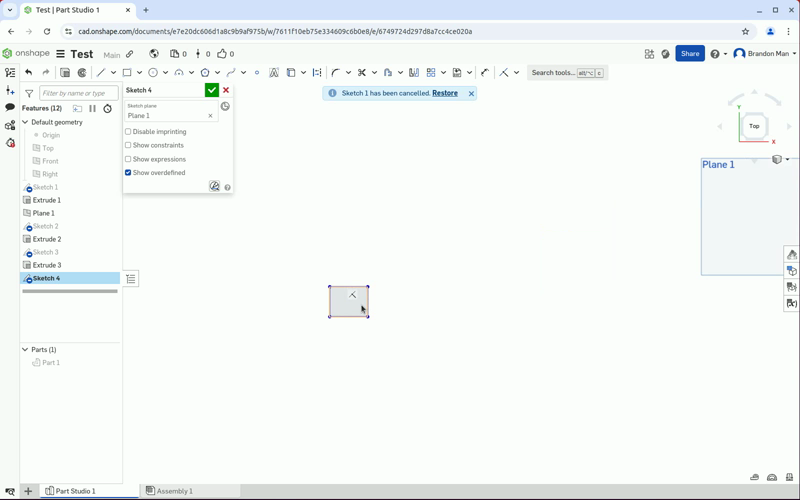
scroll(6)
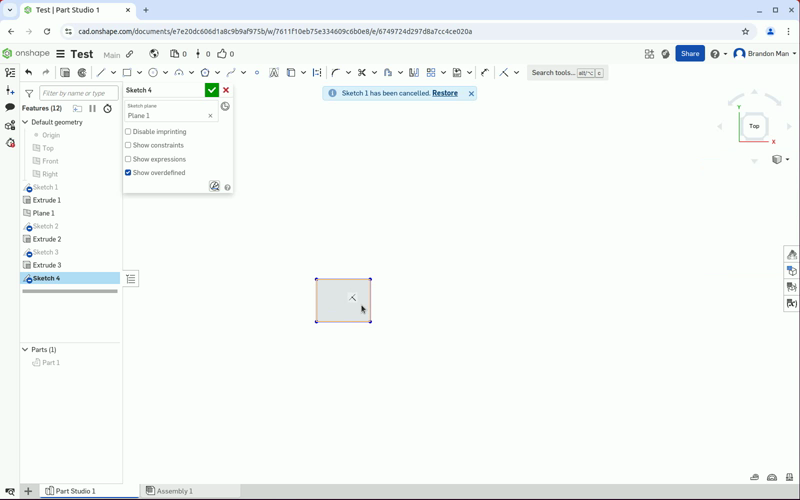
scroll(6)
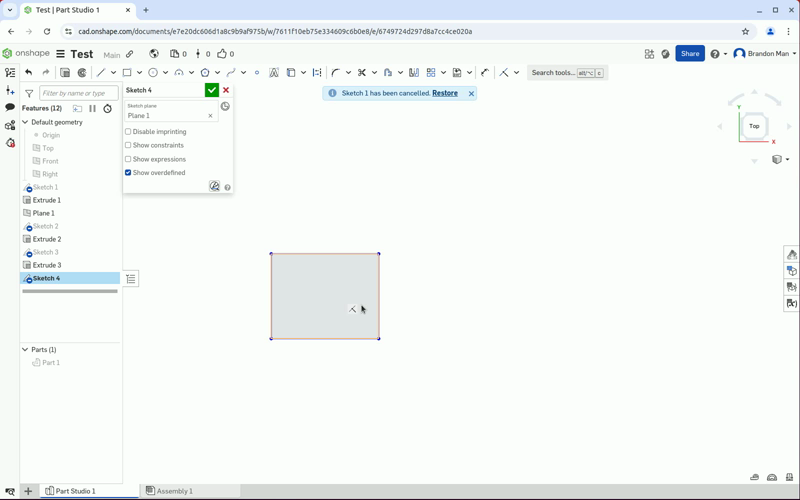
click(361, 304)
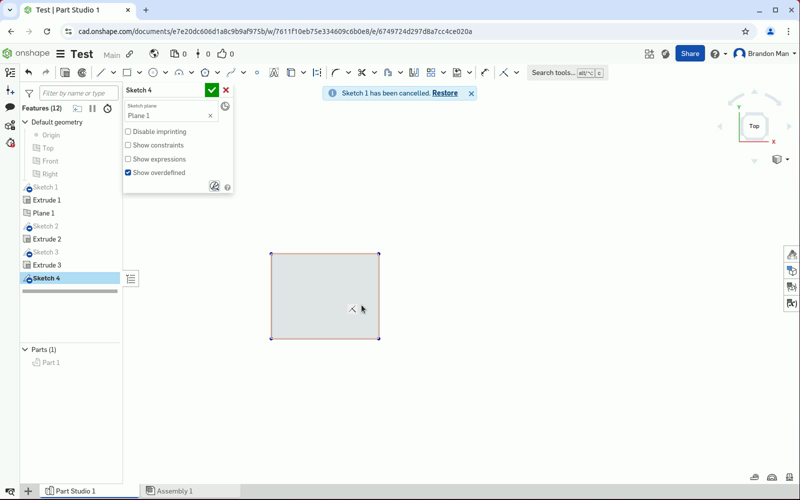
scroll(-6)
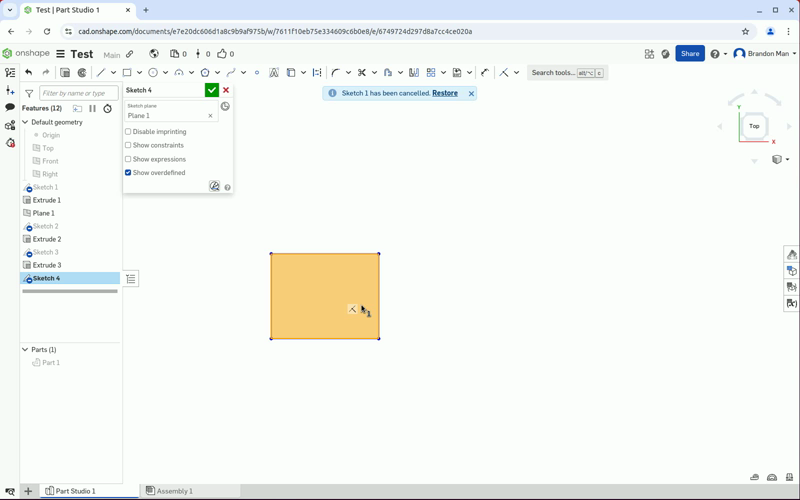
scroll(-6)
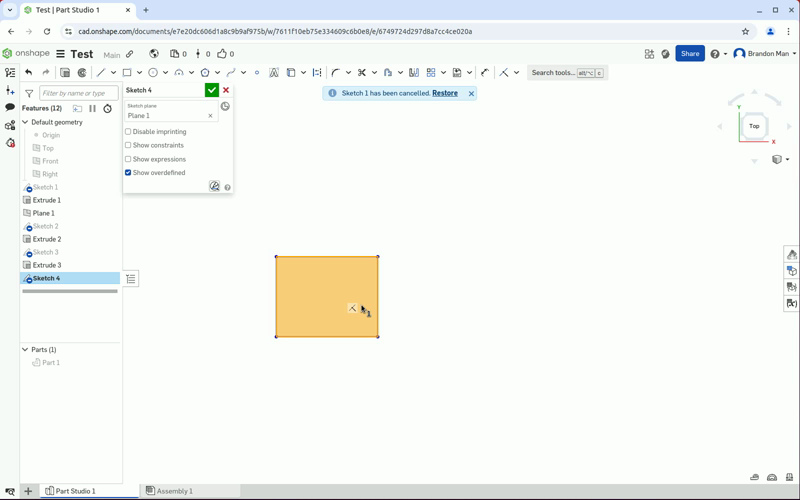
scroll(-6)
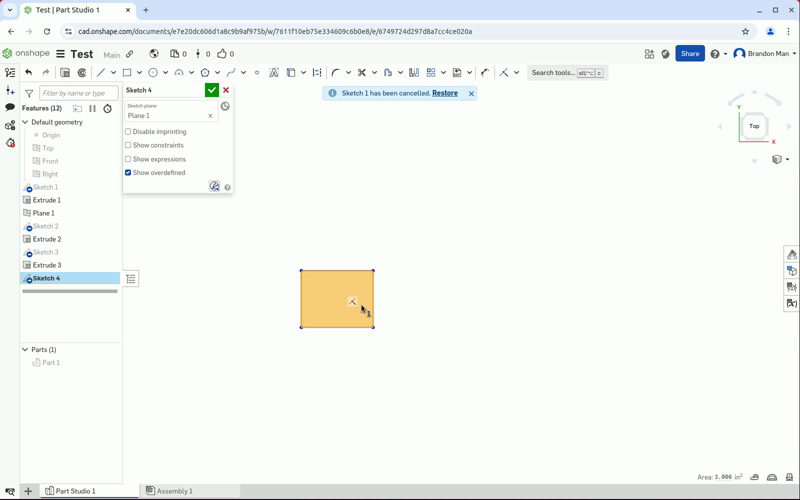
scroll(-6)
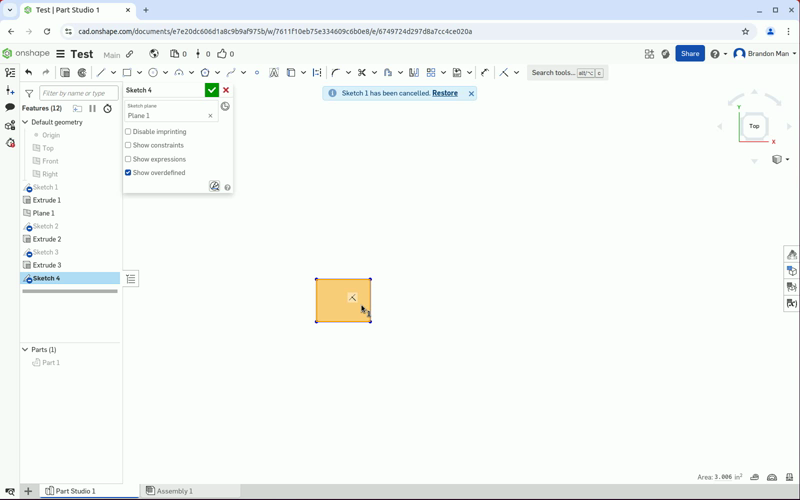
scroll(-6)
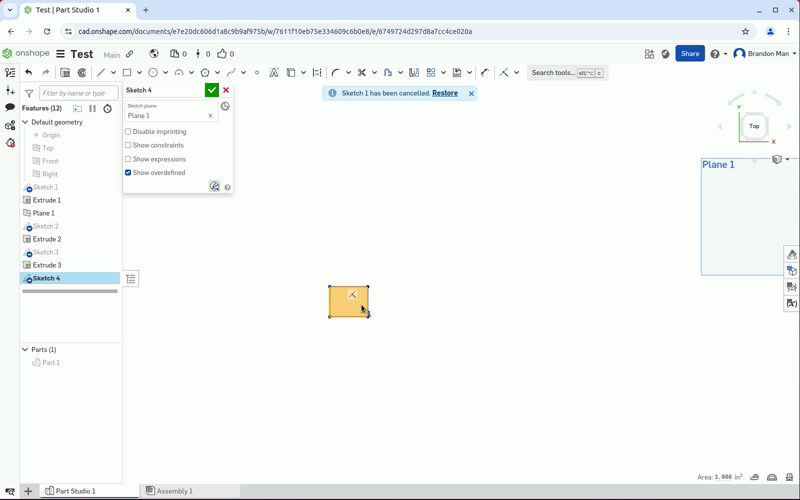
scroll(-6)
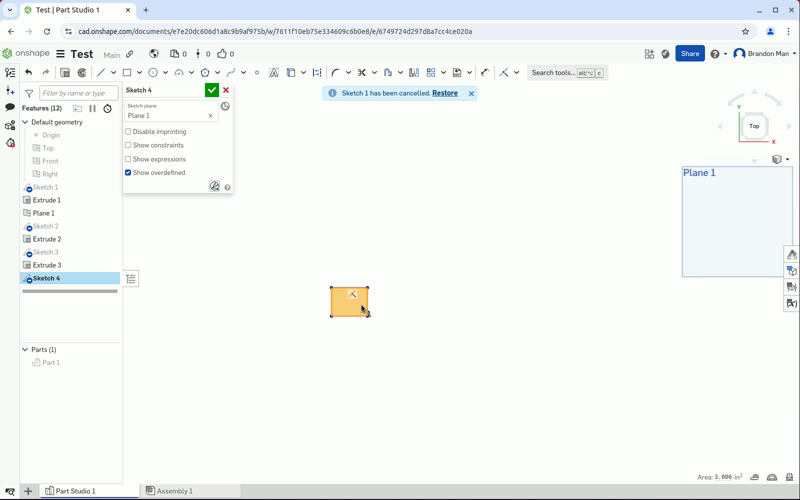
scroll(-6)
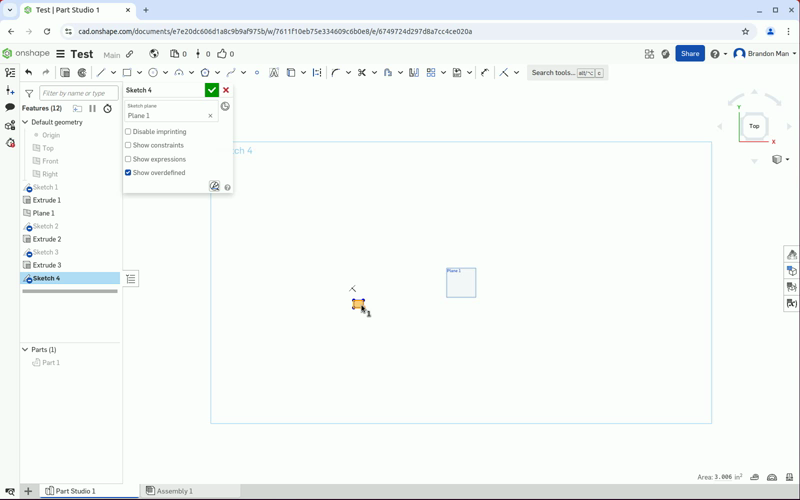
mouse_move(73, 352)
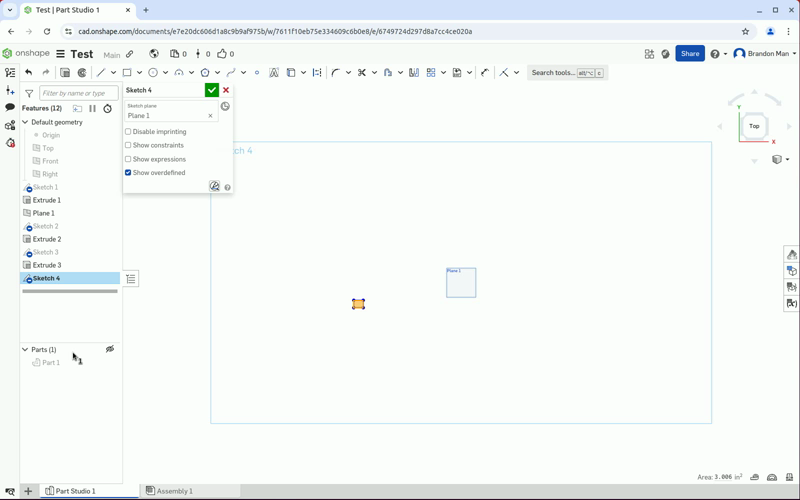
key(shift+y)
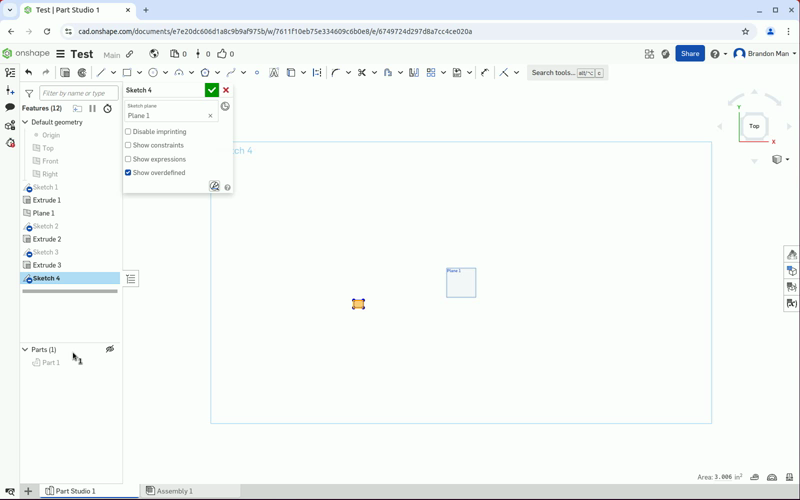
key(shift+e)
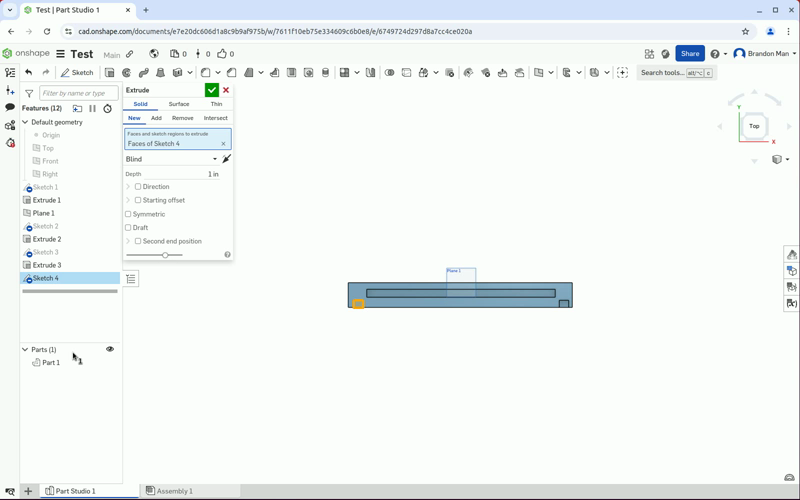
mouse_move(143, 106)
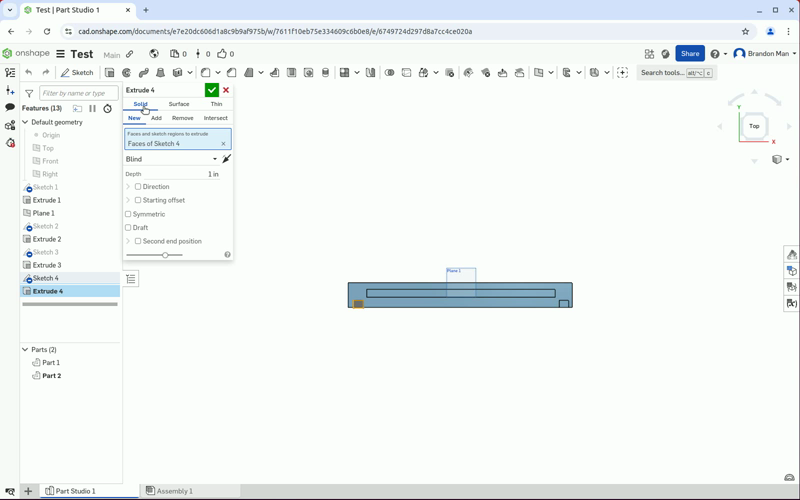
click(143, 106)
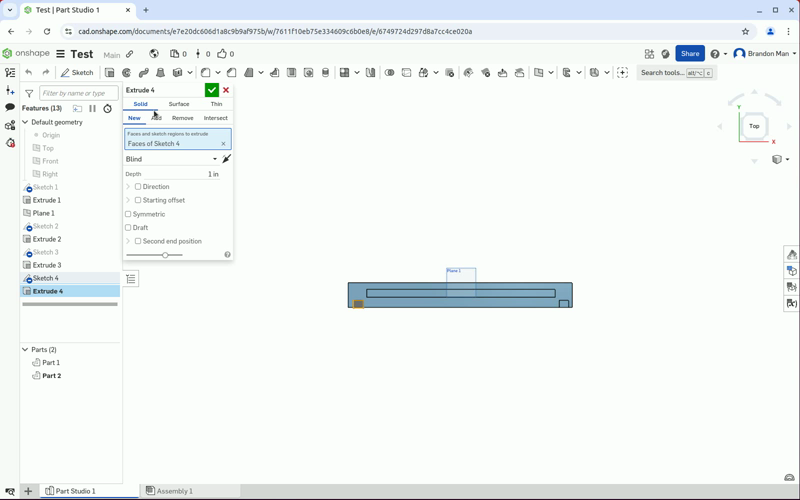
mouse_move(186, 120)
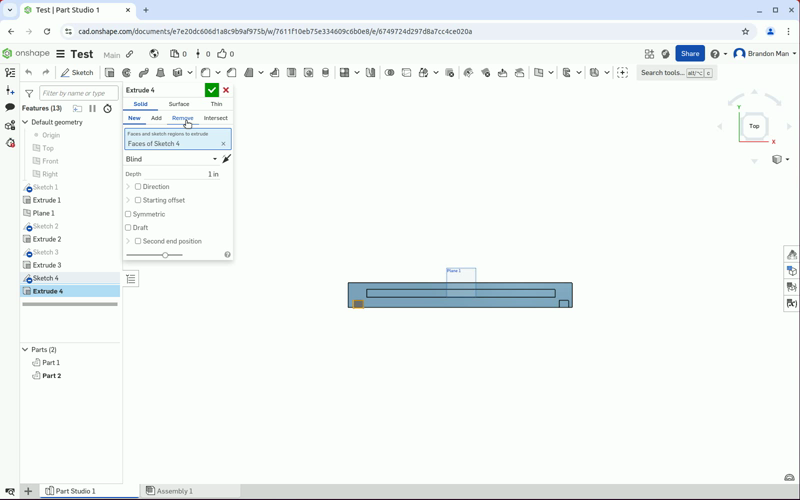
click(186, 120)
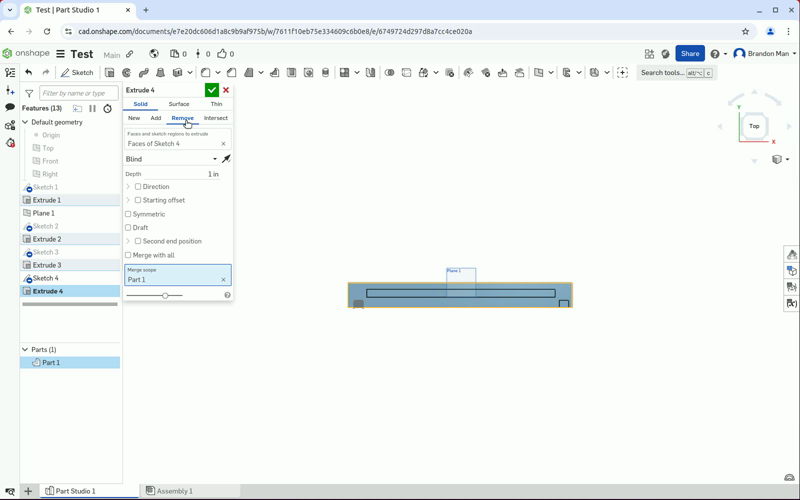
key(tab, 4)
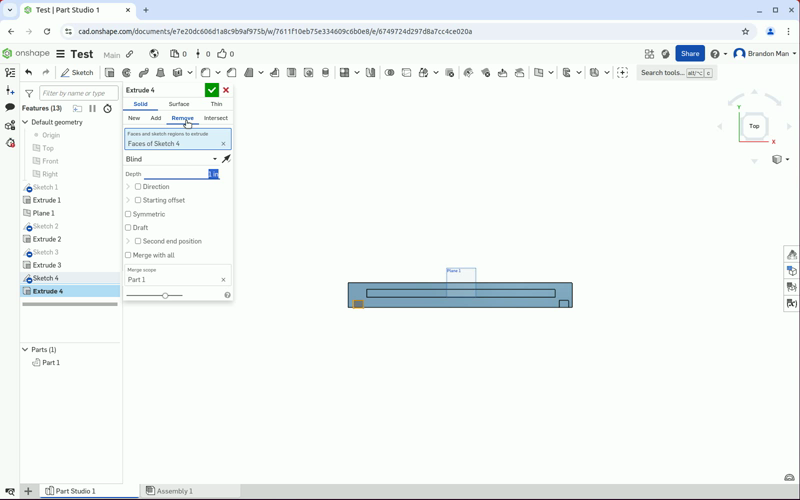
text(1.444)
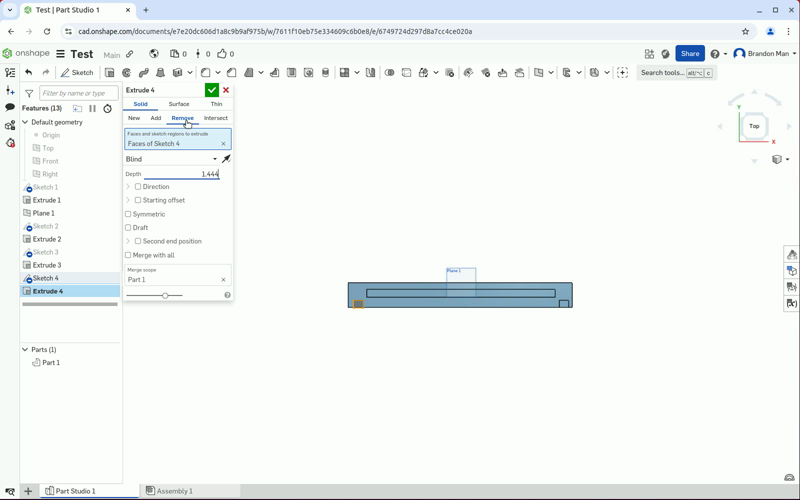
key(tab, 6)
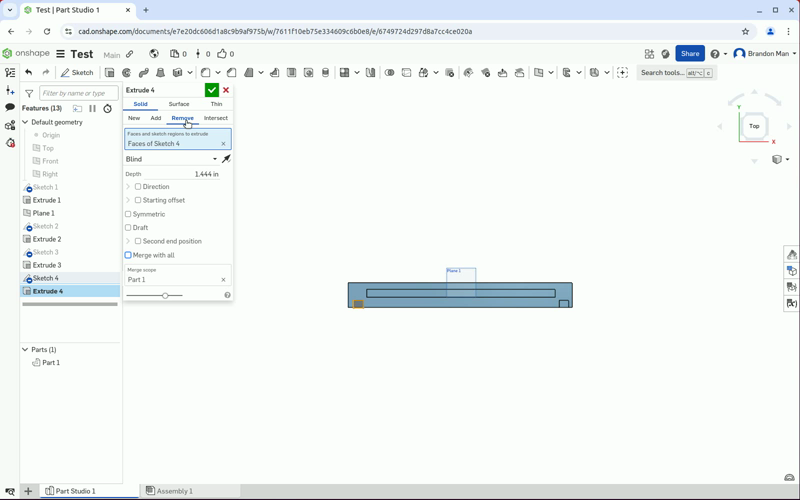
key(space)
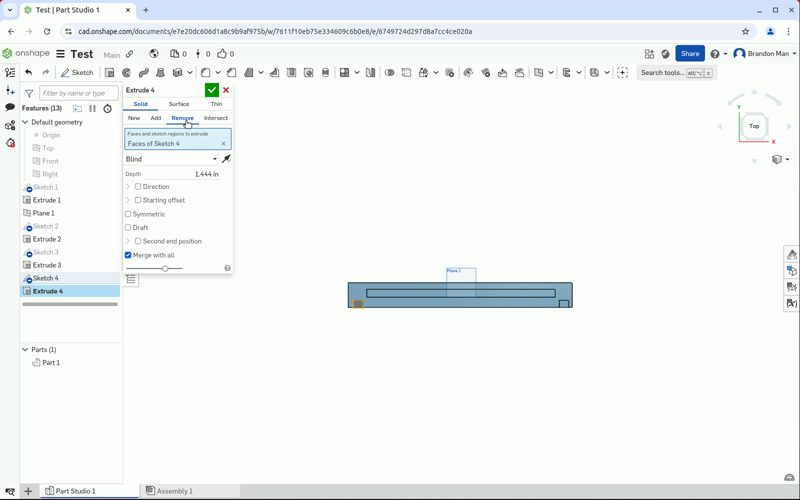
key(enter)
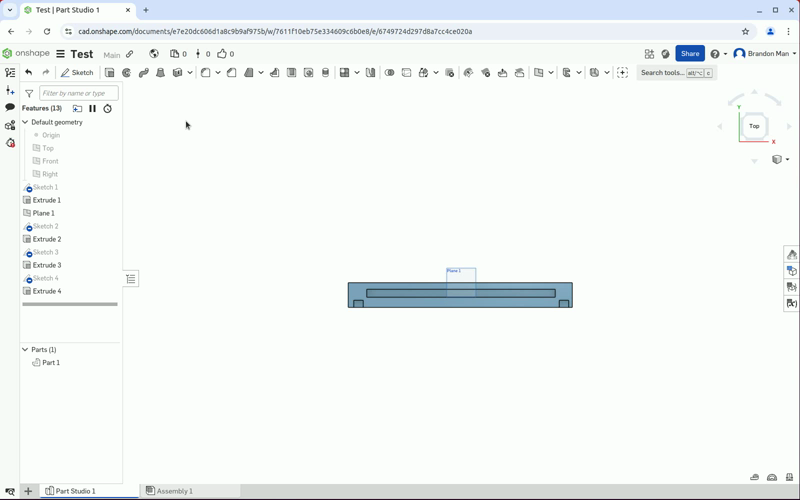
key(shift+h)
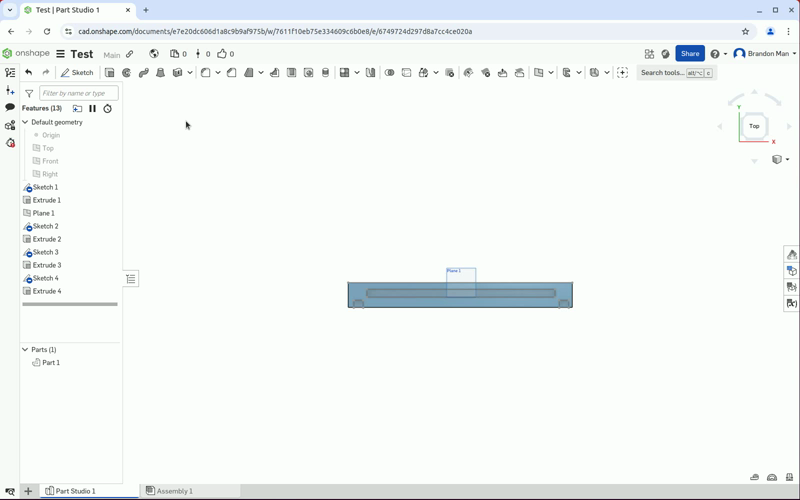
key(shift+h)
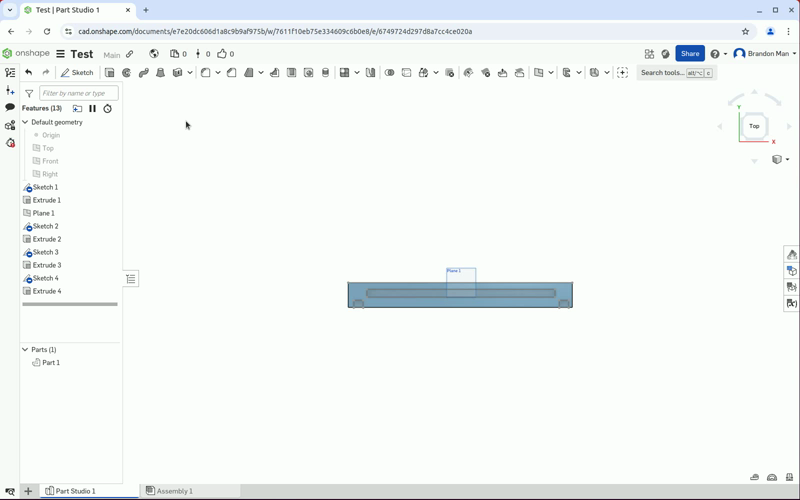
key(shift+7)
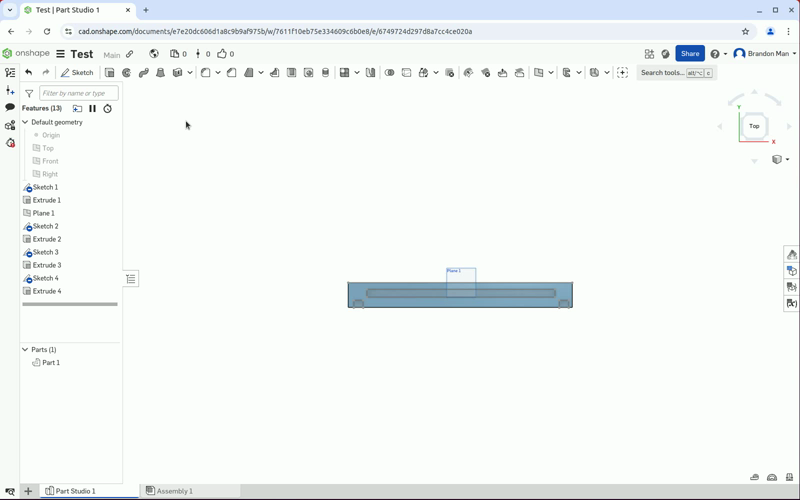
key(up, 3)
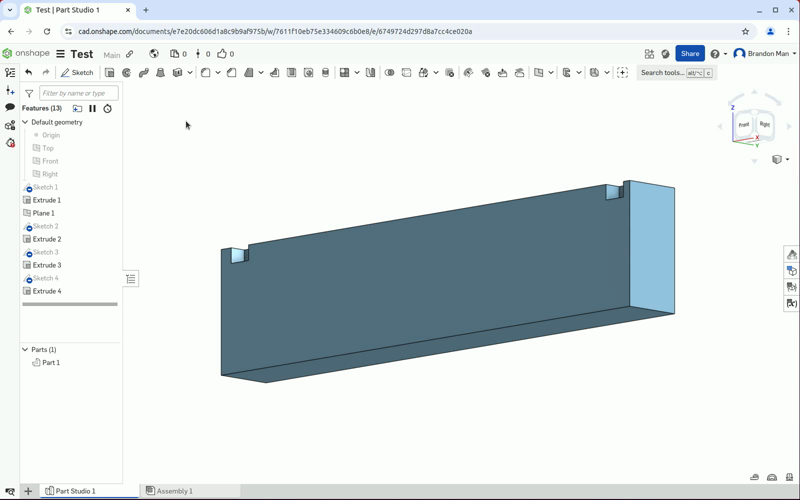
key(left, 3)
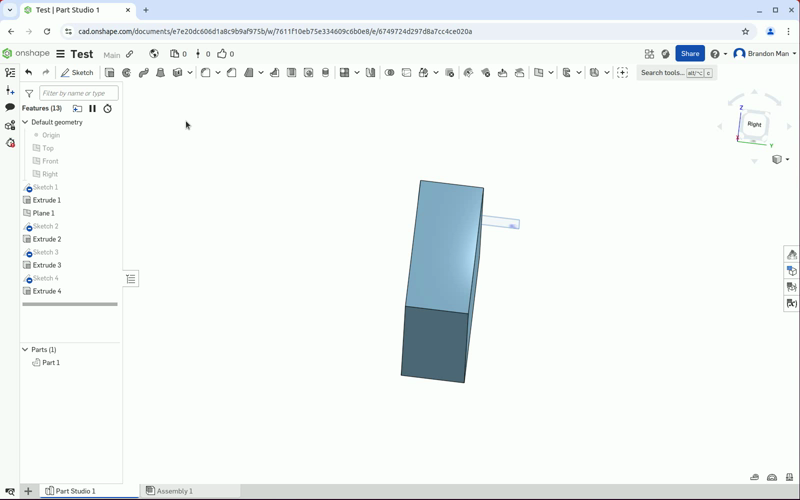
key(right, 3)
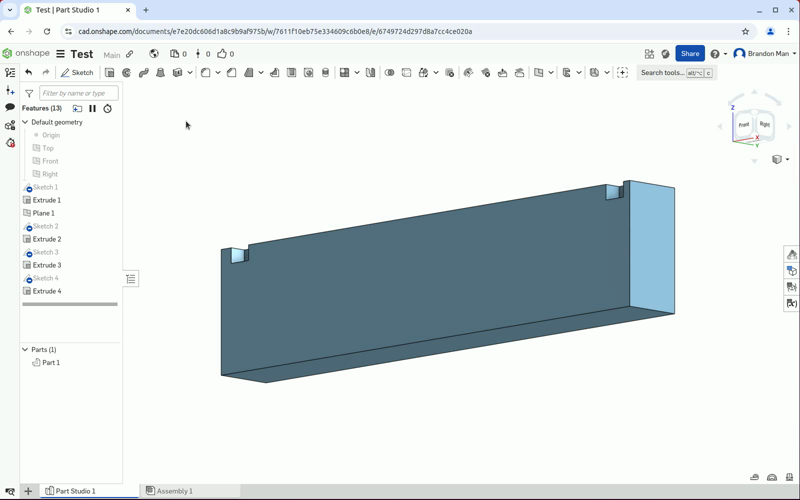
key(down, 3)
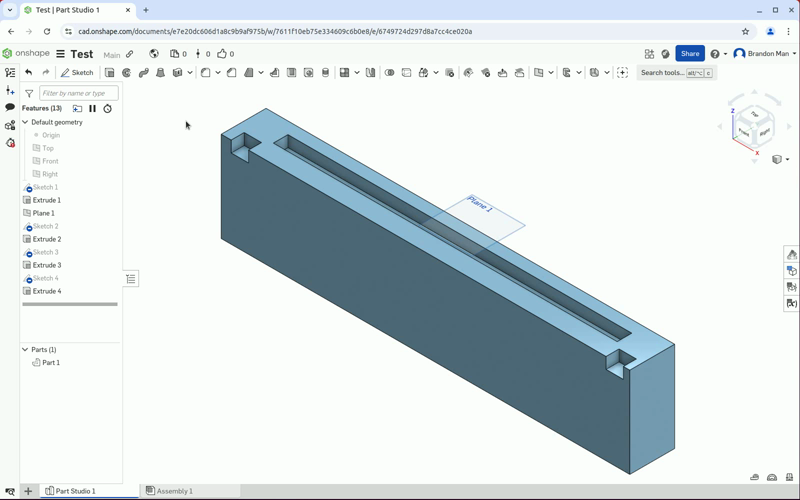
mouse_move(73, 189)
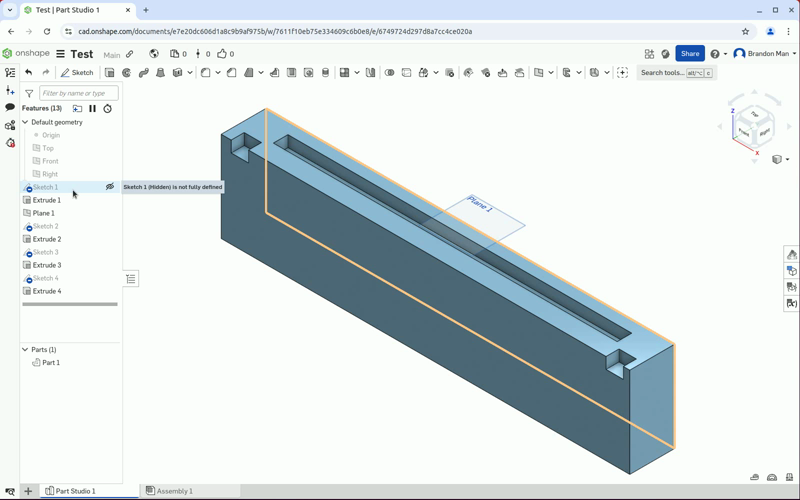
click(73, 189)